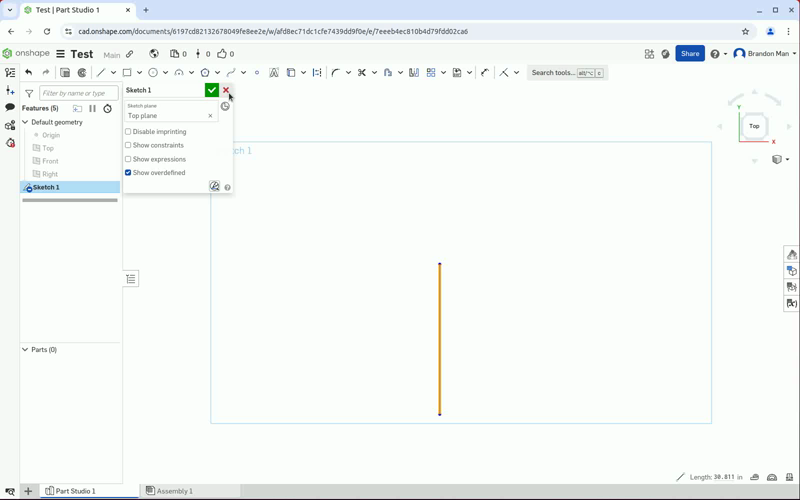
key(shift+h)
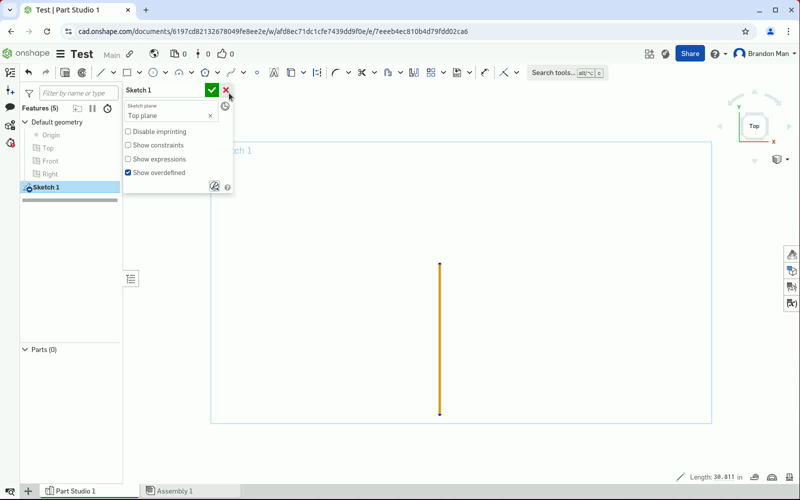
key(shift+s)
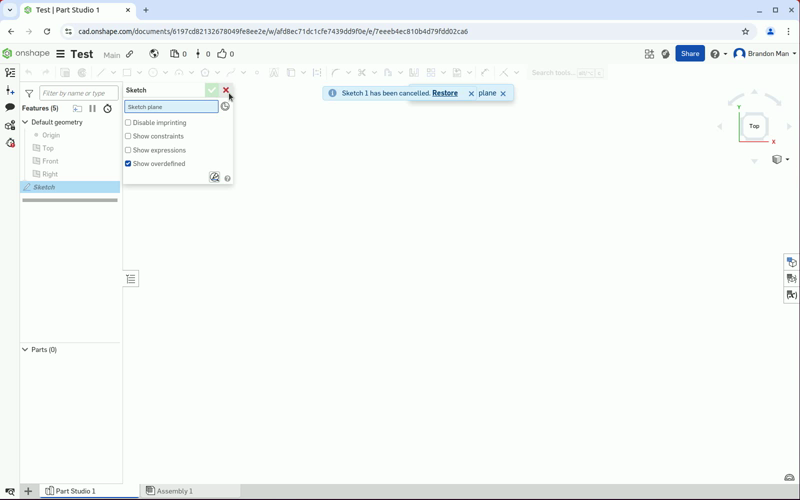
mouse_move(73, 150)
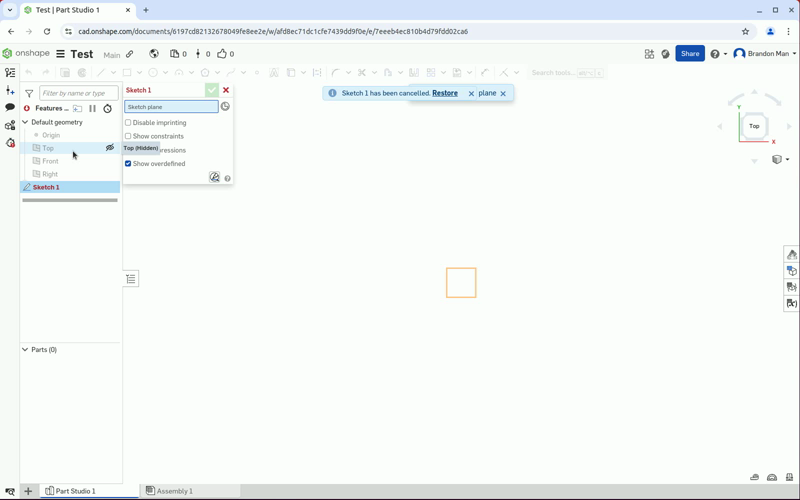
click(73, 150)
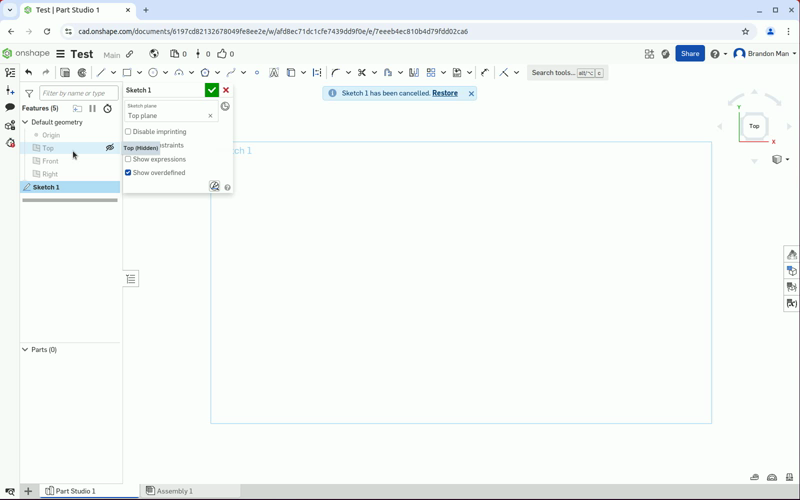
mouse_move(73, 352)
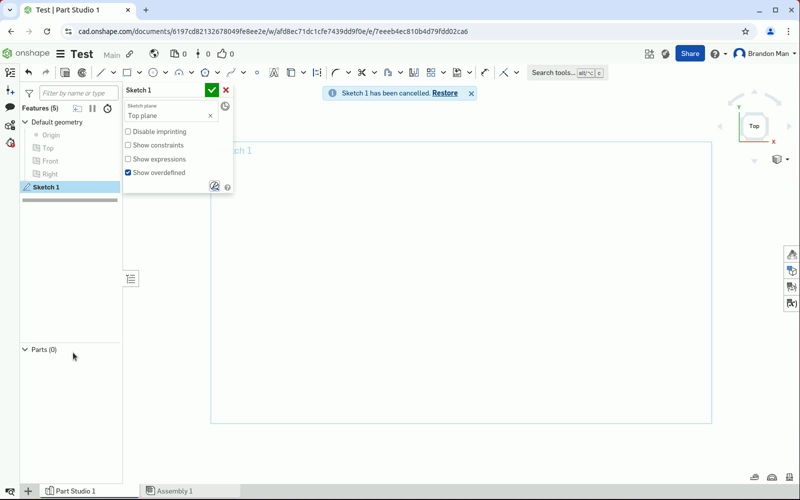
key(y)
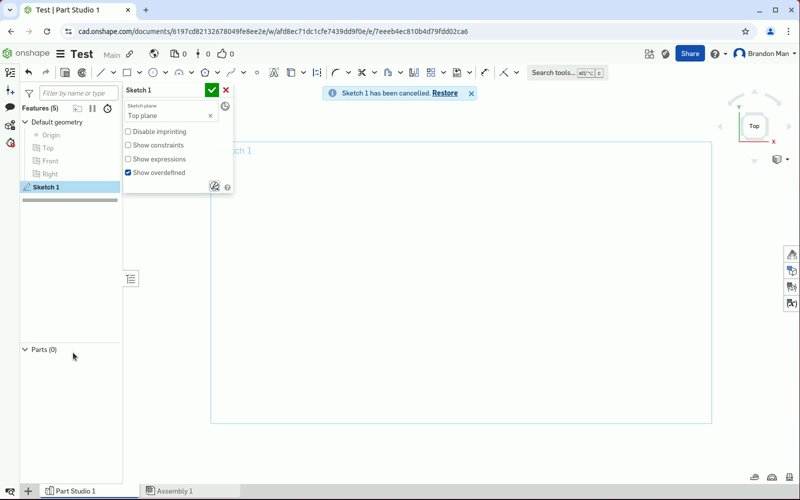
key(l)
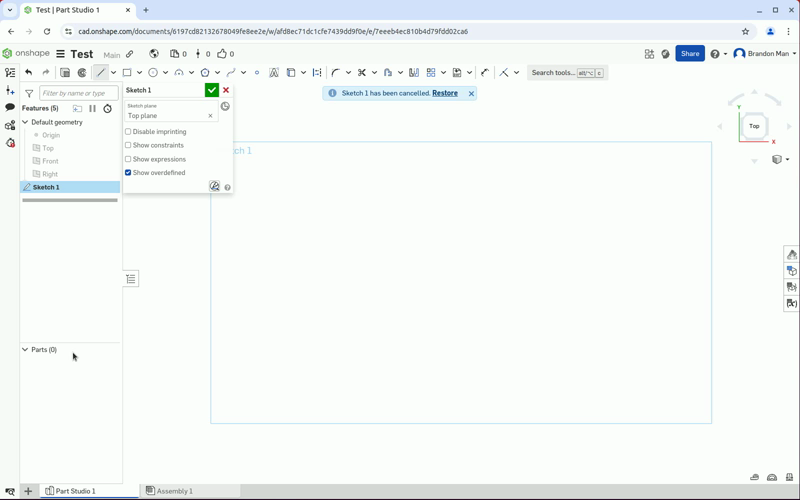
key_down(shift)
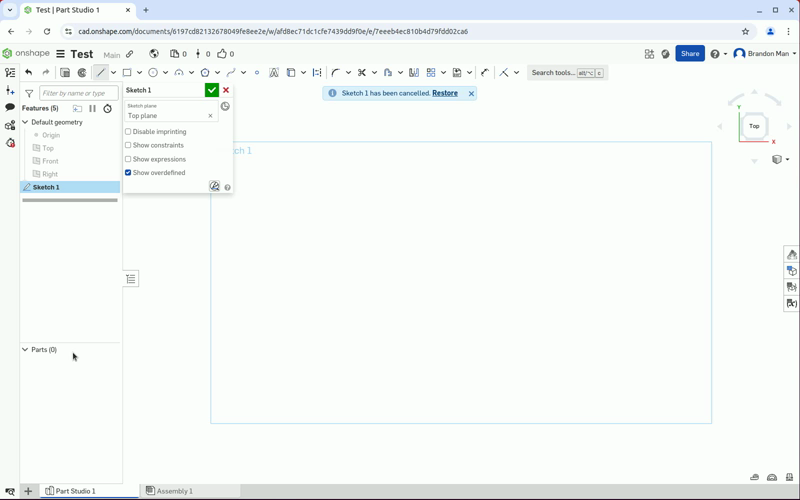
mouse_move(390, 339)
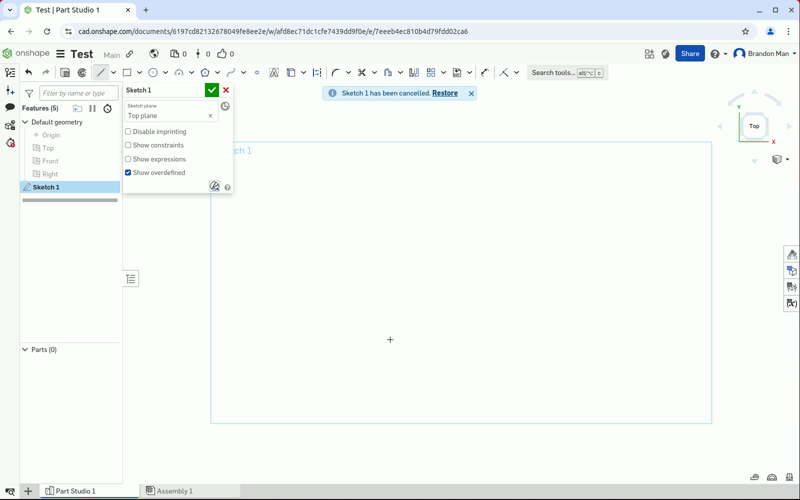
click(390, 339)
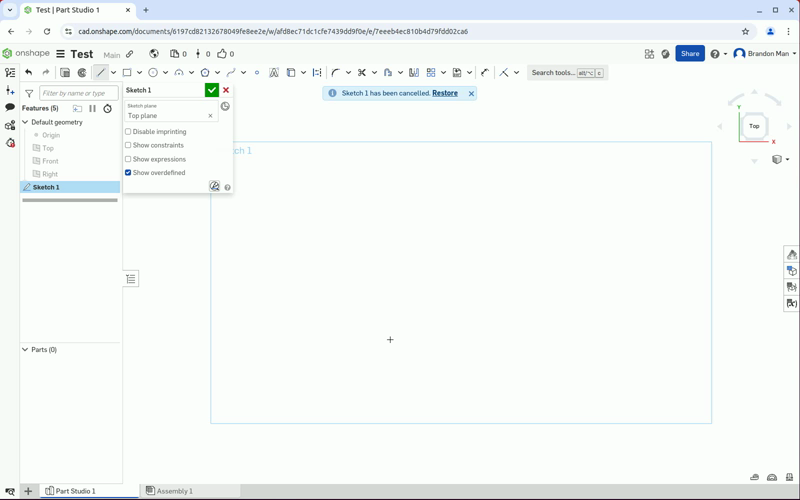
key_up(shift)
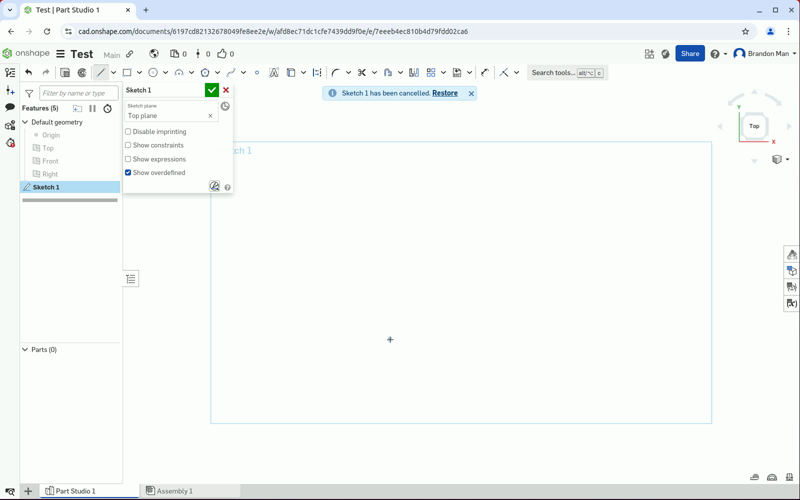
key_down(shift)
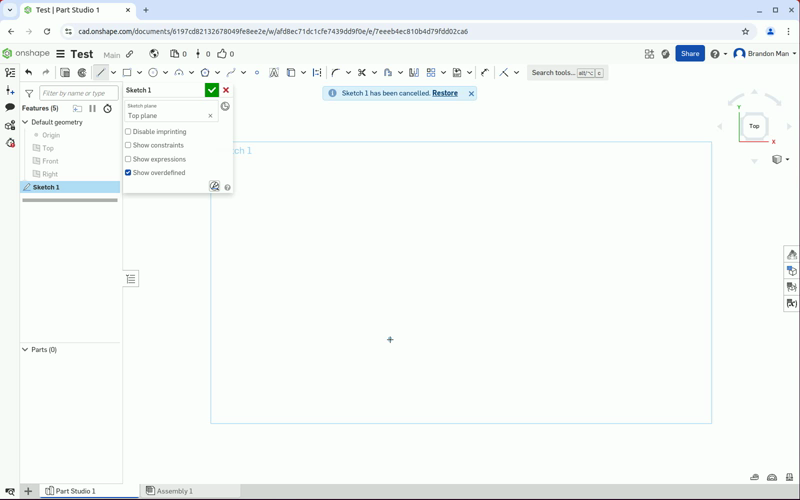
mouse_move(531, 339)
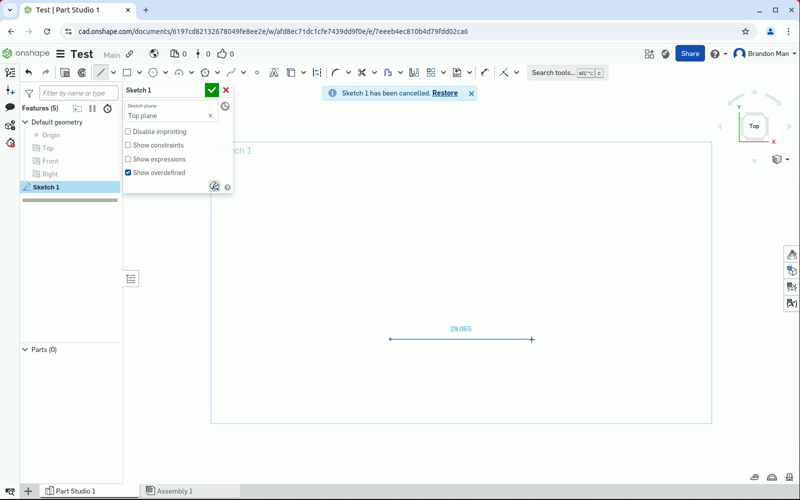
click(531, 339)
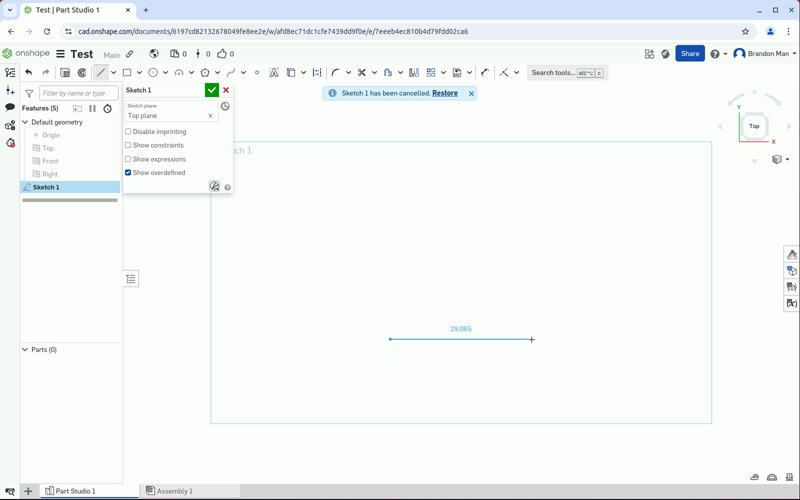
key_up(shift)
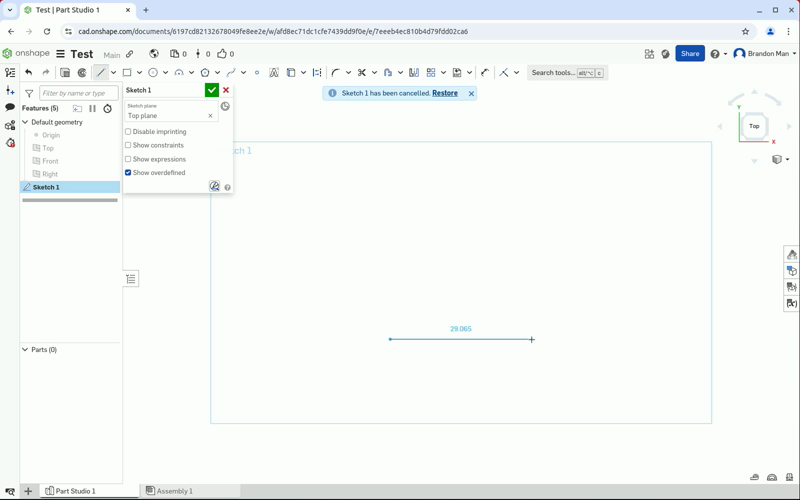
key_down(shift)
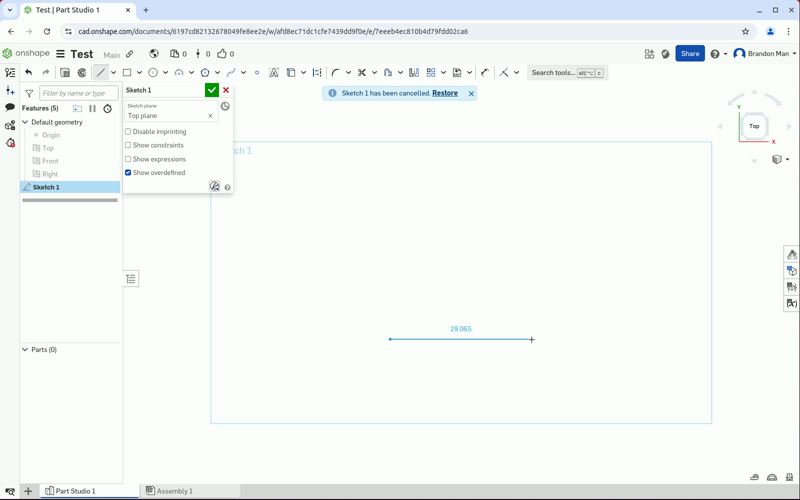
mouse_move(531, 227)
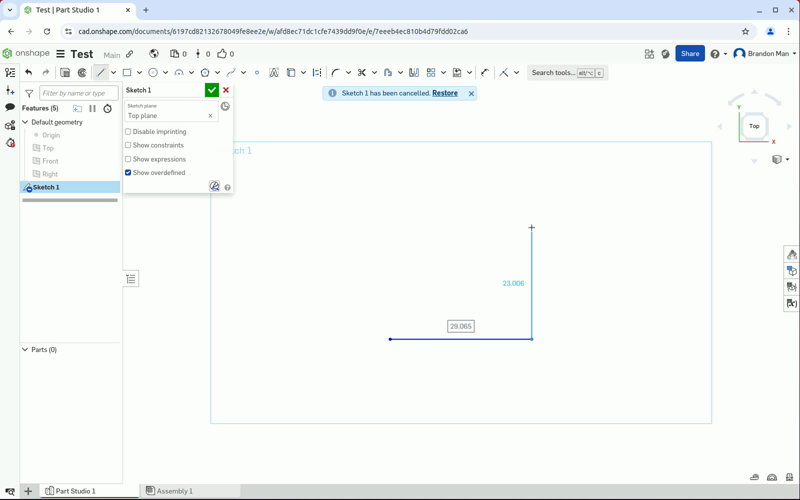
click(531, 227)
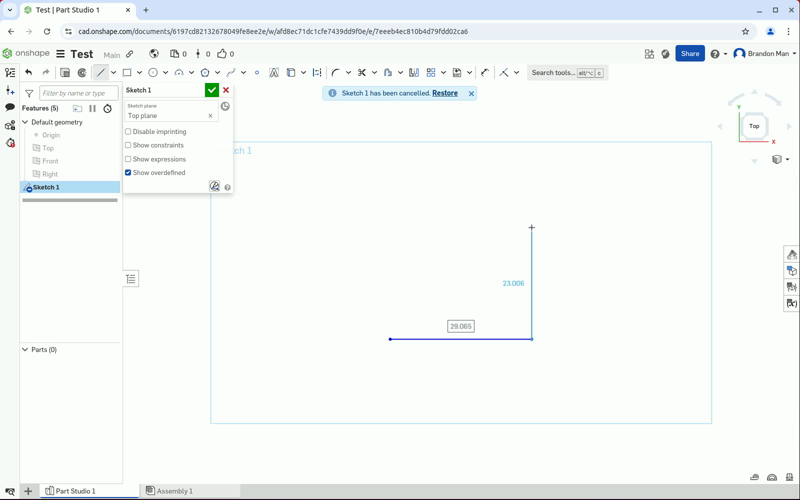
key_up(shift)
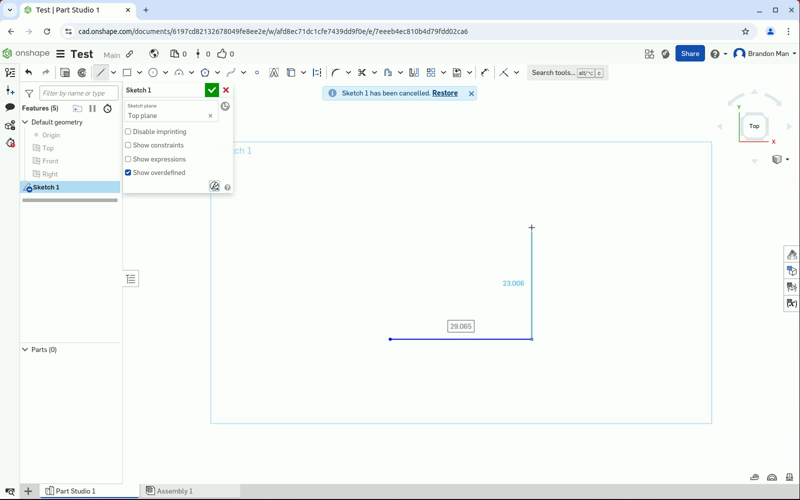
key_down(shift)
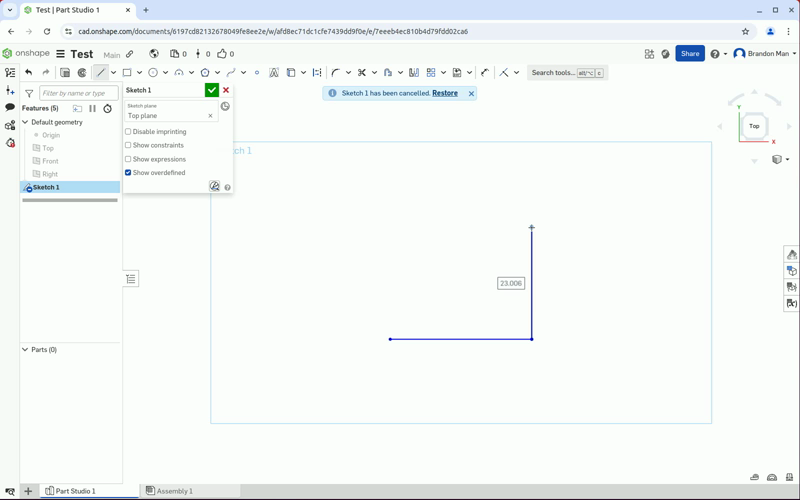
mouse_move(466, 227)
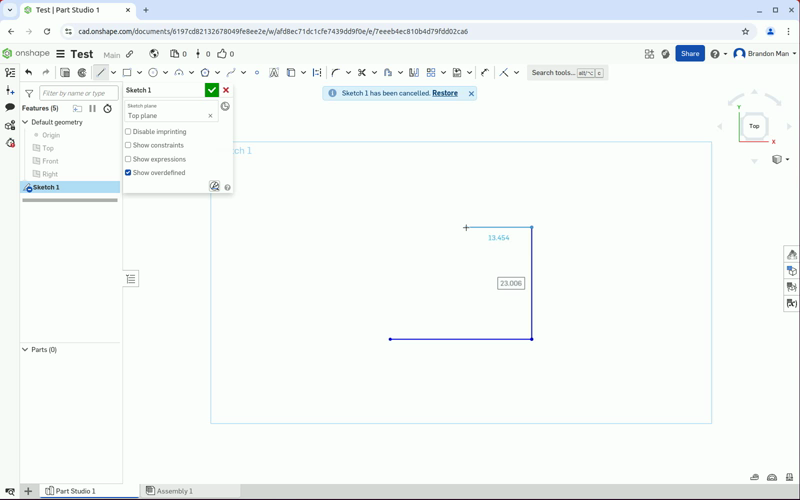
click(466, 227)
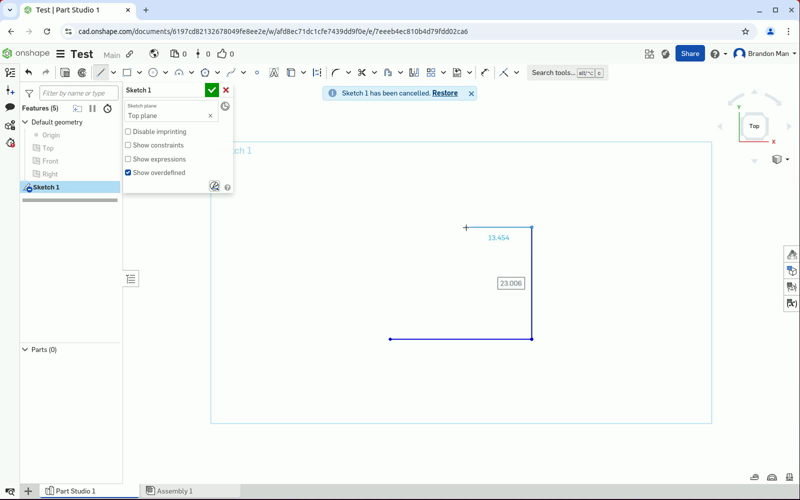
key_up(shift)
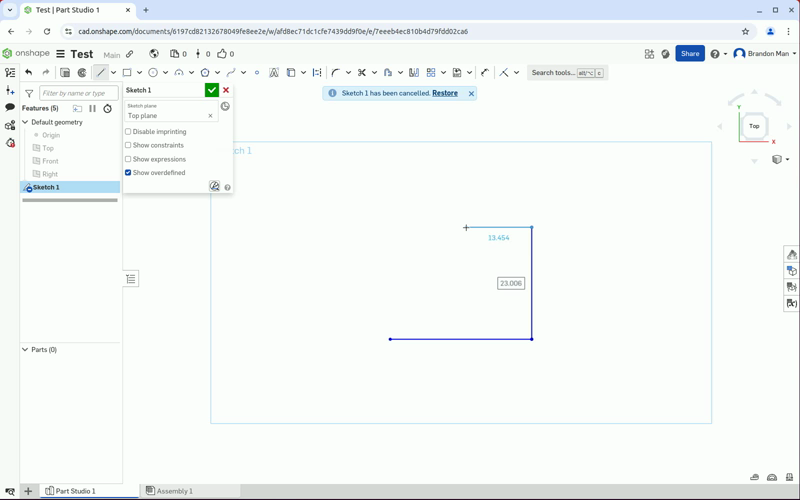
key(esc)
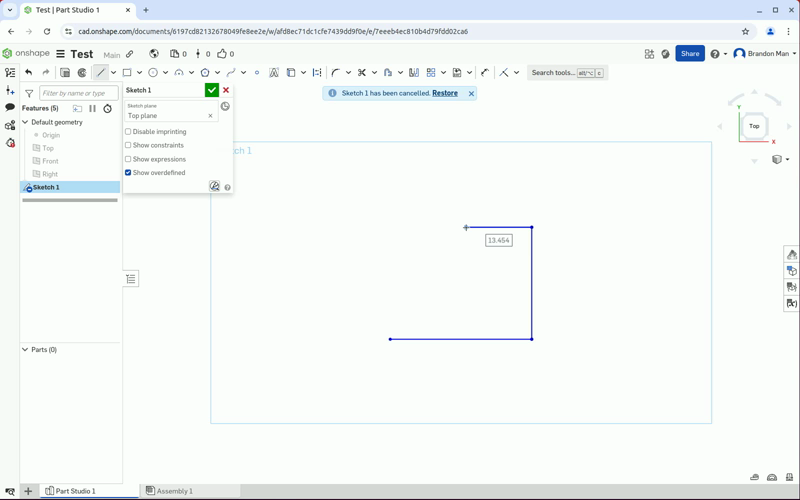
key(a)
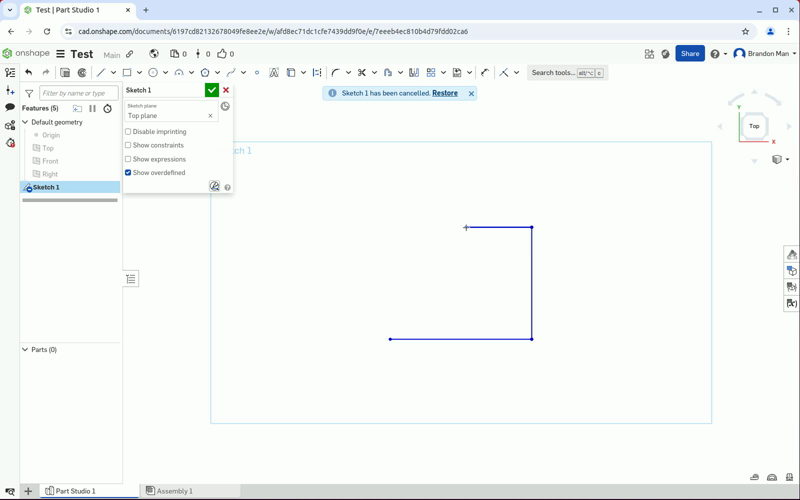
mouse_move(466, 227)
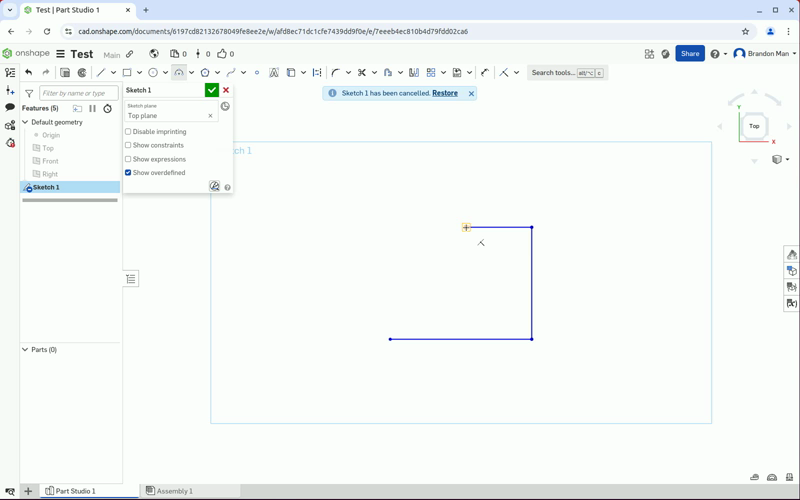
click(466, 227)
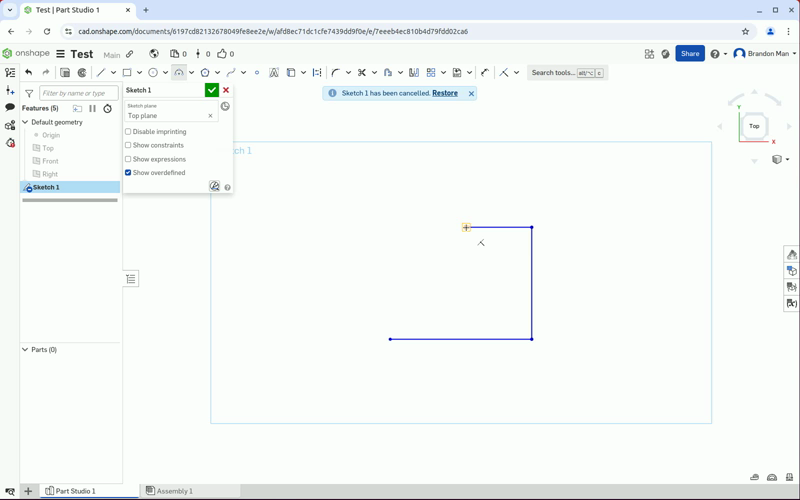
key_down(shift)
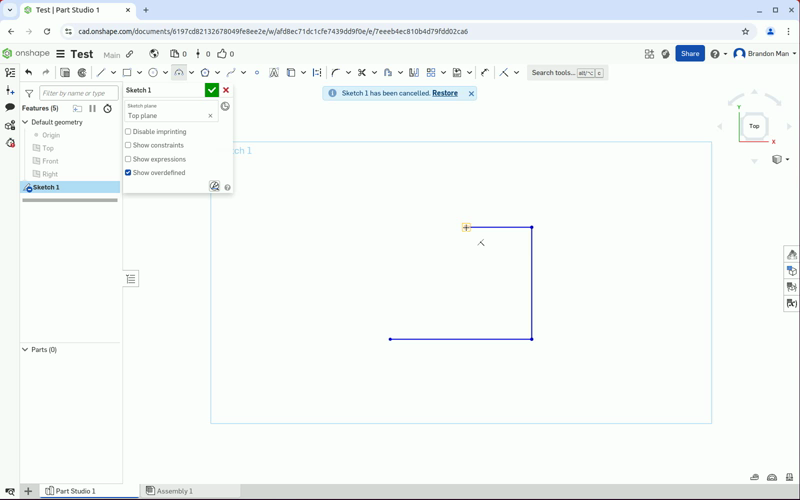
mouse_move(463, 228)
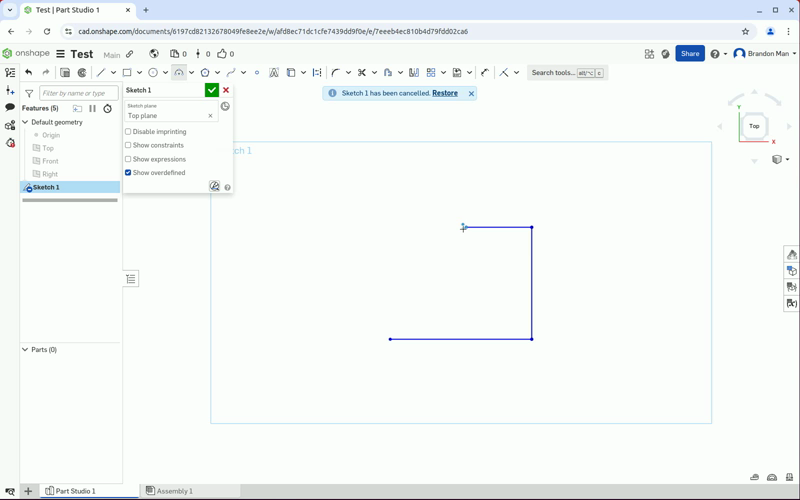
scroll(6)
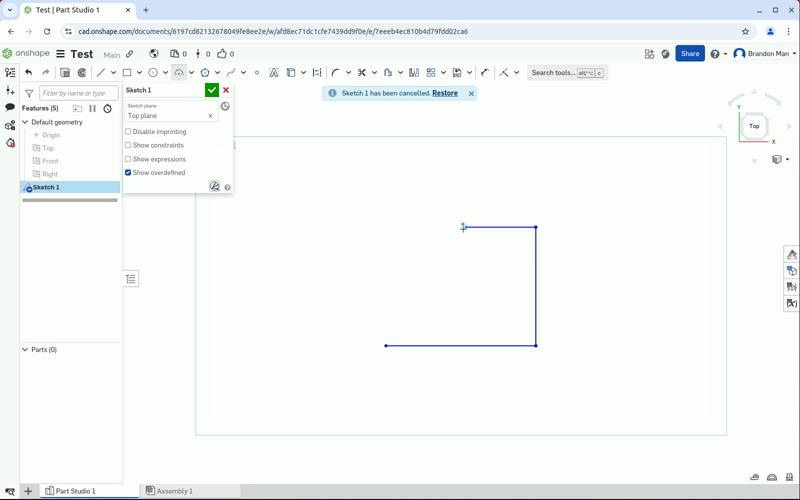
scroll(6)
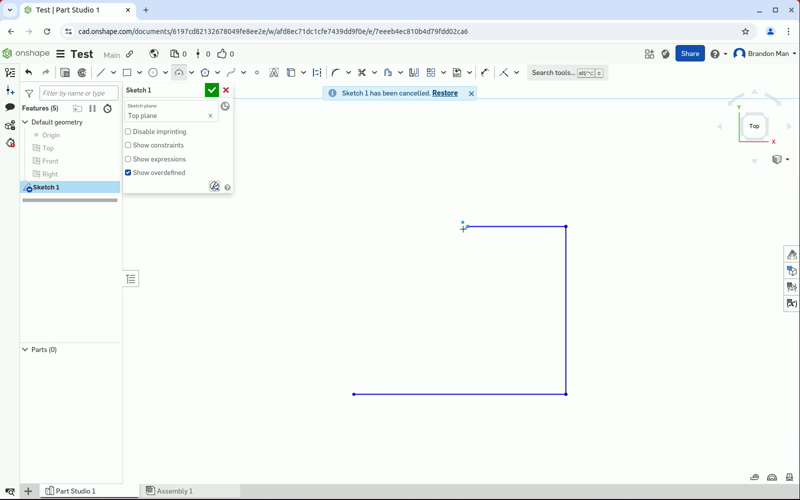
scroll(6)
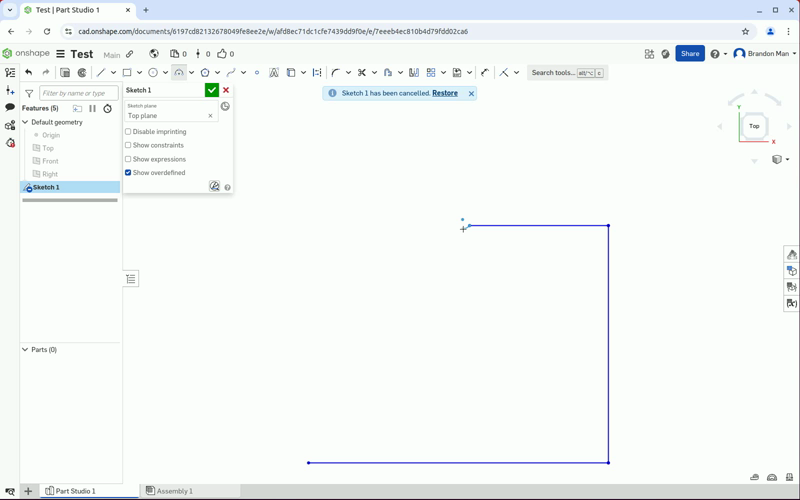
scroll(6)
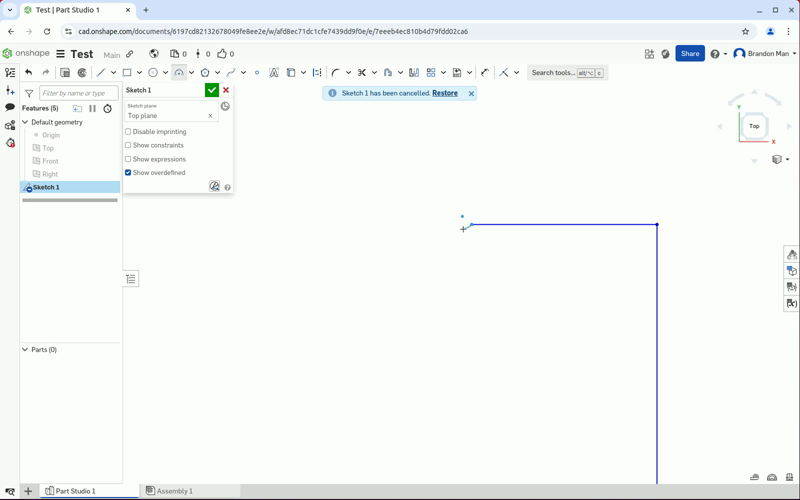
scroll(6)
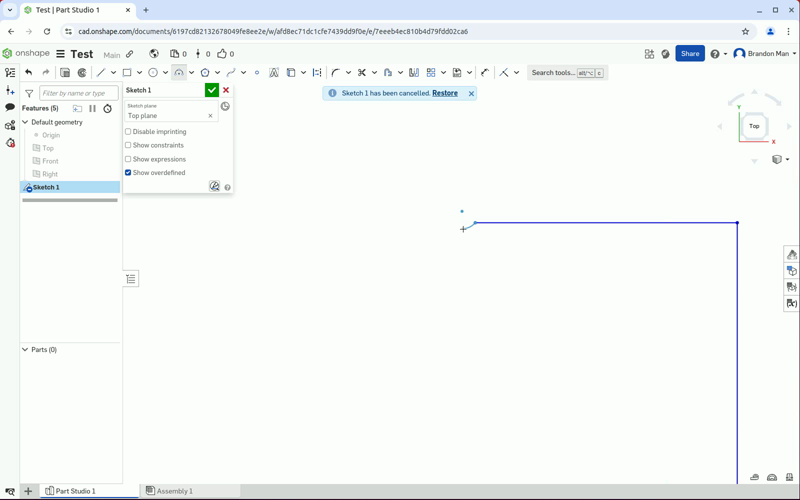
scroll(6)
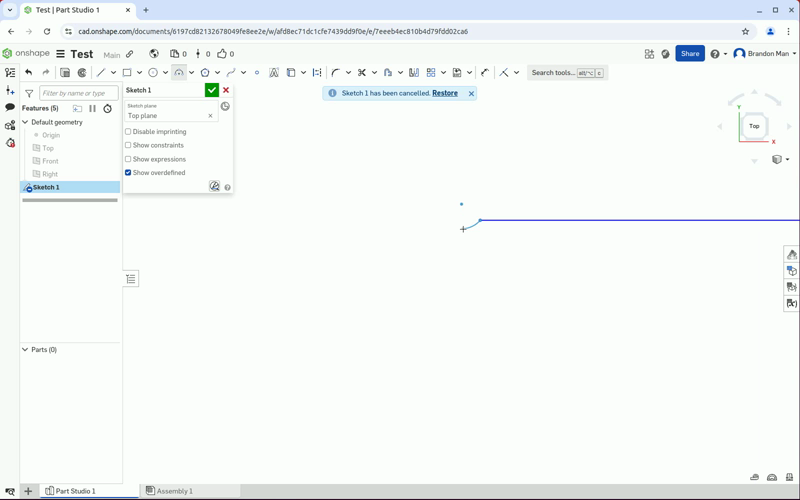
scroll(6)
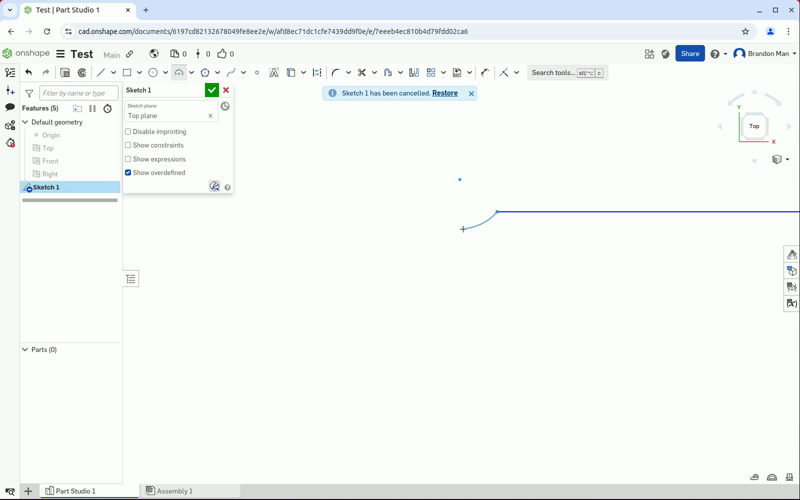
click(463, 228)
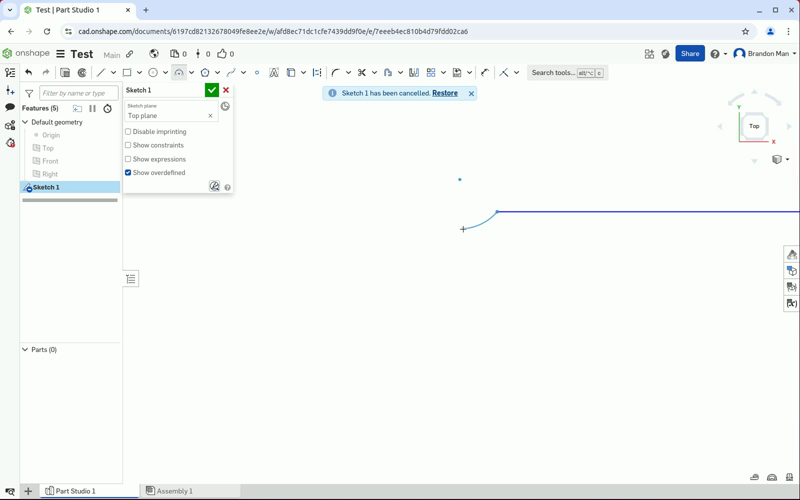
scroll(-6)
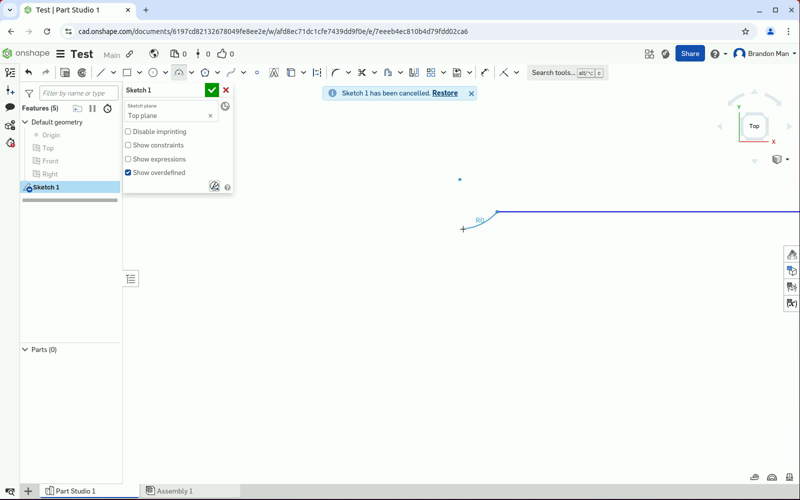
scroll(-6)
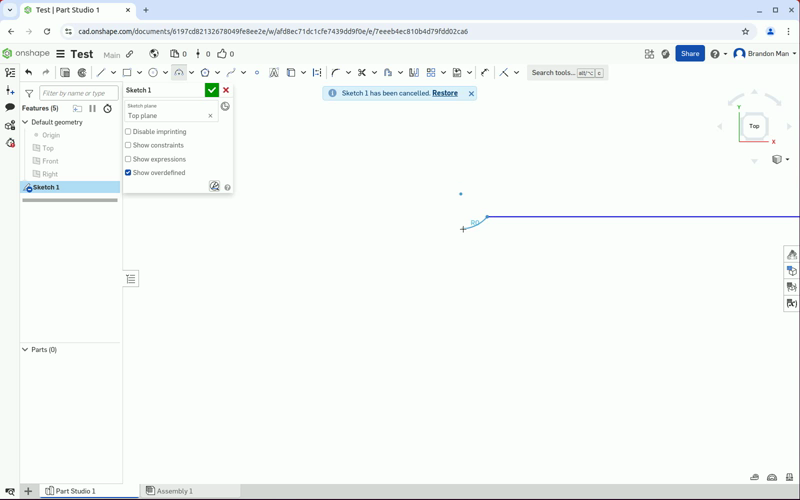
scroll(-6)
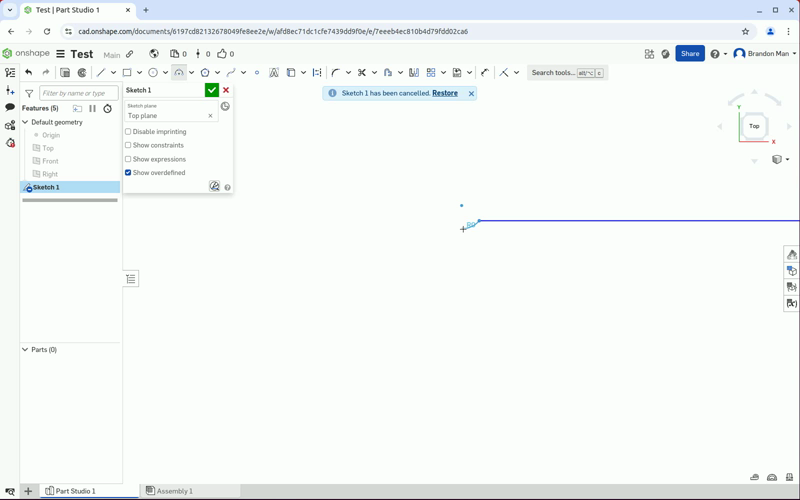
scroll(-6)
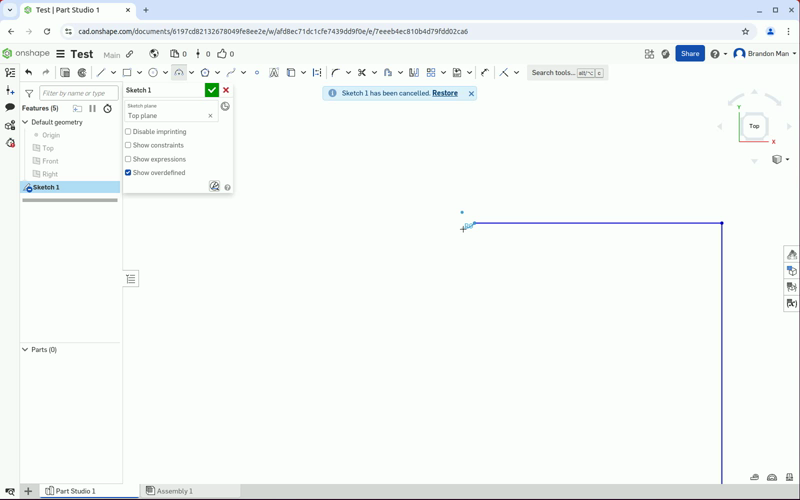
scroll(-6)
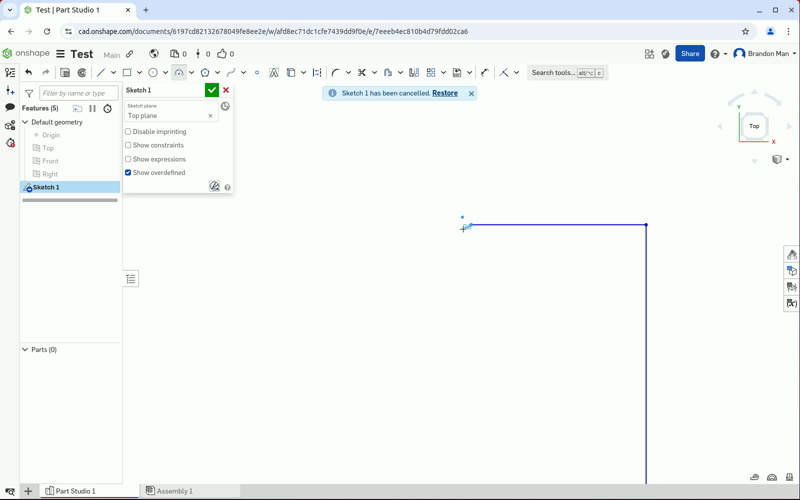
scroll(-6)
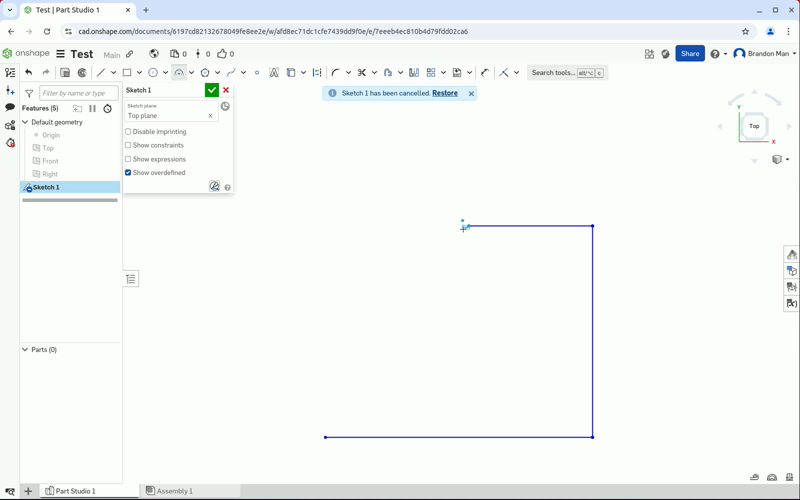
scroll(-6)
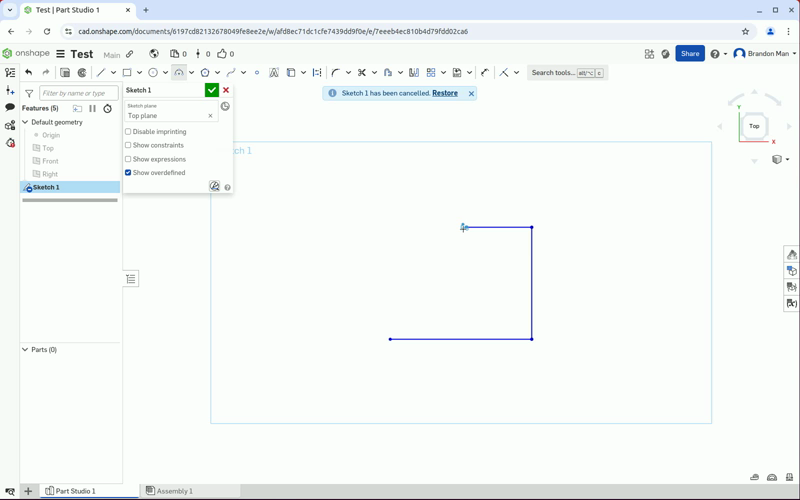
mouse_move(464, 227)
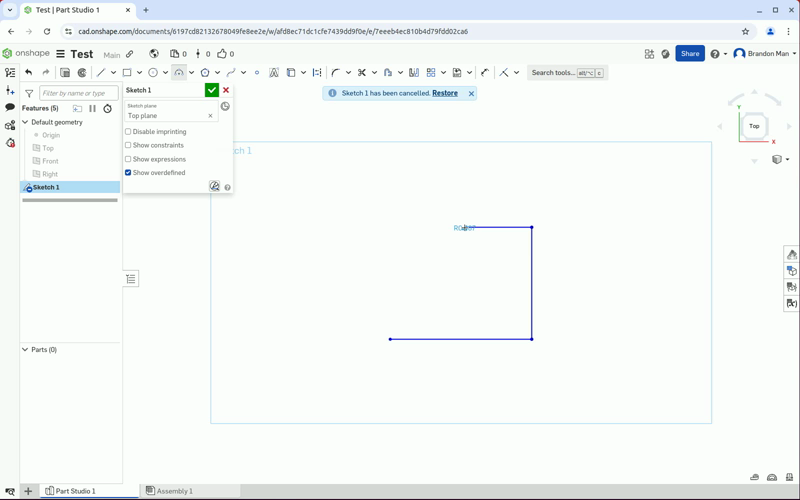
scroll(6)
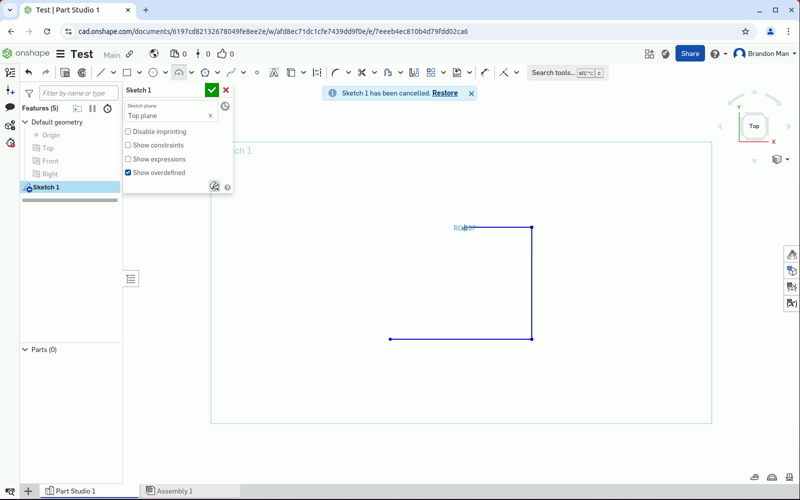
scroll(6)
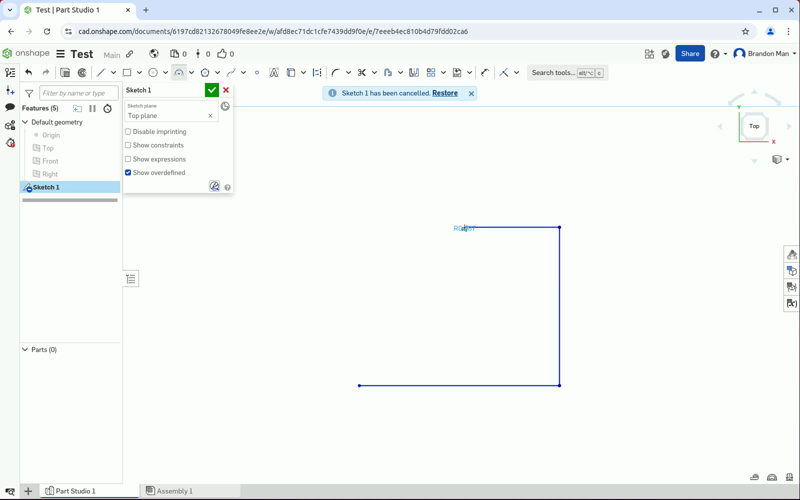
scroll(6)
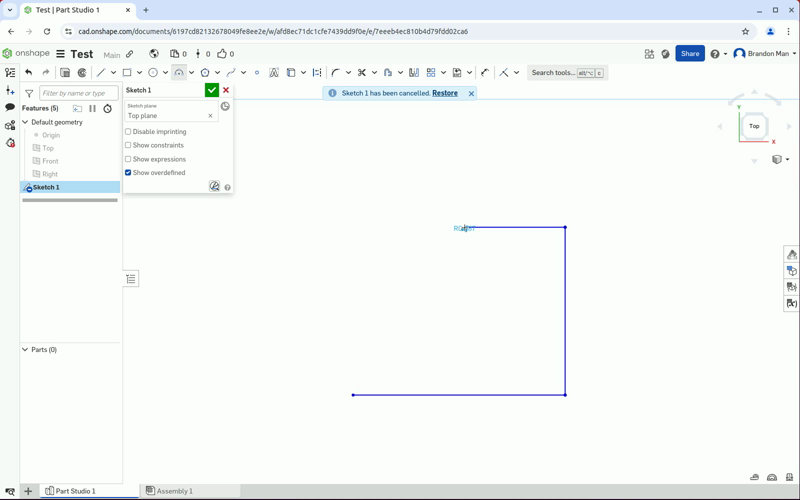
scroll(6)
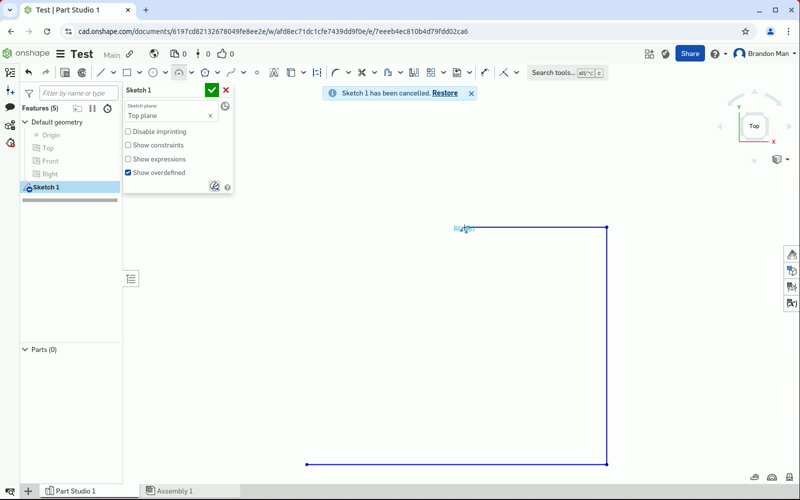
scroll(6)
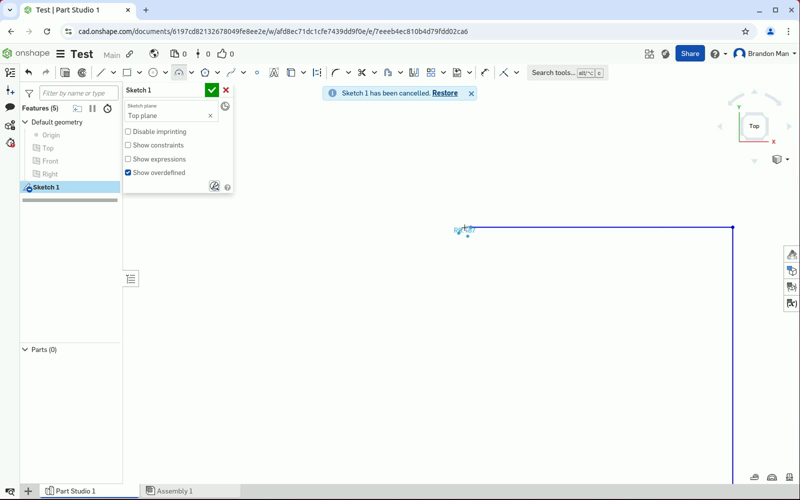
scroll(6)
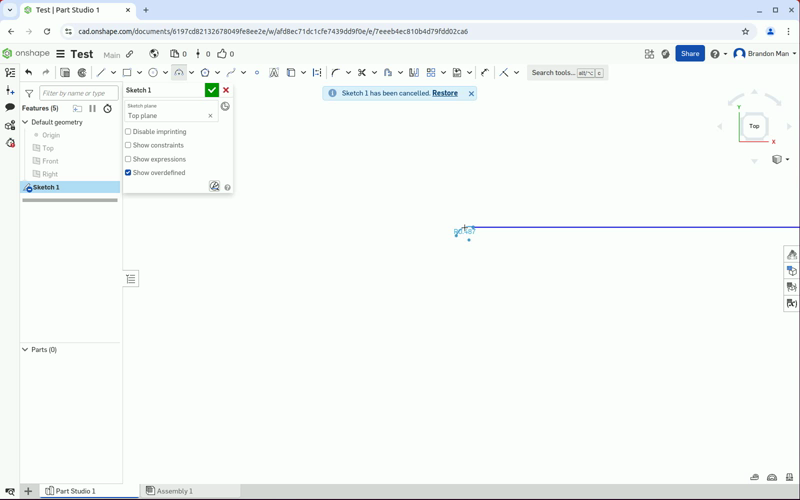
scroll(6)
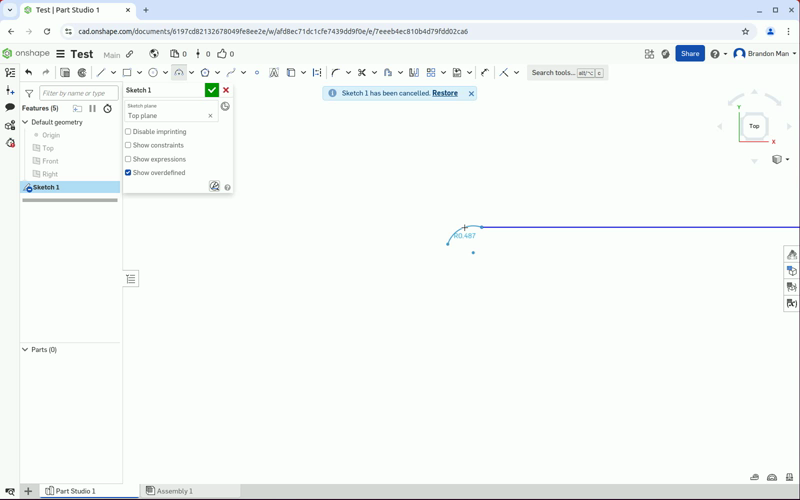
click(464, 227)
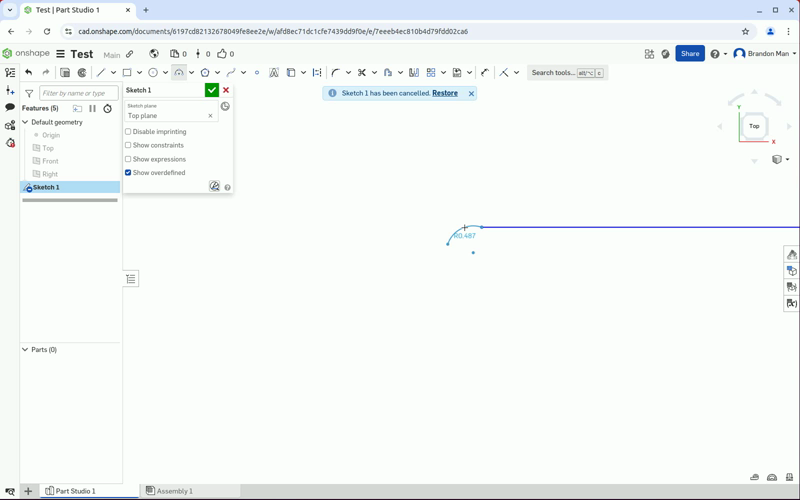
scroll(-6)
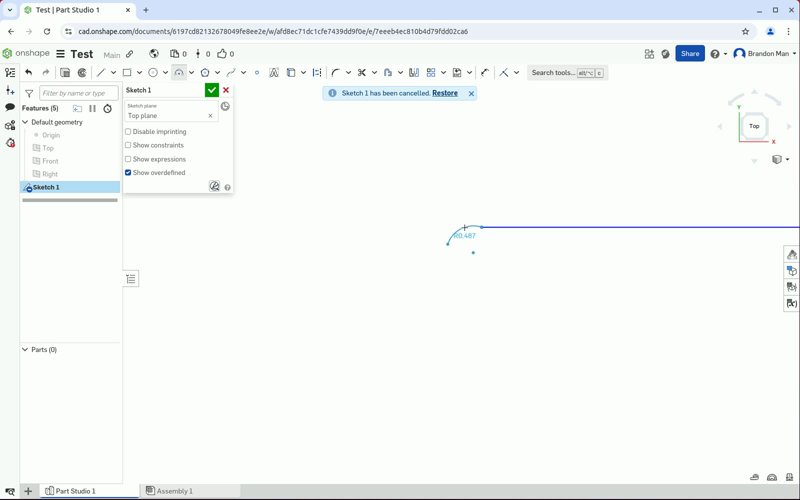
scroll(-6)
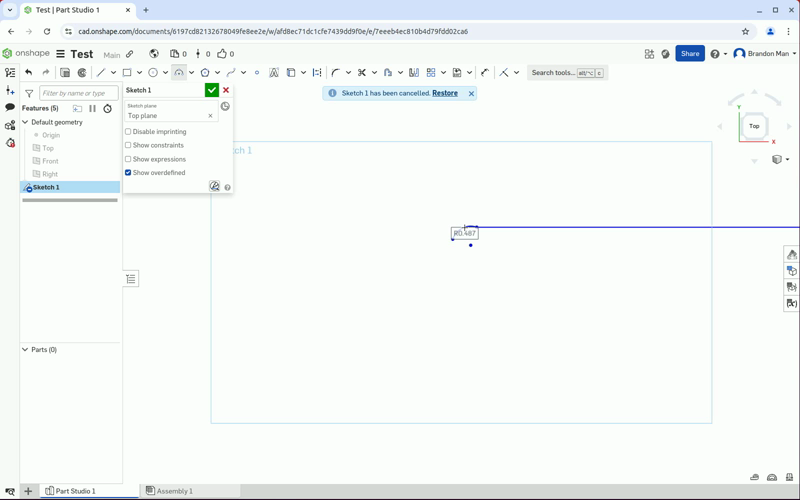
scroll(-6)
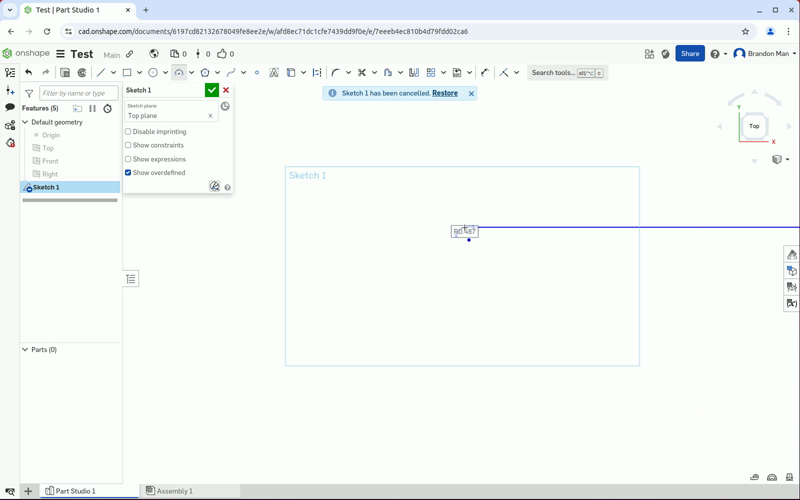
scroll(-6)
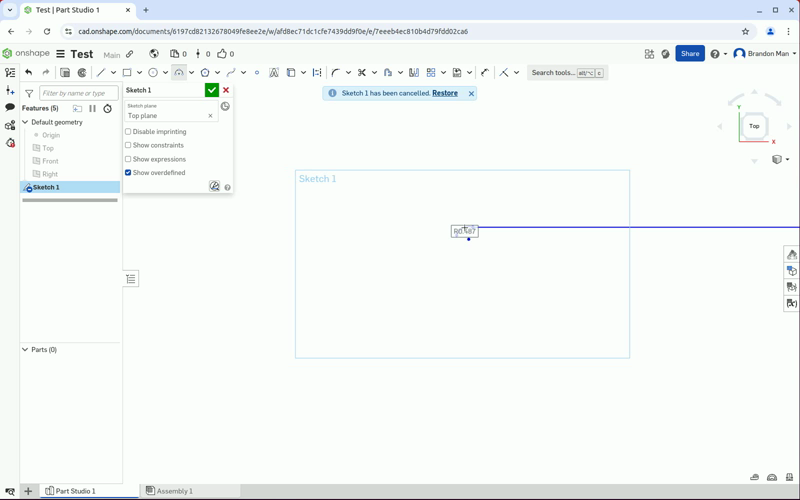
scroll(-6)
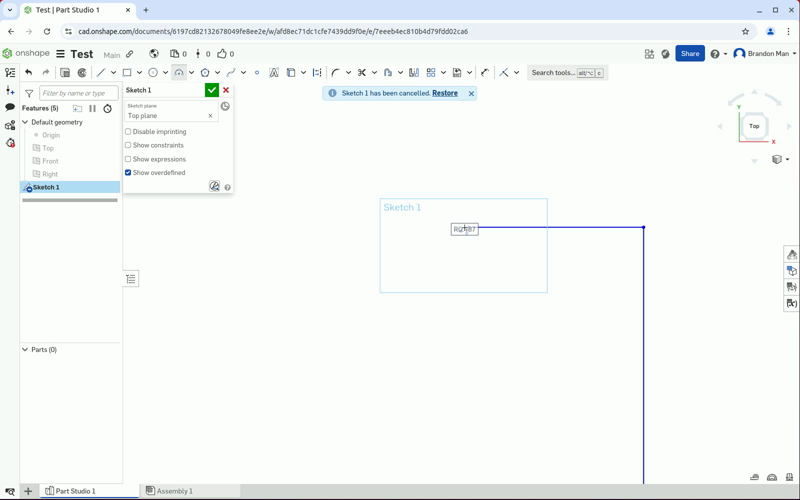
scroll(-6)
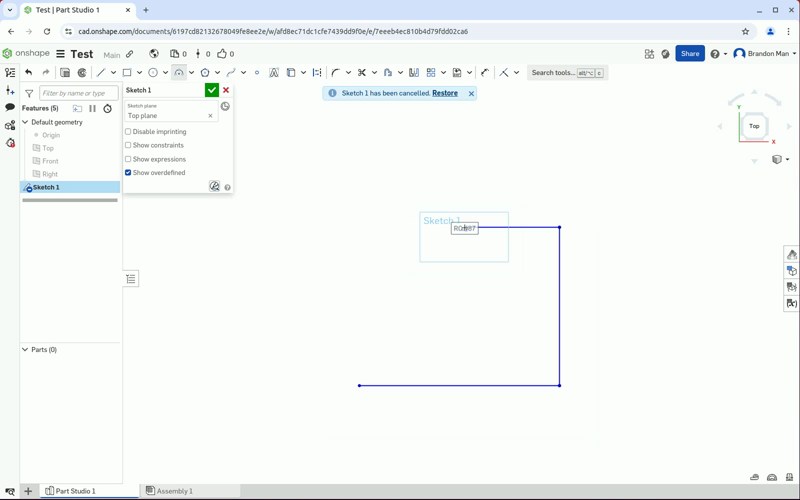
scroll(-6)
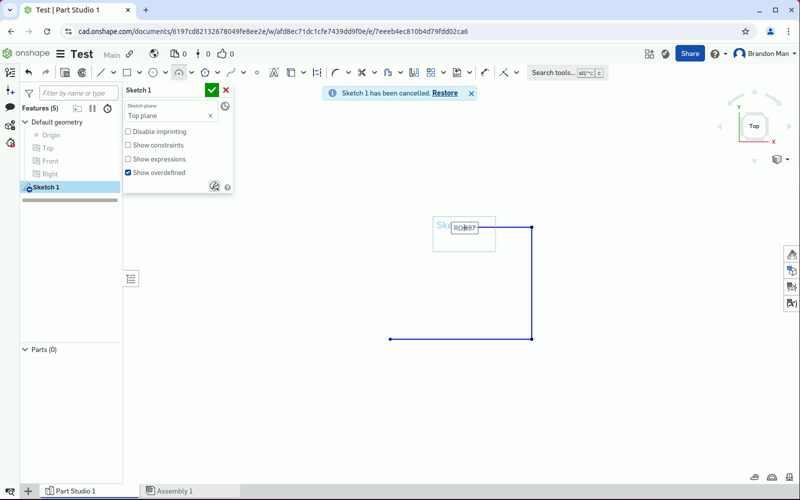
key_up(shift)
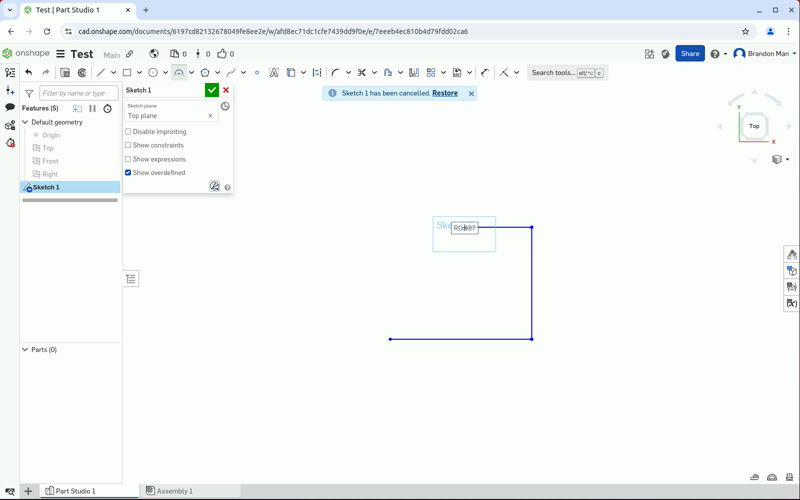
key(esc)
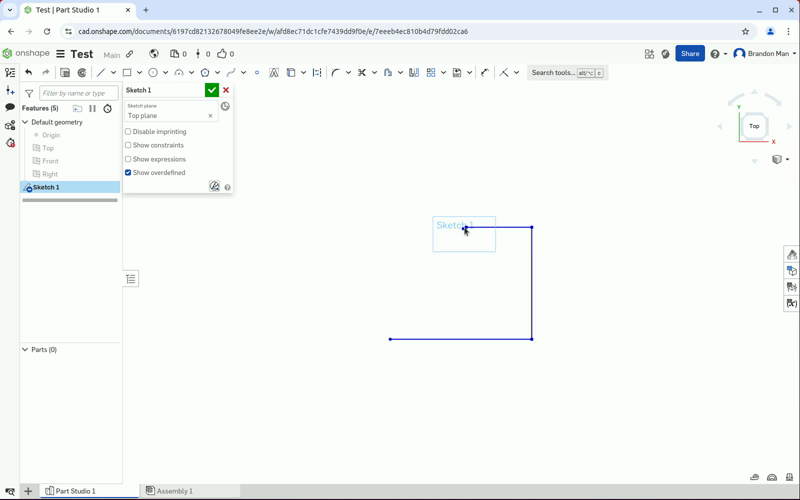
key(l)
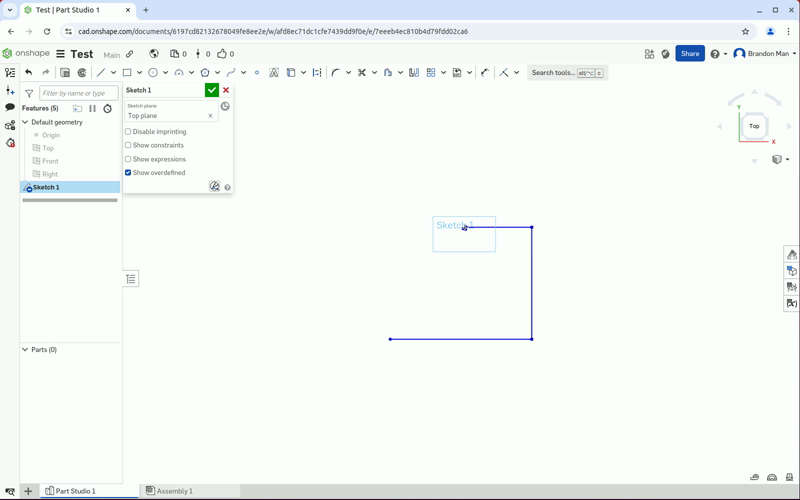
mouse_move(463, 228)
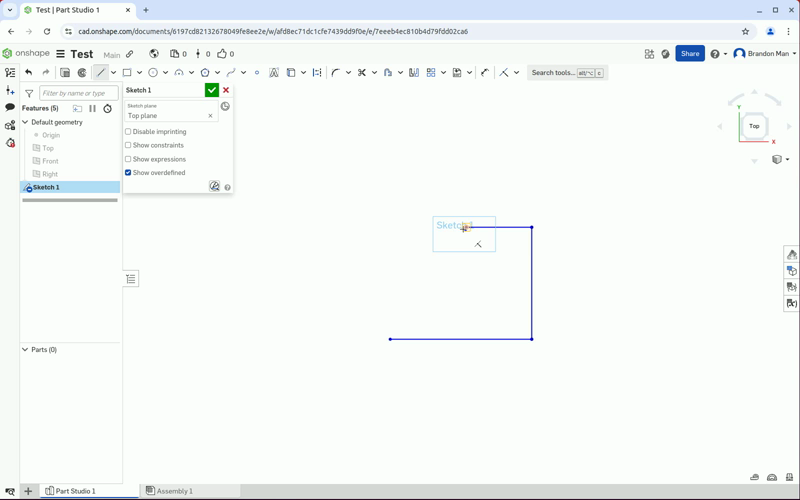
scroll(6)
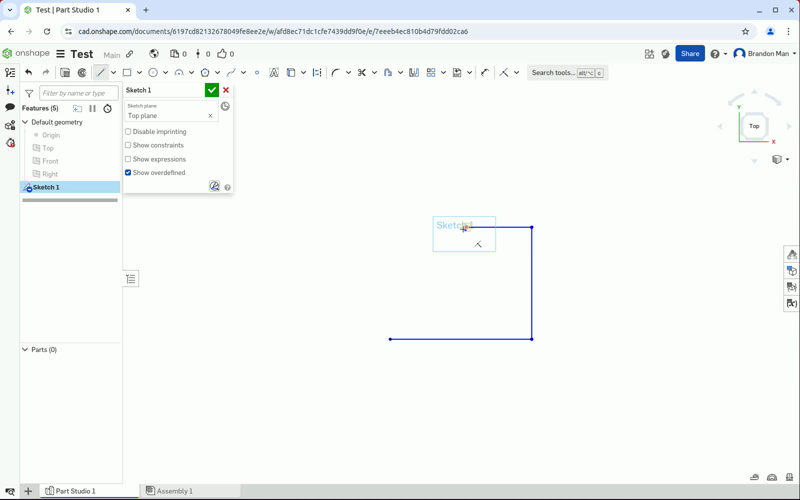
scroll(6)
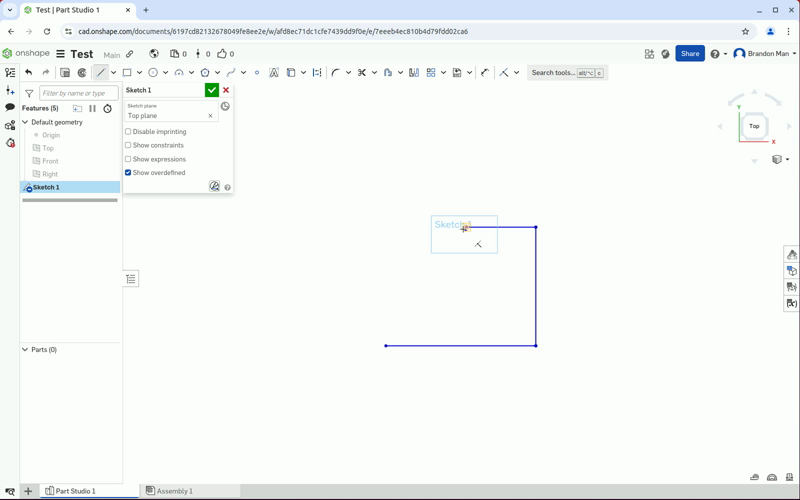
scroll(6)
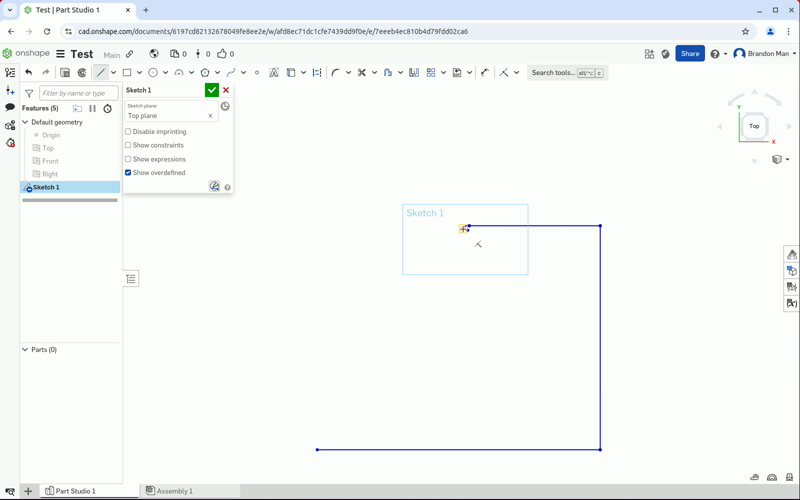
scroll(6)
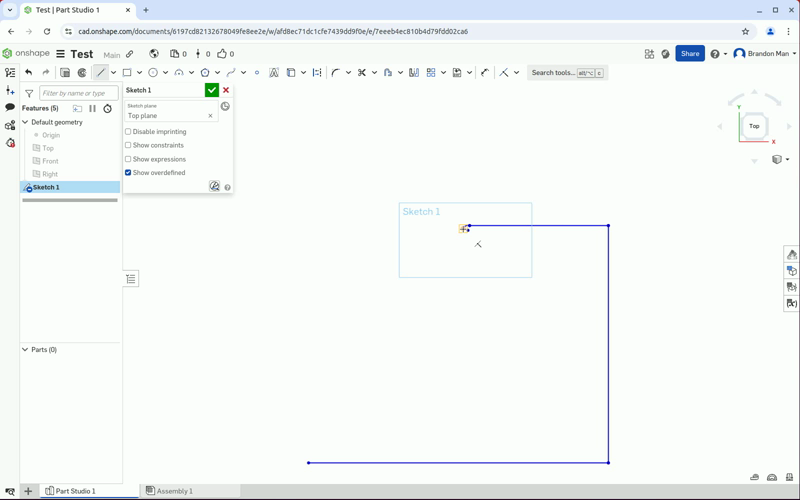
scroll(6)
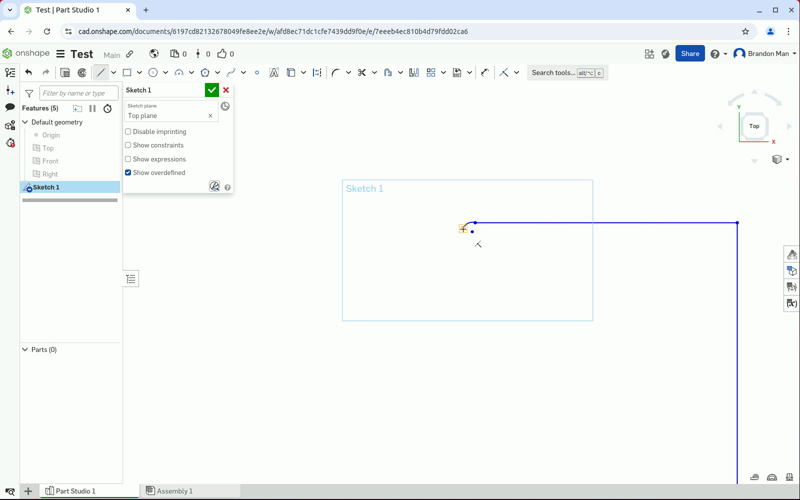
scroll(6)
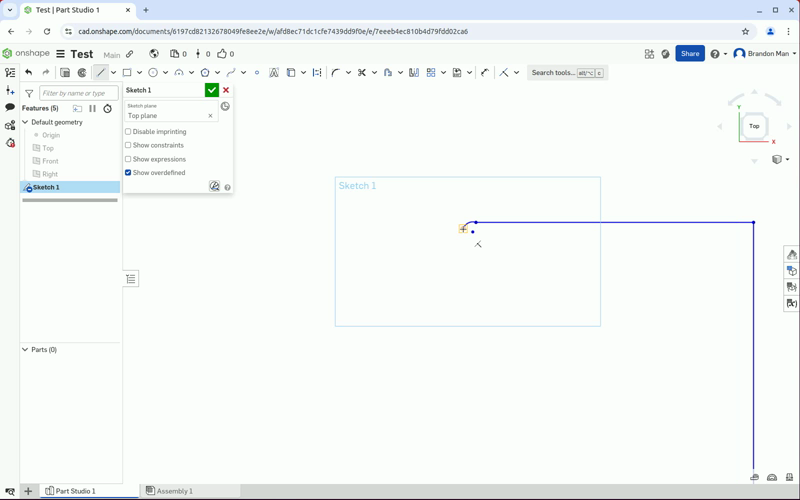
scroll(6)
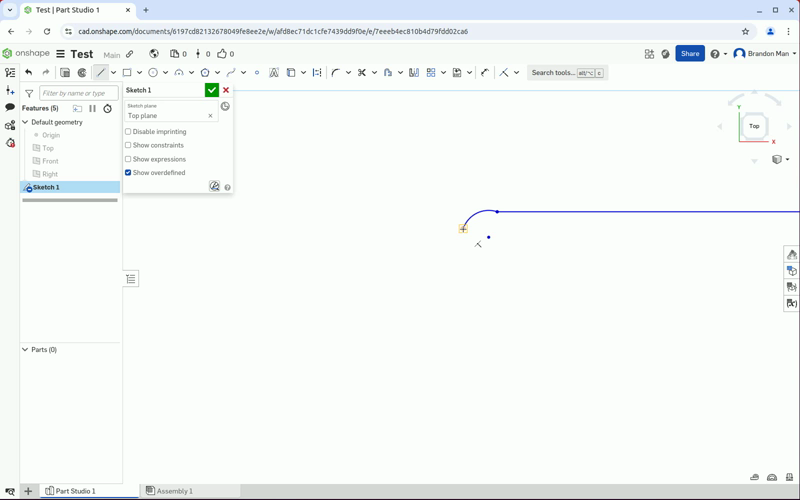
click(463, 228)
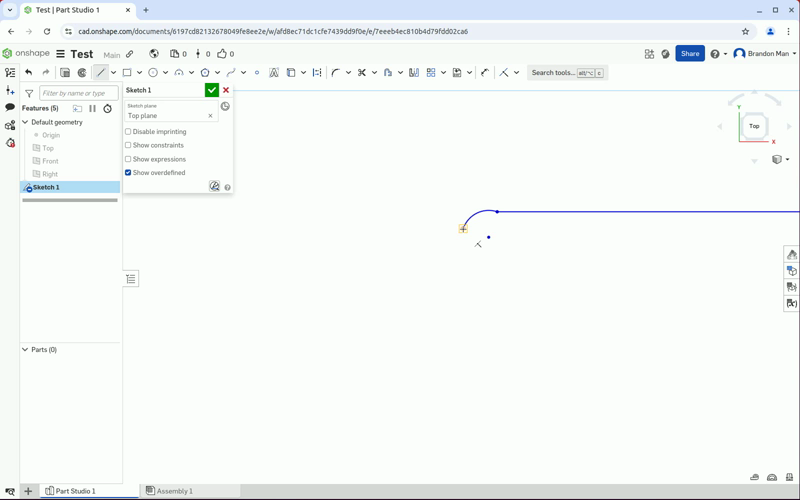
scroll(-6)
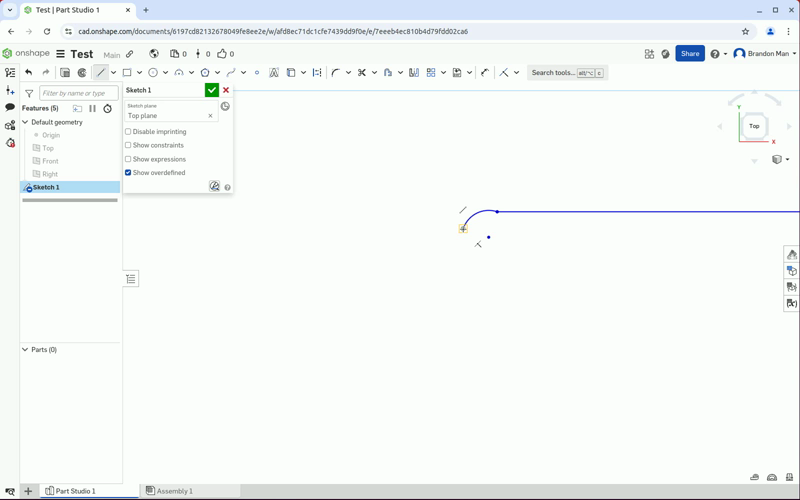
scroll(-6)
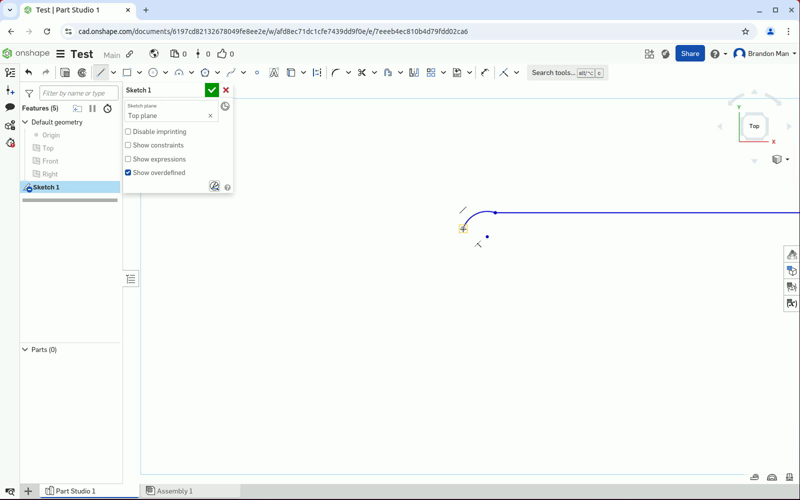
scroll(-6)
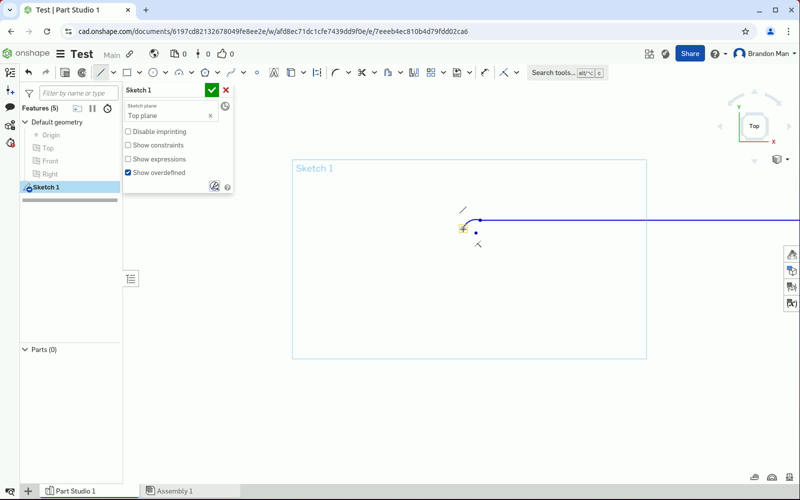
scroll(-6)
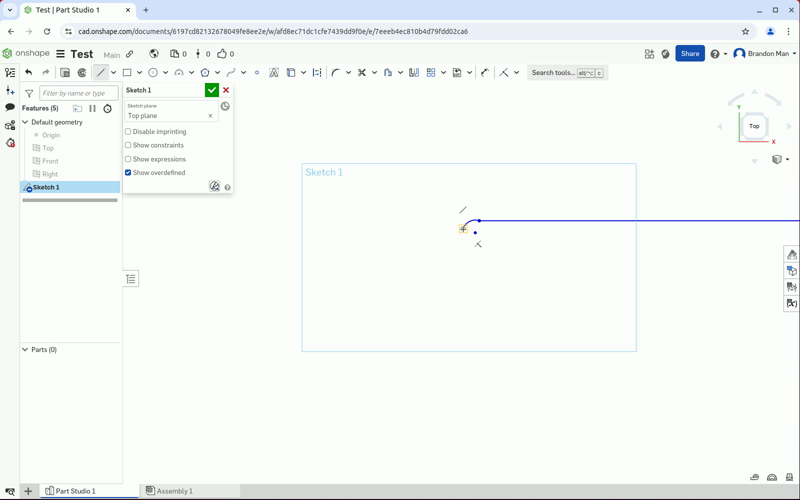
scroll(-6)
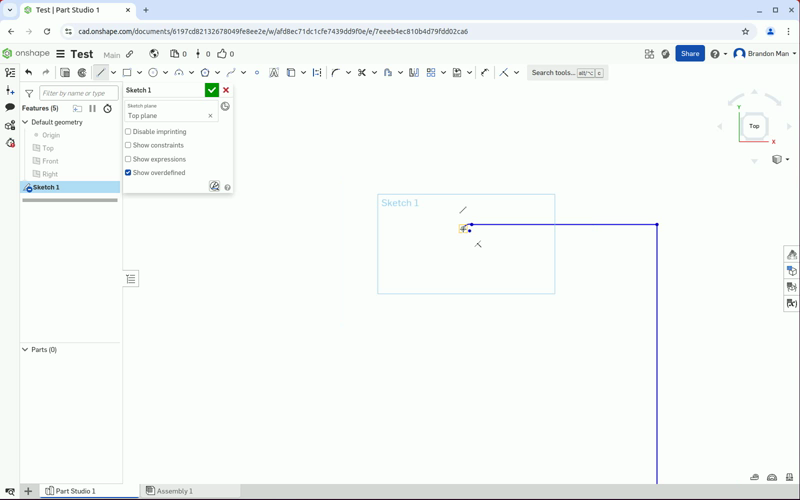
scroll(-6)
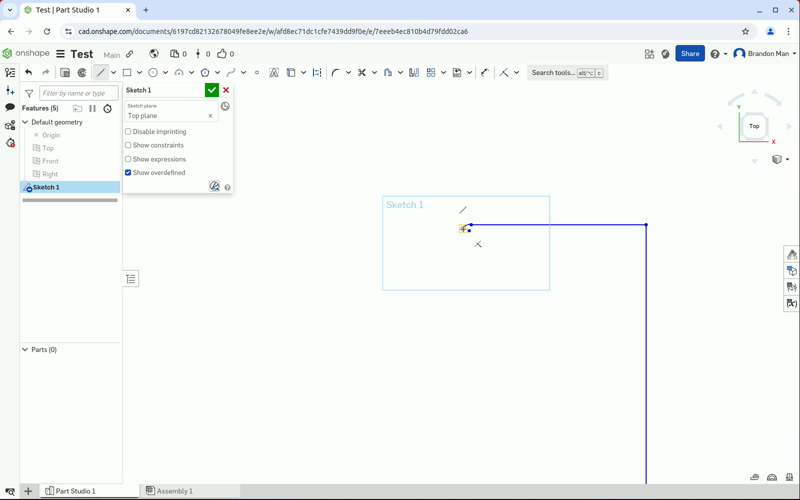
scroll(-6)
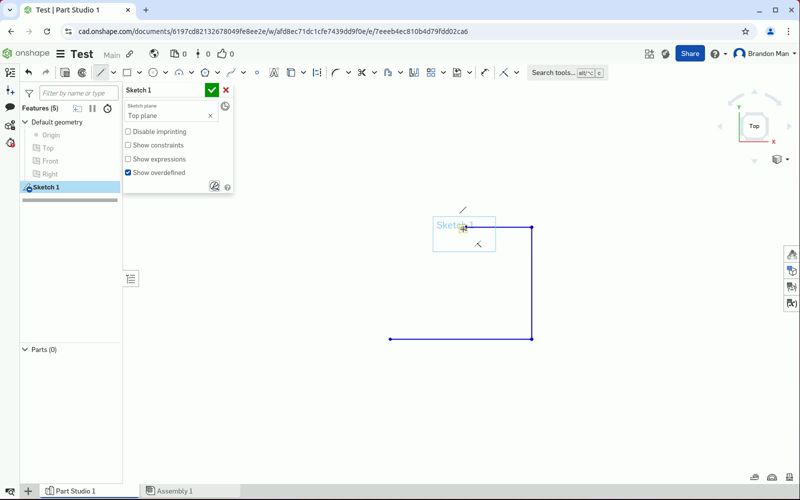
key_down(shift)
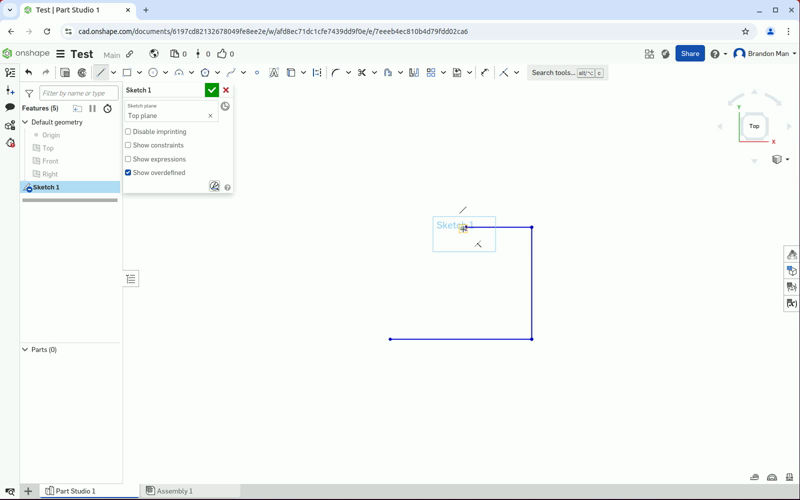
mouse_move(493, 228)
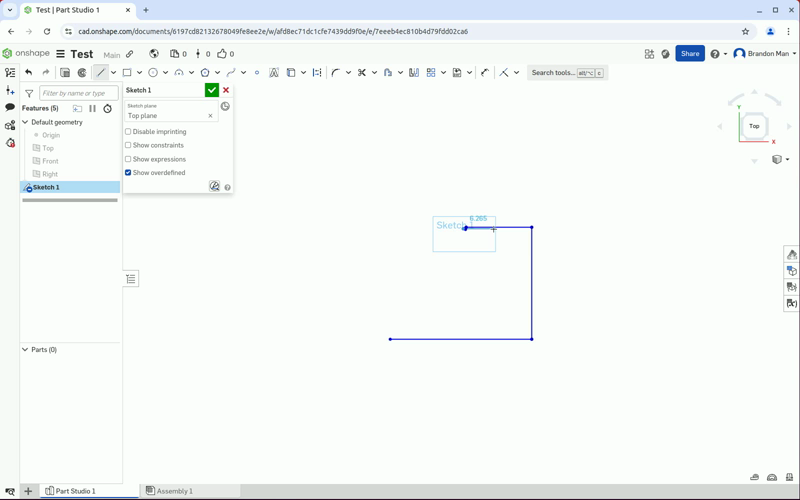
mouse_move(463, 282)
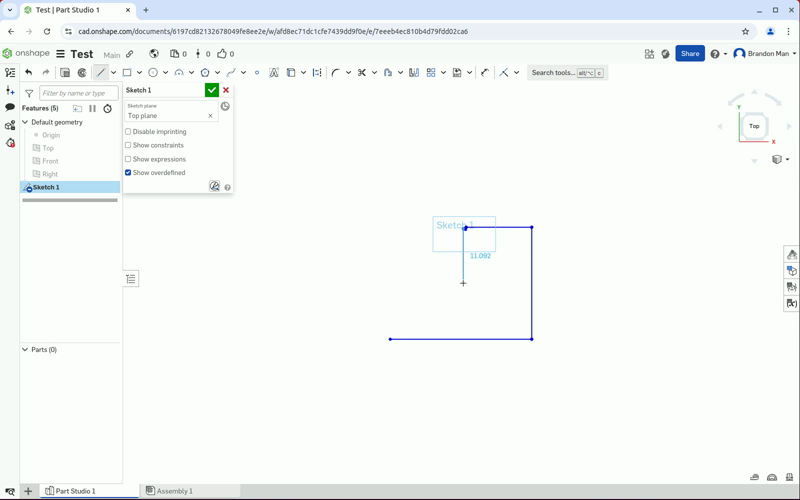
click(463, 282)
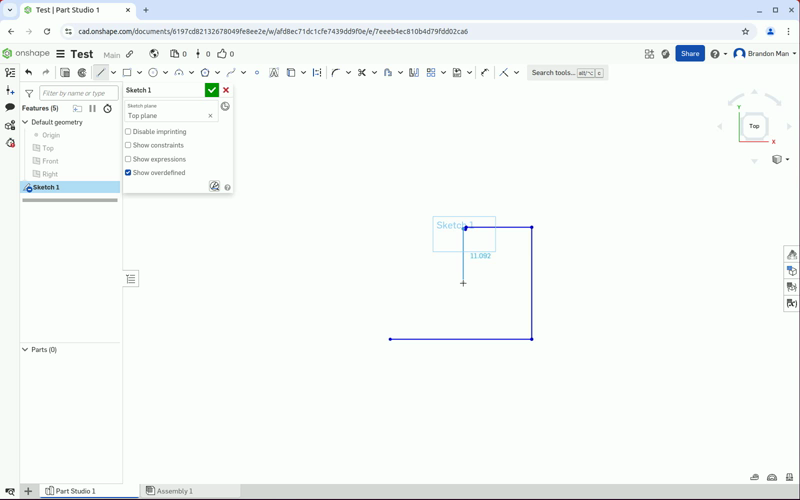
key_up(shift)
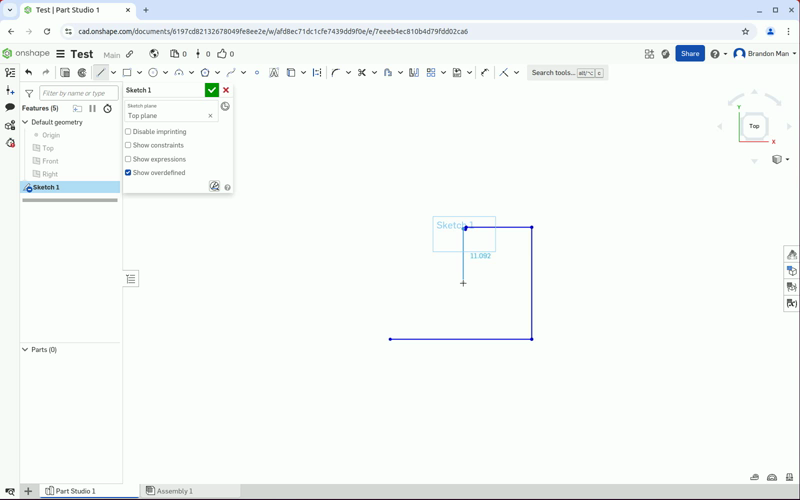
key(esc)
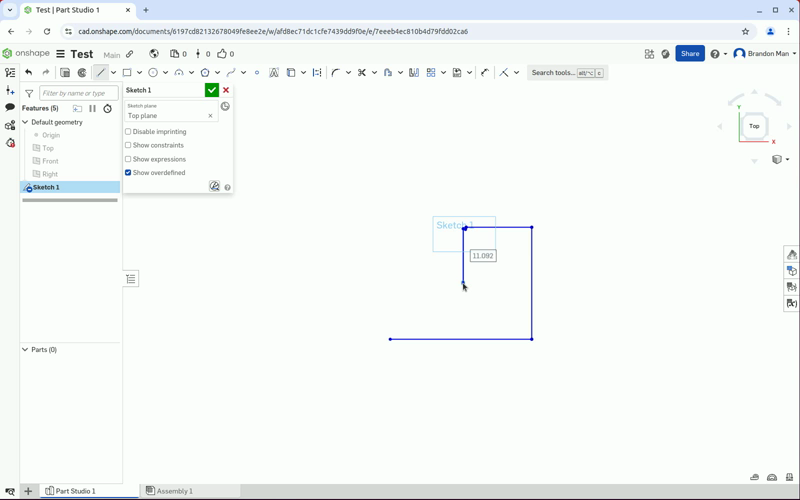
key(a)
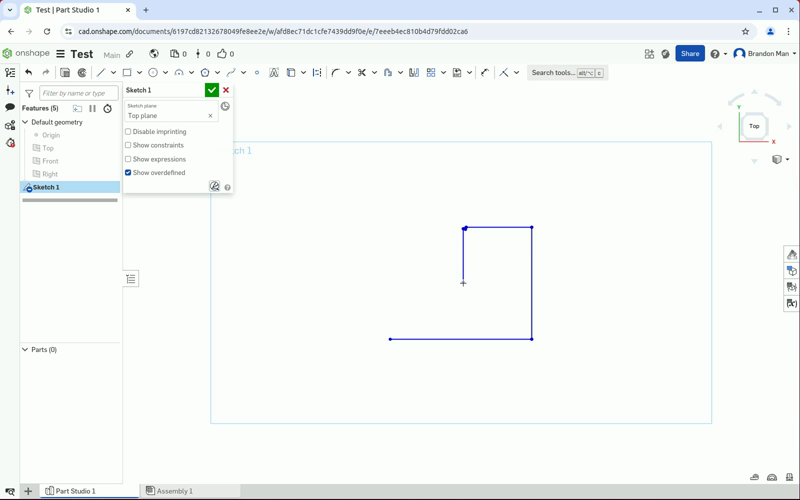
mouse_move(463, 282)
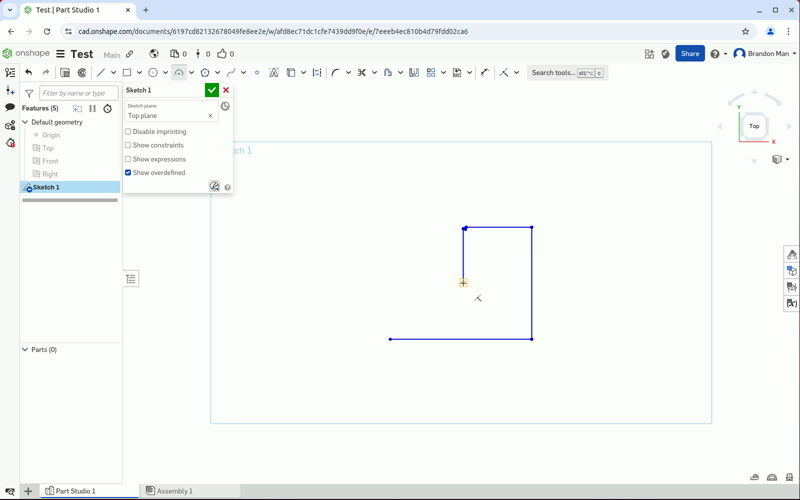
click(463, 282)
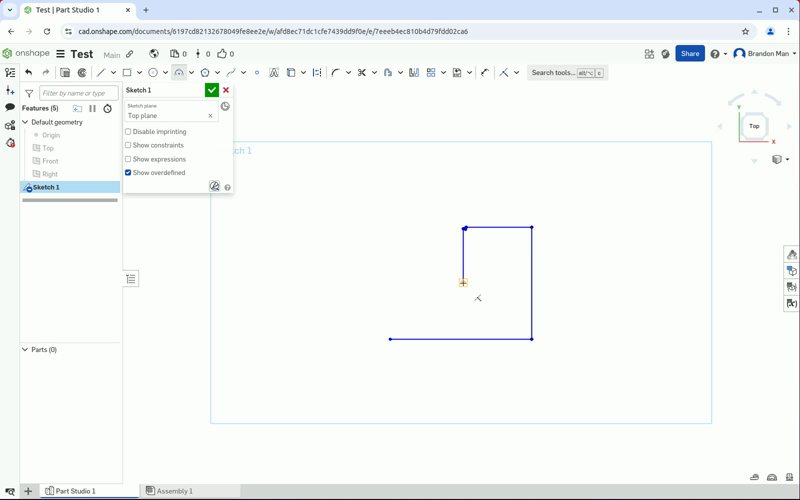
key_down(shift)
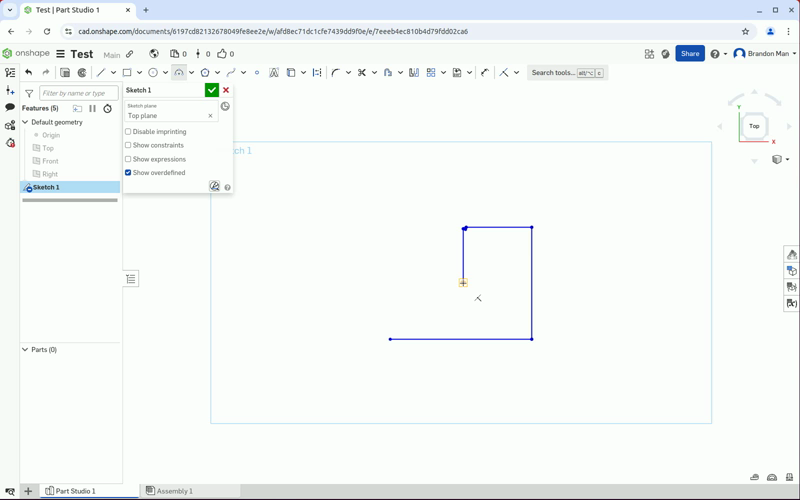
mouse_move(458, 282)
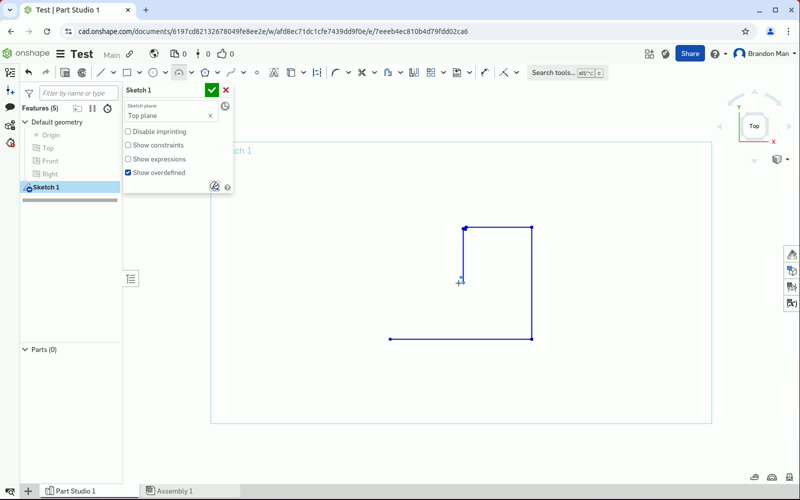
scroll(6)
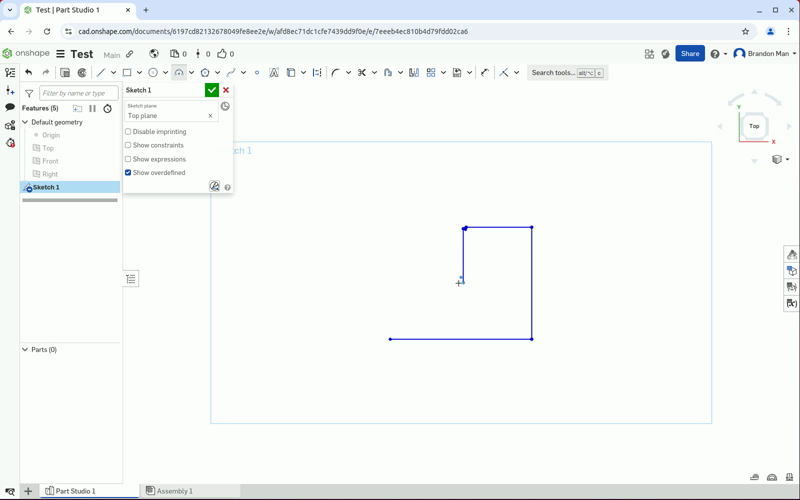
scroll(6)
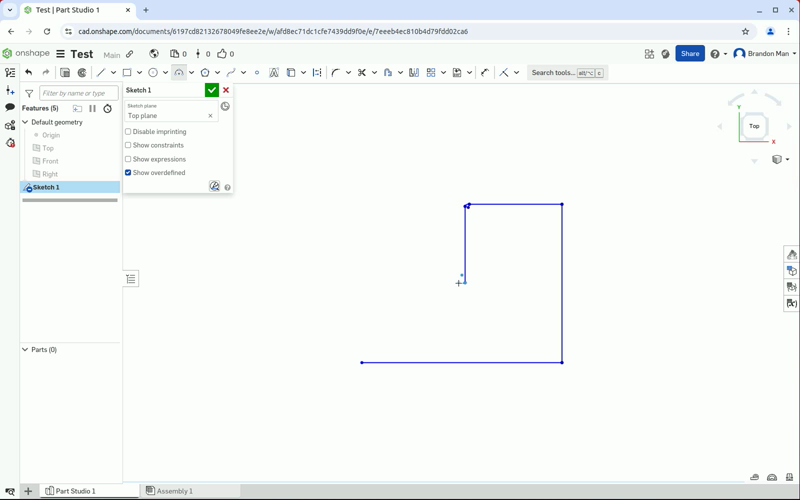
scroll(6)
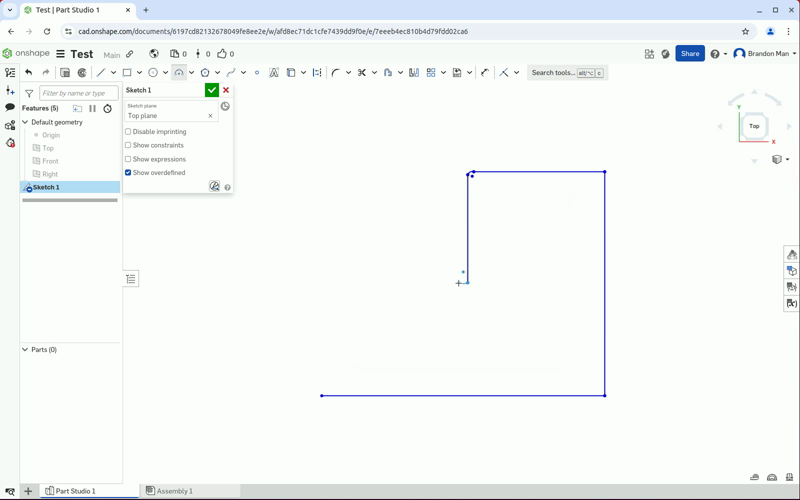
scroll(6)
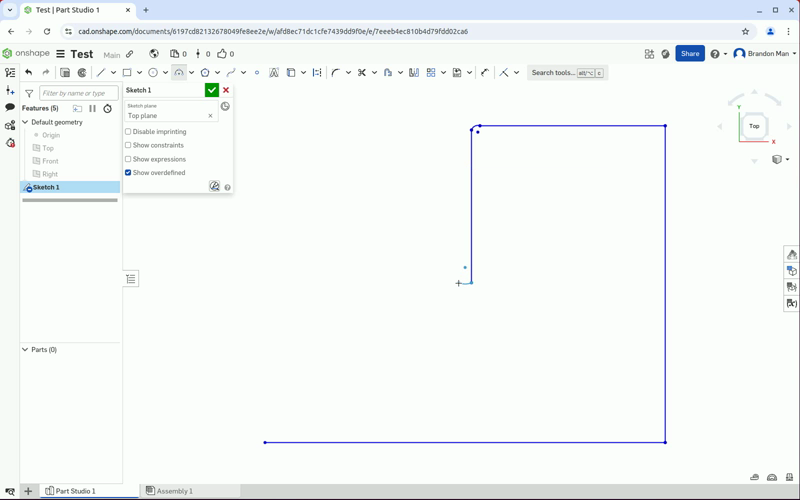
scroll(6)
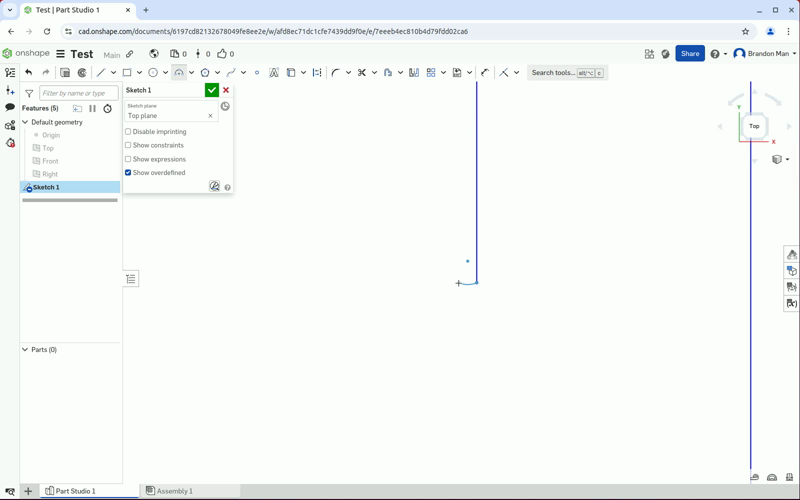
scroll(6)
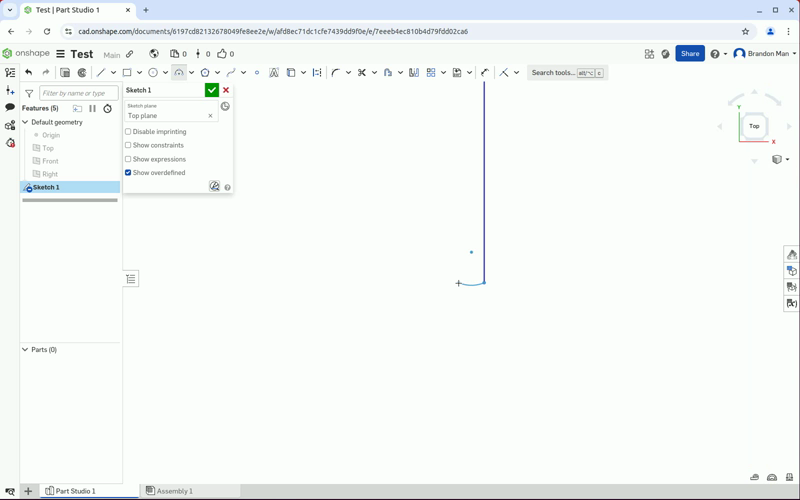
scroll(6)
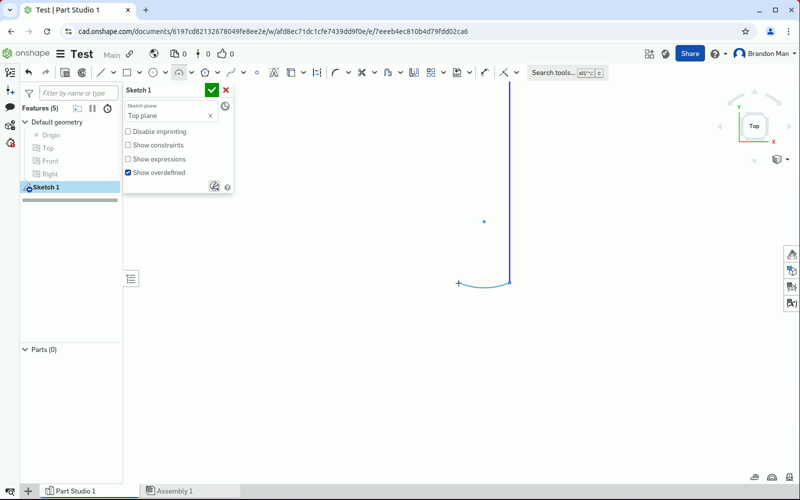
click(458, 282)
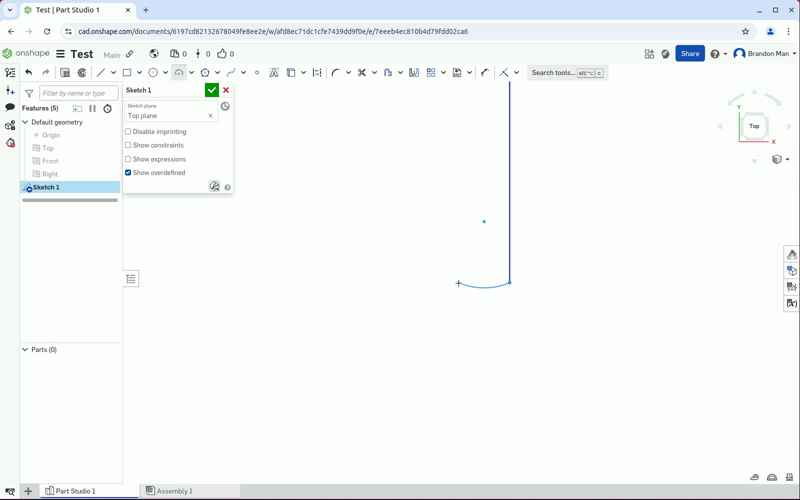
scroll(-6)
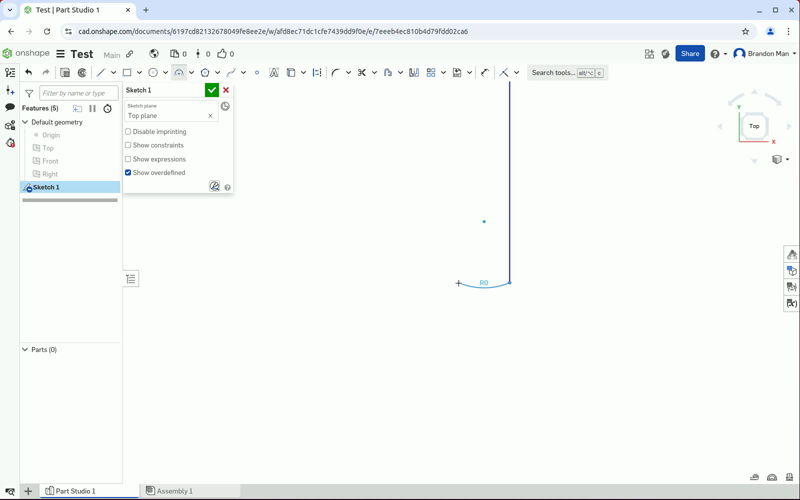
scroll(-6)
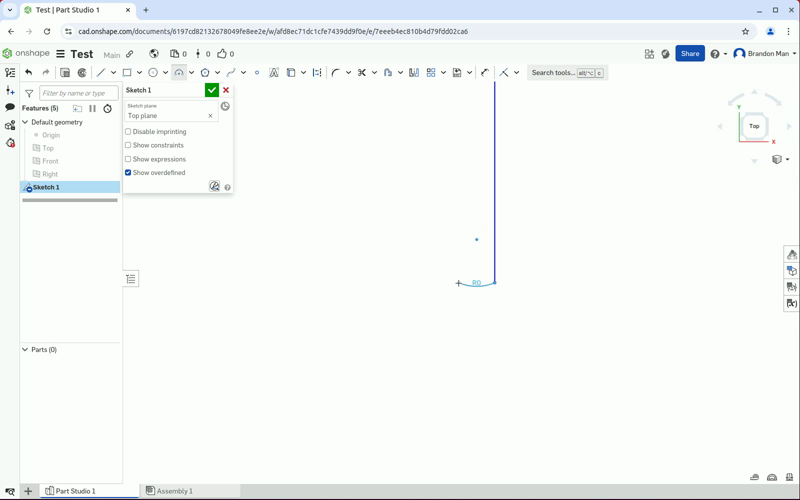
scroll(-6)
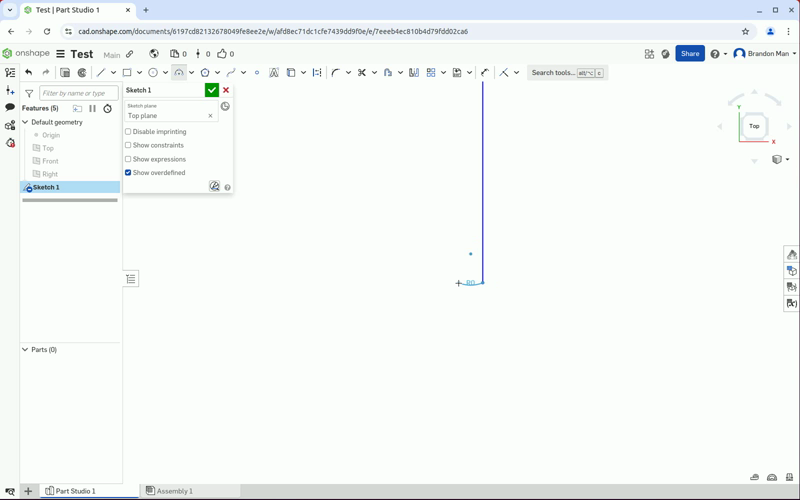
scroll(-6)
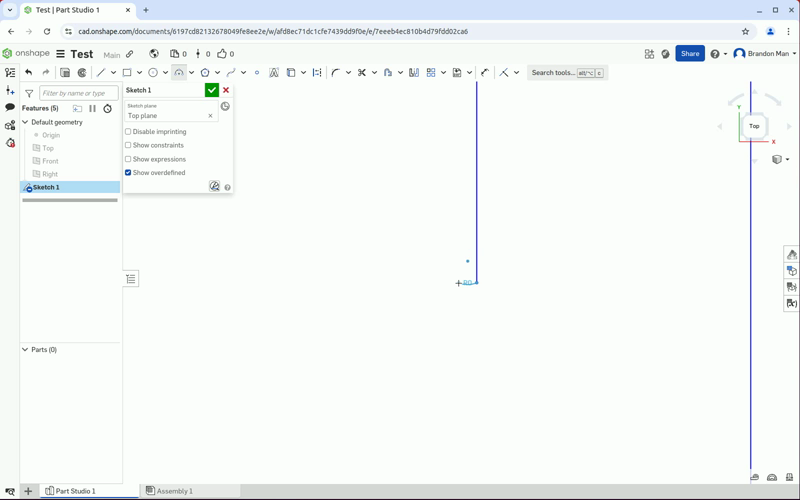
scroll(-6)
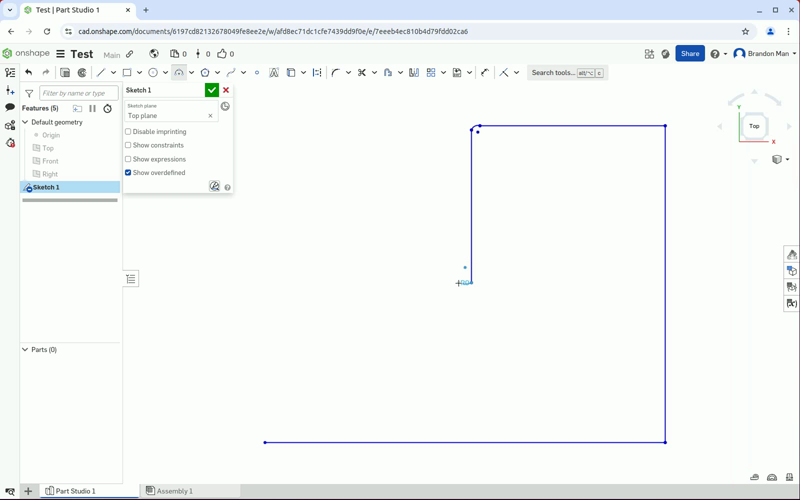
scroll(-6)
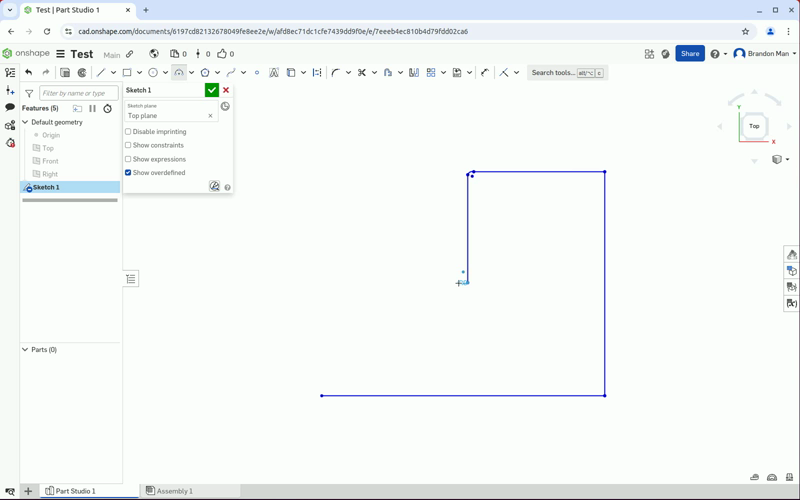
scroll(-6)
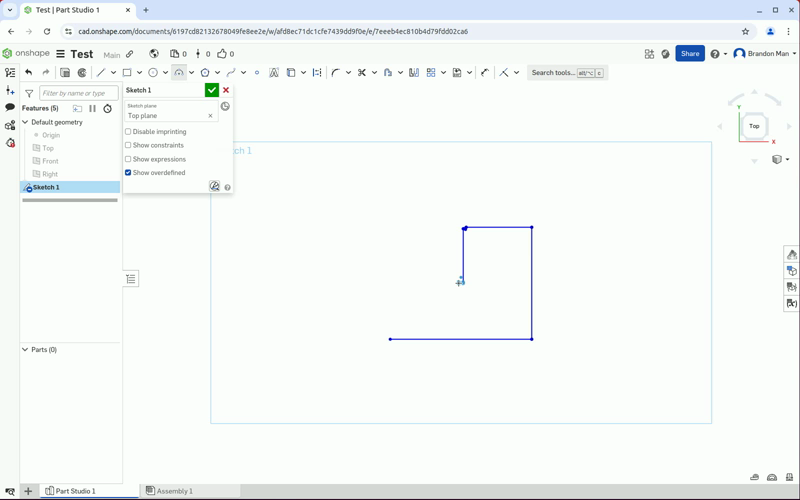
mouse_move(461, 284)
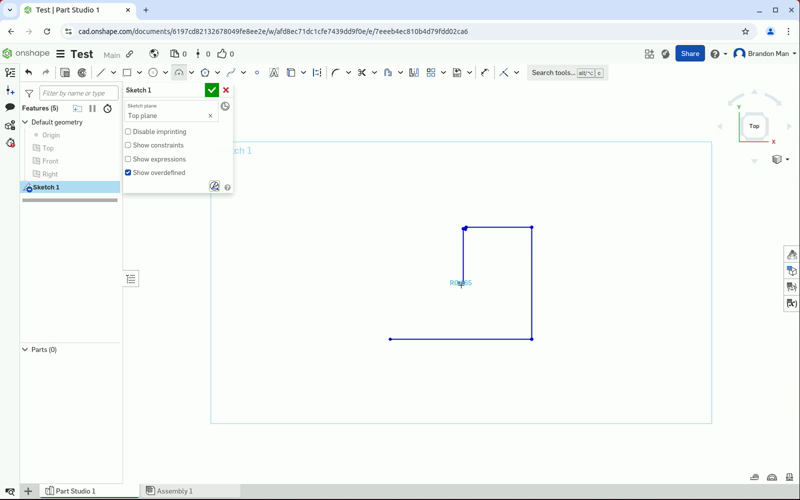
scroll(6)
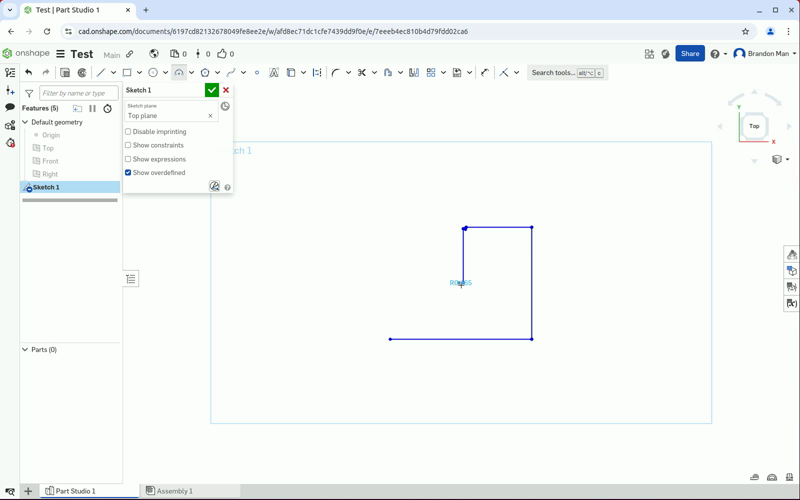
scroll(6)
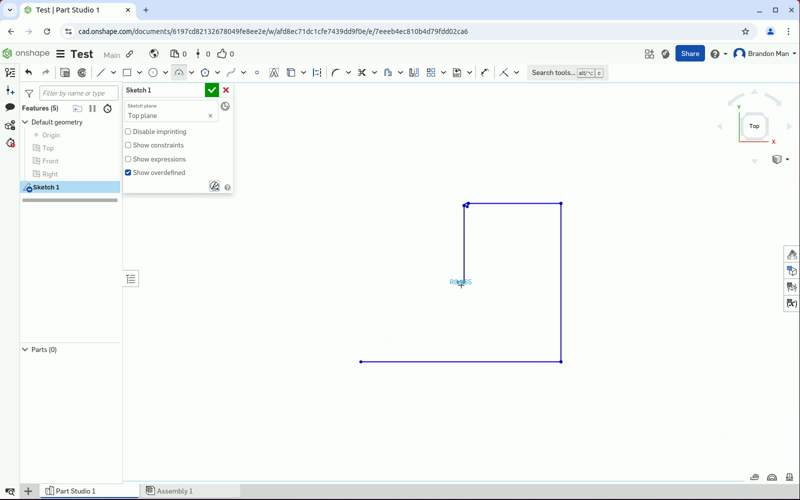
scroll(6)
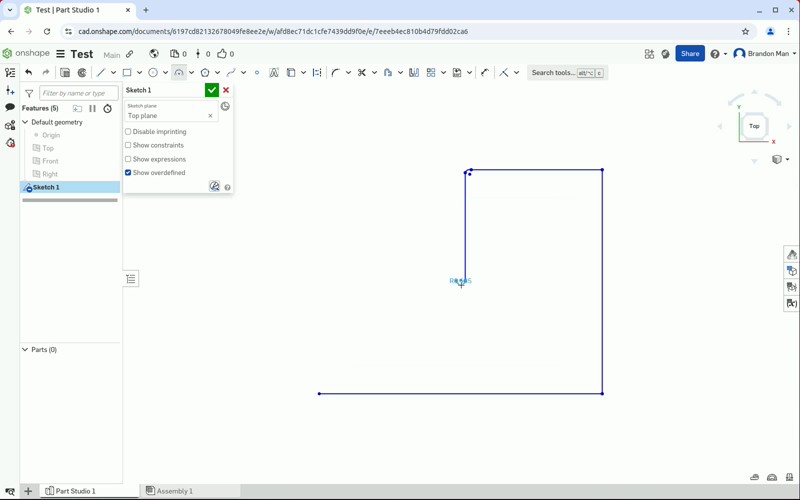
scroll(6)
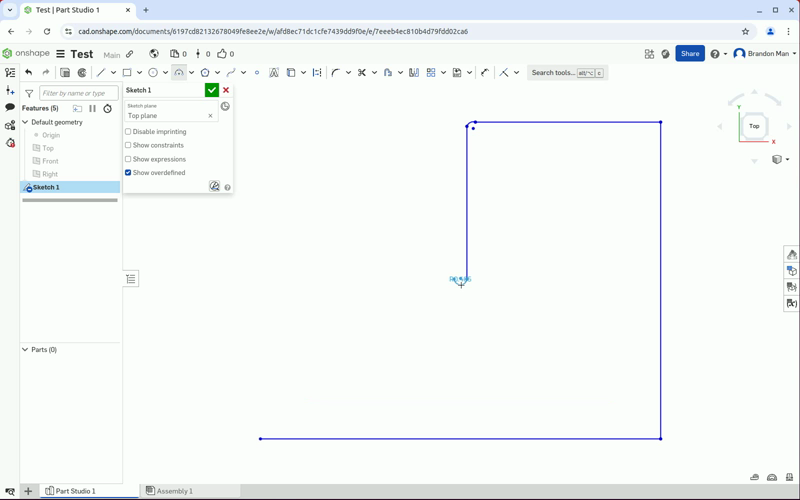
scroll(6)
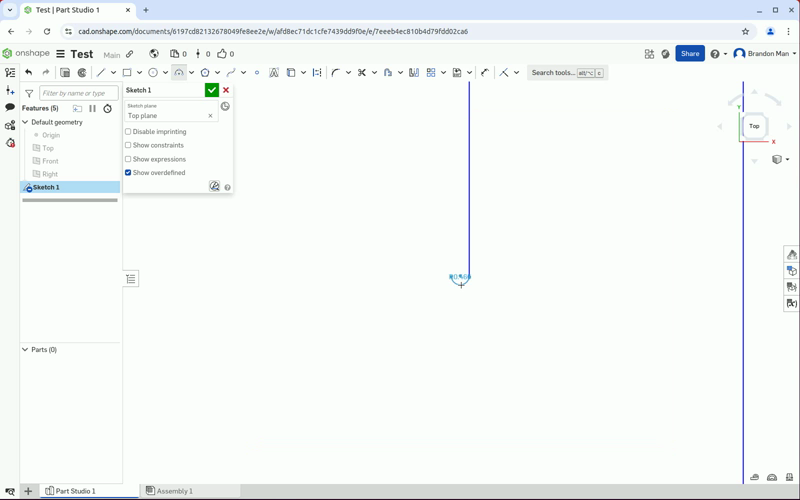
scroll(6)
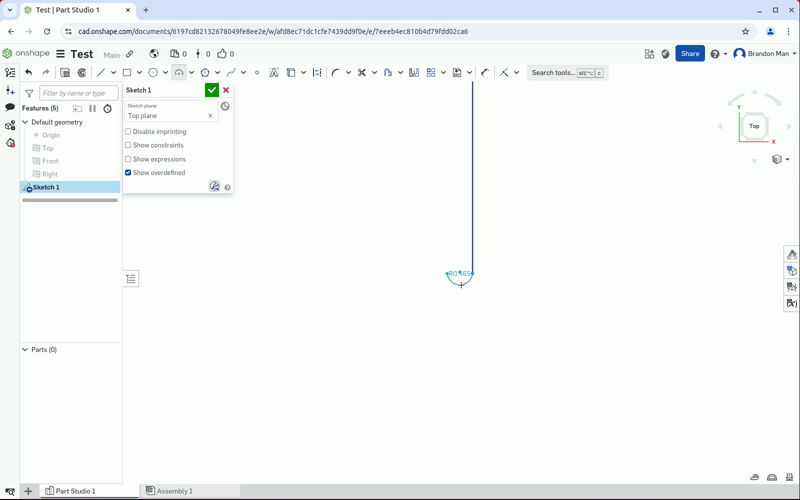
scroll(6)
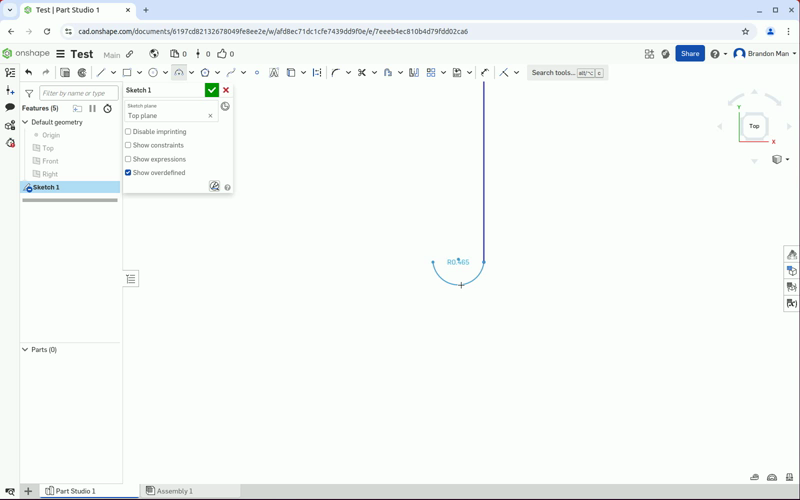
click(461, 284)
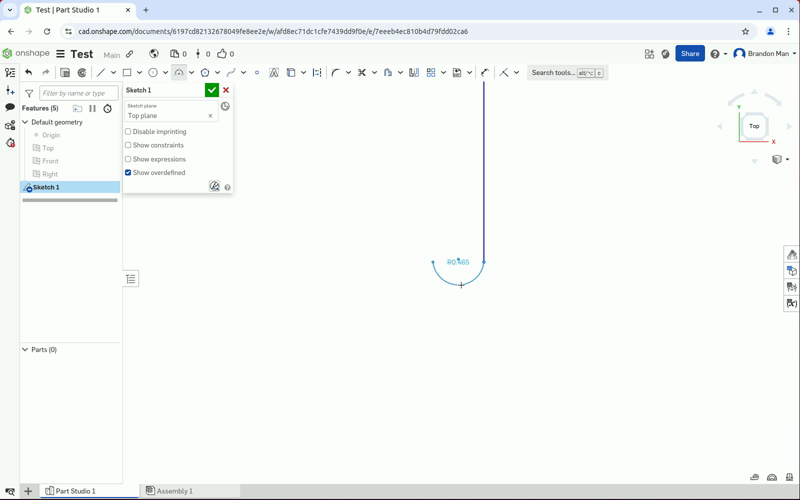
scroll(-6)
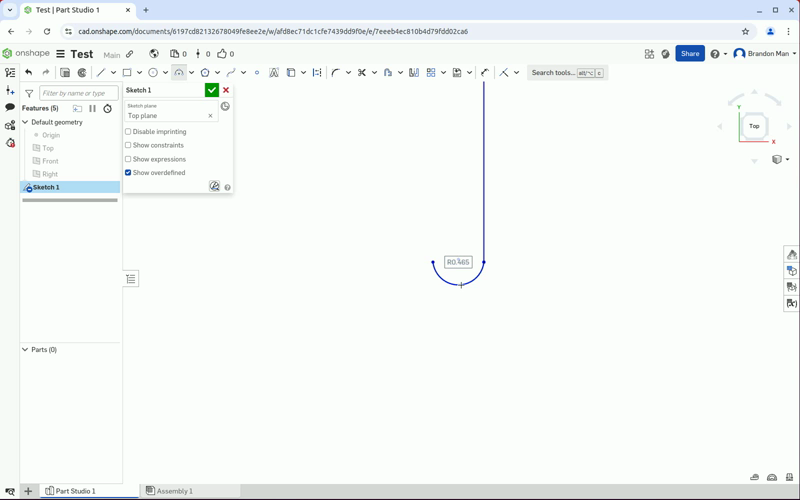
scroll(-6)
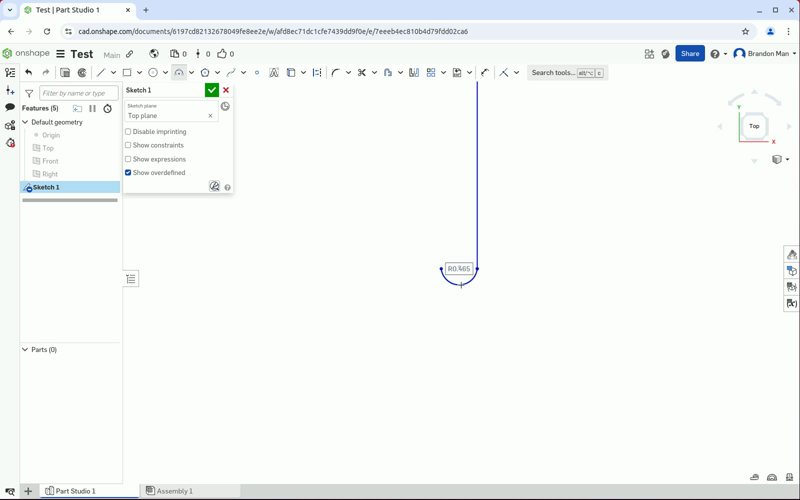
scroll(-6)
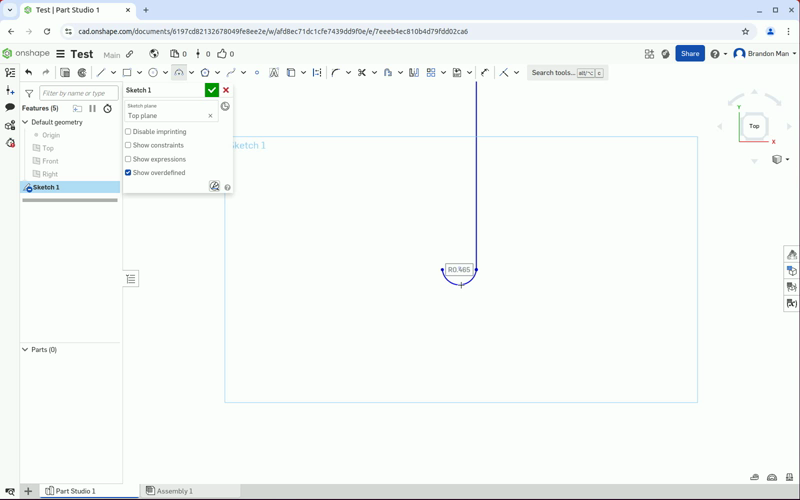
scroll(-6)
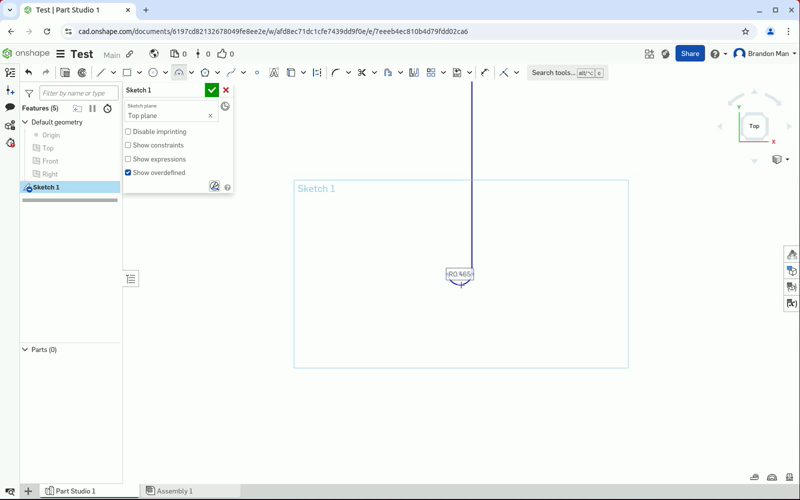
scroll(-6)
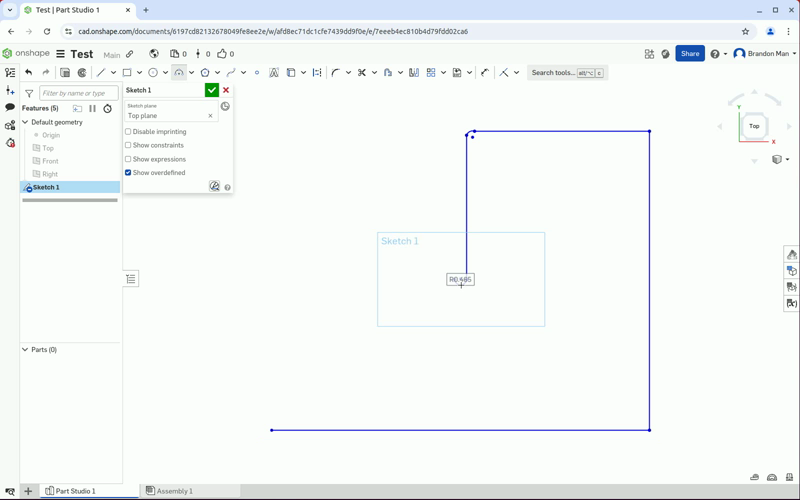
scroll(-6)
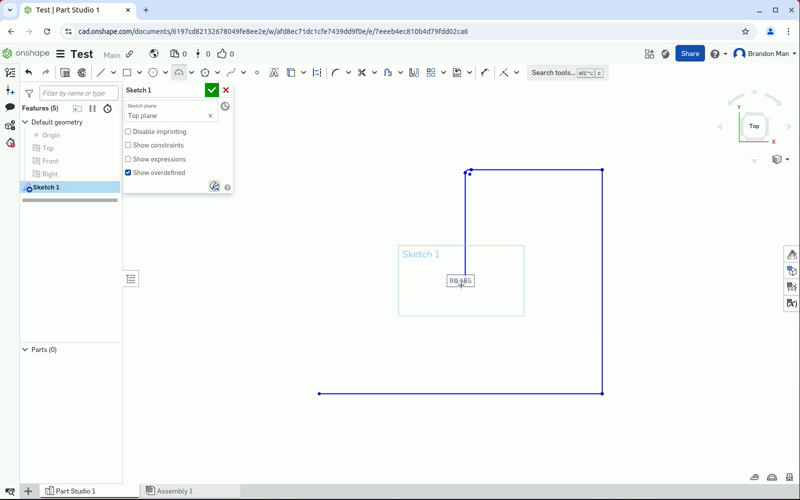
scroll(-6)
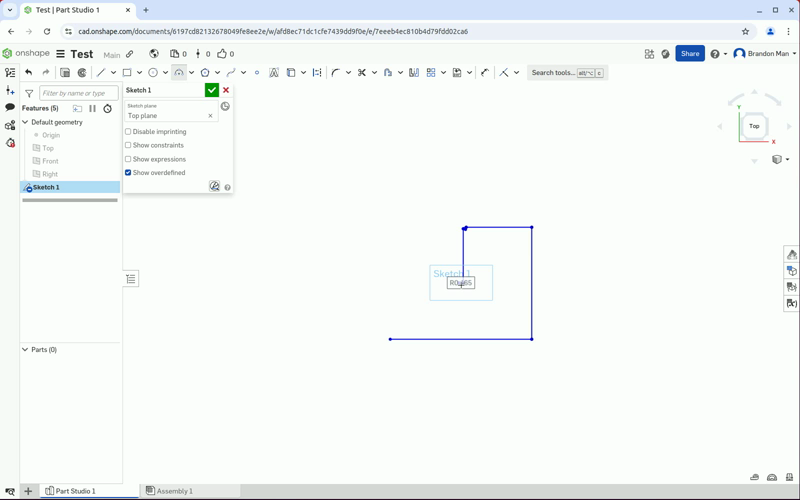
key_up(shift)
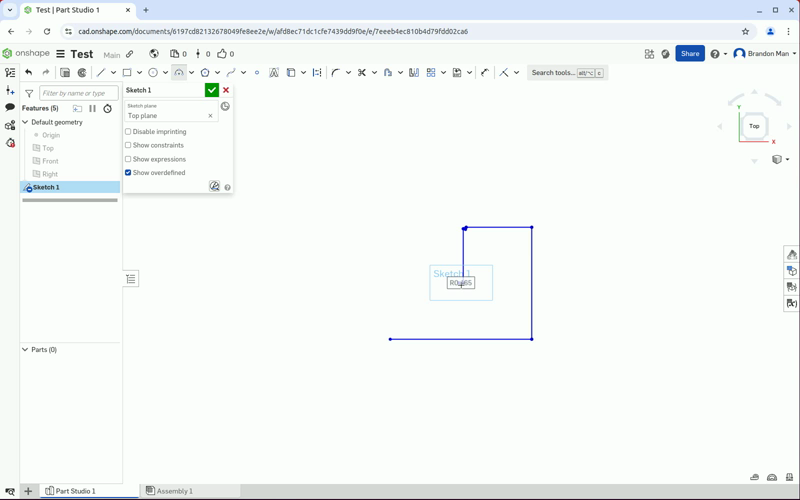
key(esc)
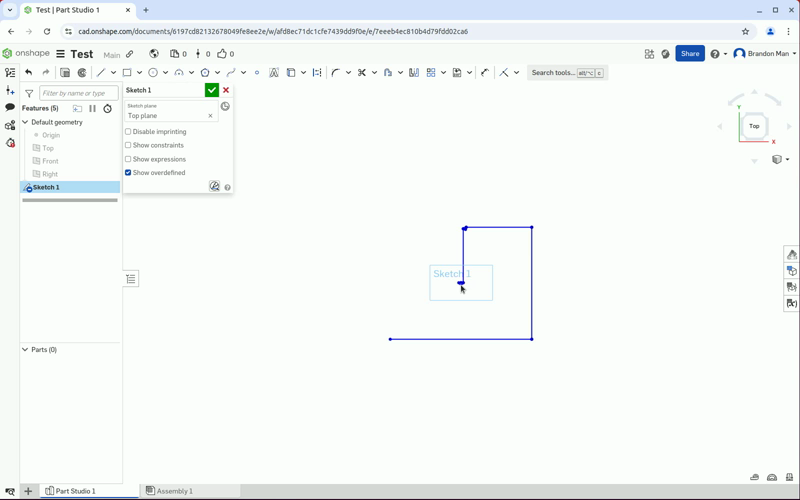
key(l)
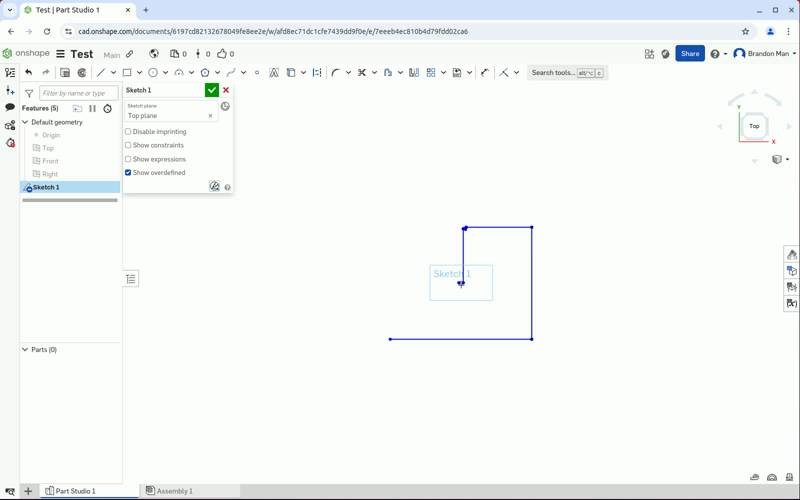
mouse_move(458, 282)
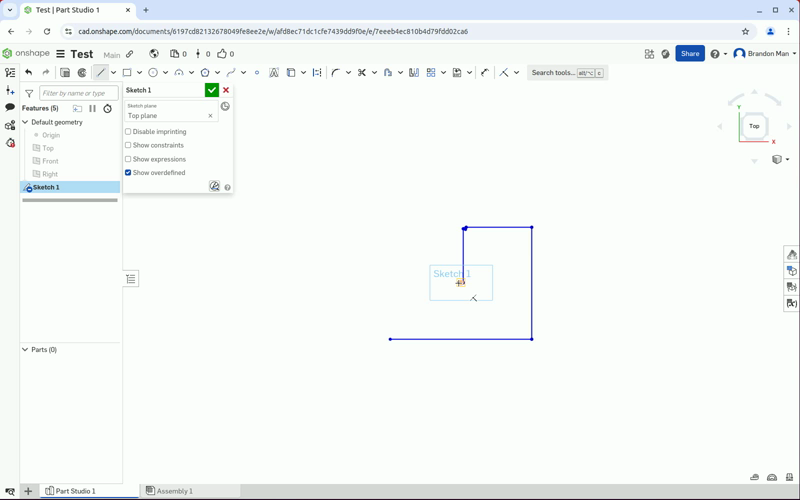
scroll(6)
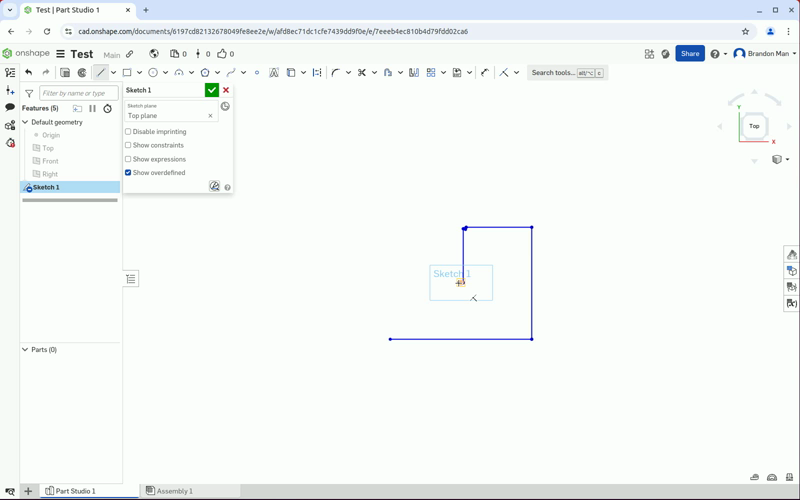
scroll(6)
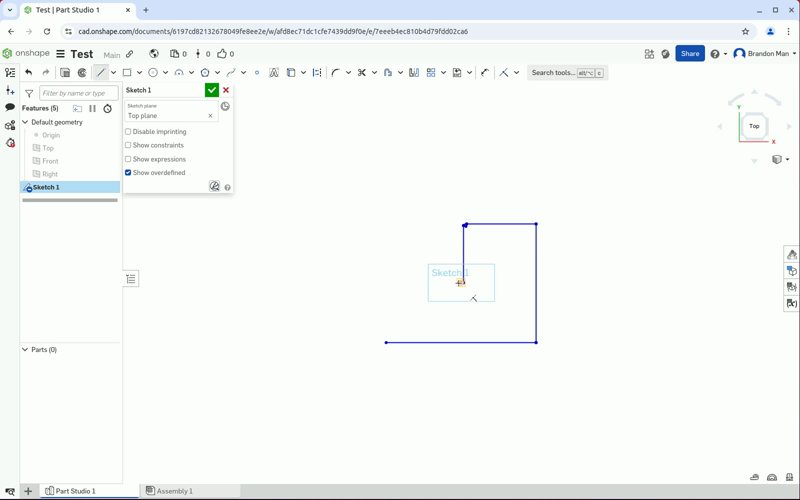
scroll(6)
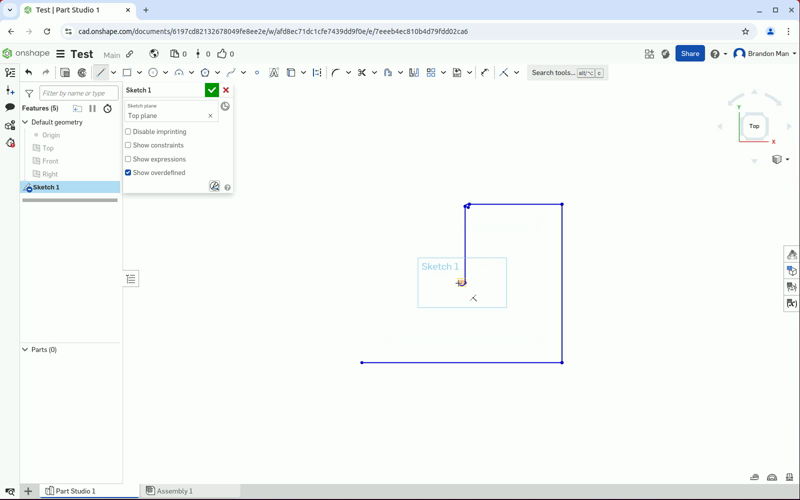
scroll(6)
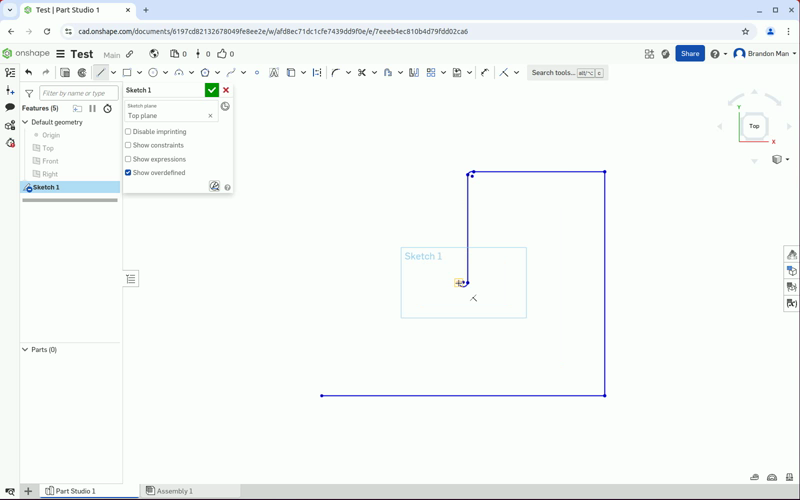
scroll(6)
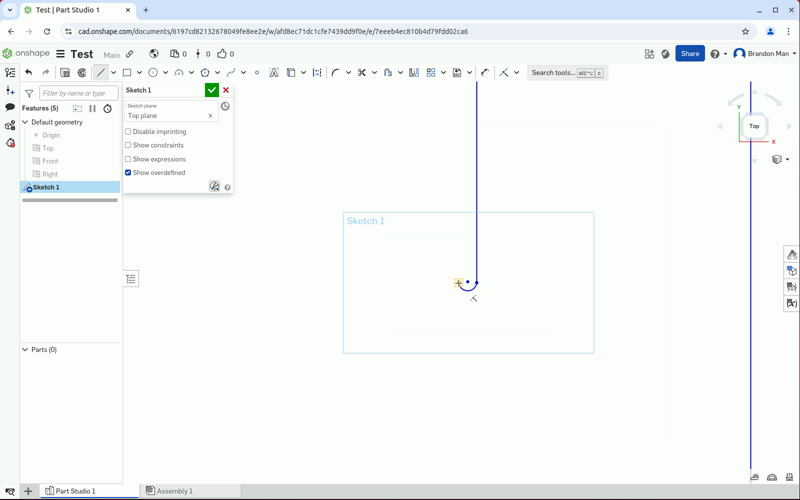
scroll(6)
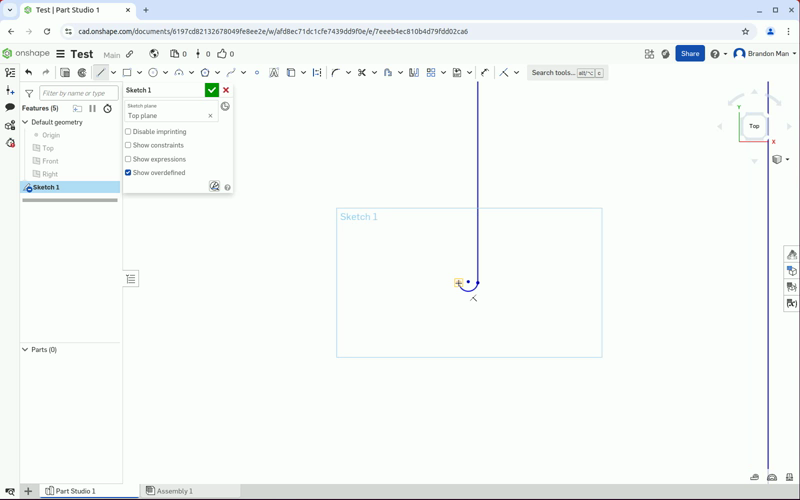
scroll(6)
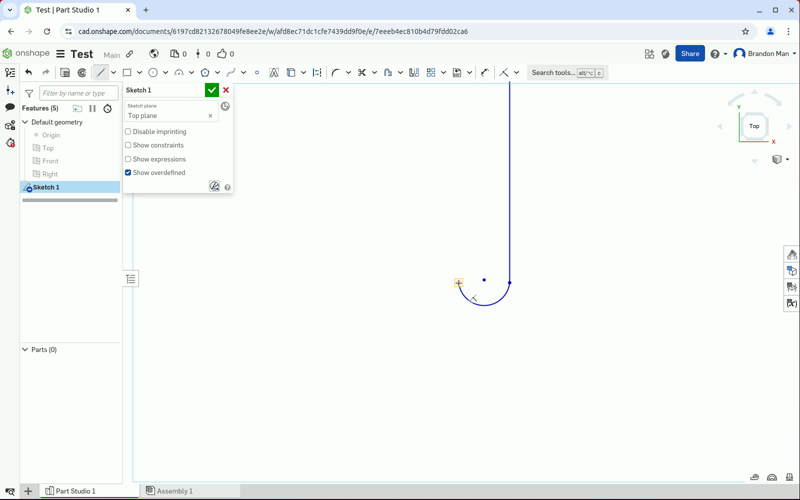
click(458, 282)
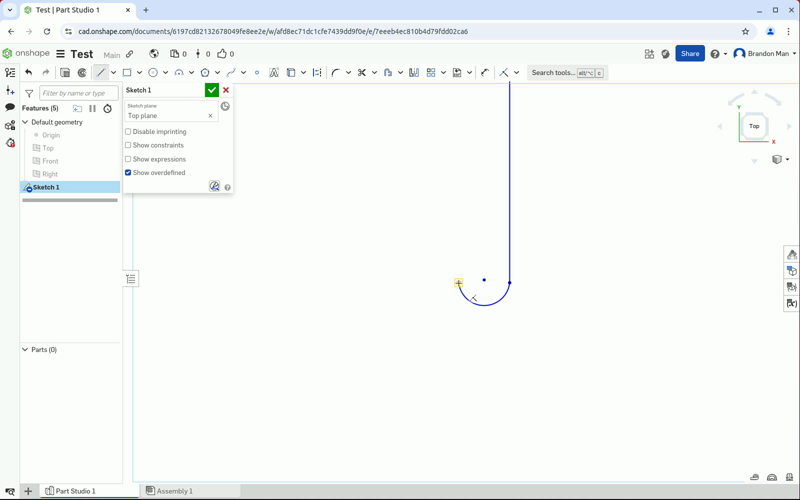
scroll(-6)
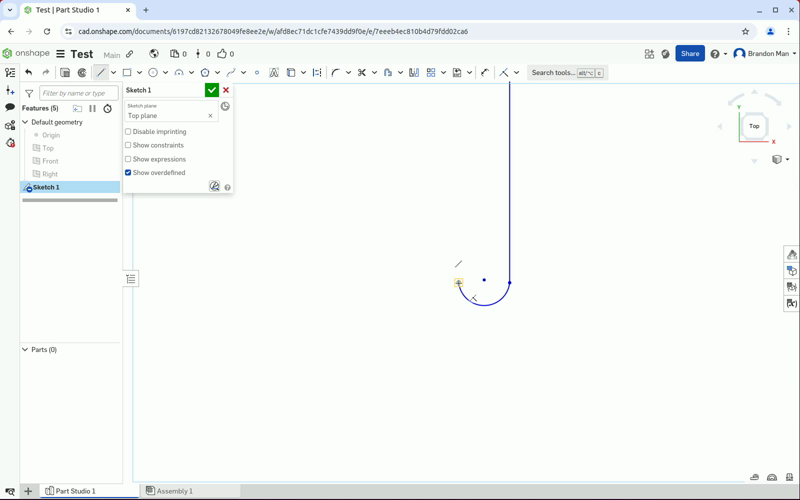
scroll(-6)
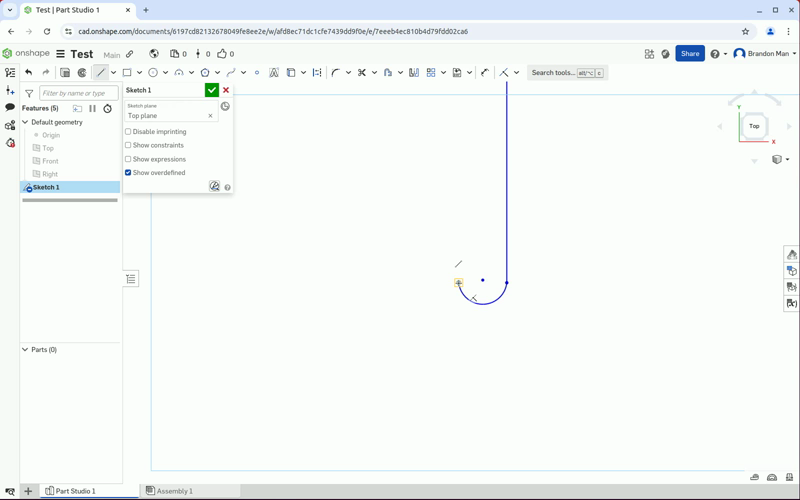
scroll(-6)
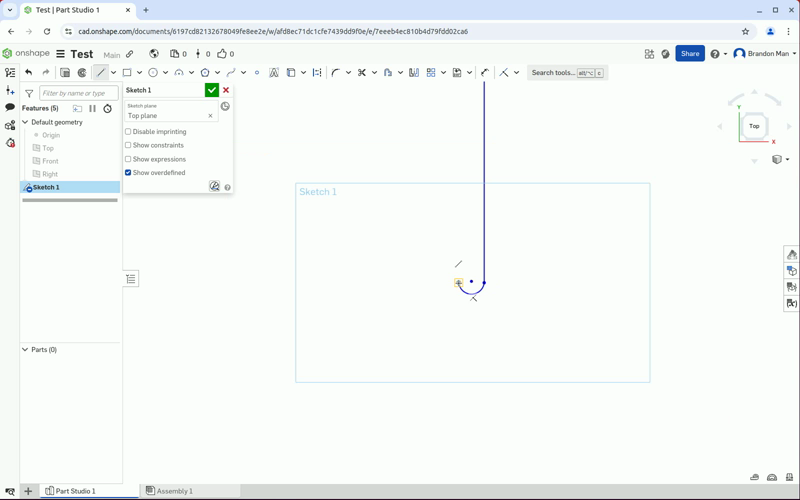
scroll(-6)
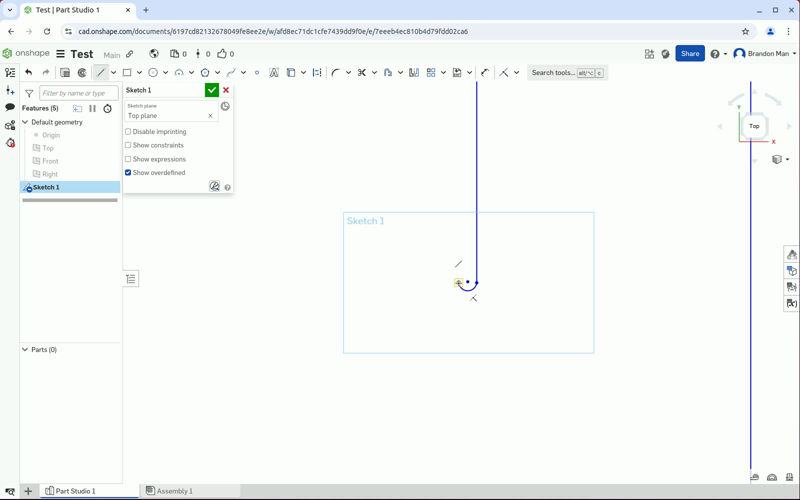
scroll(-6)
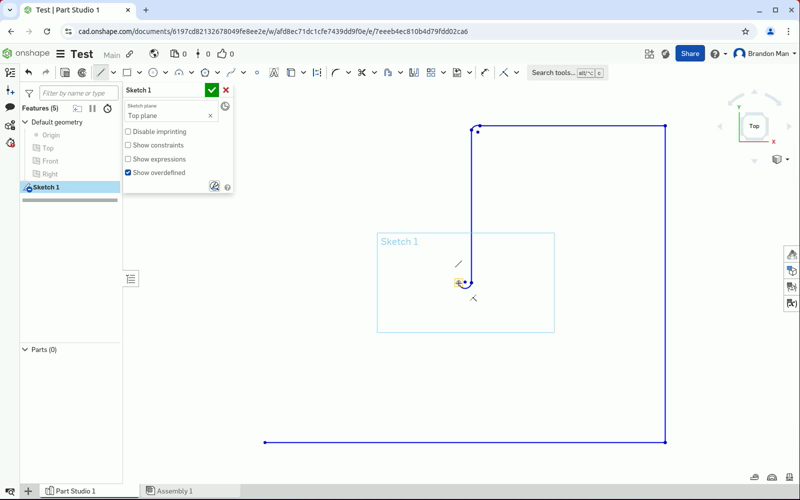
scroll(-6)
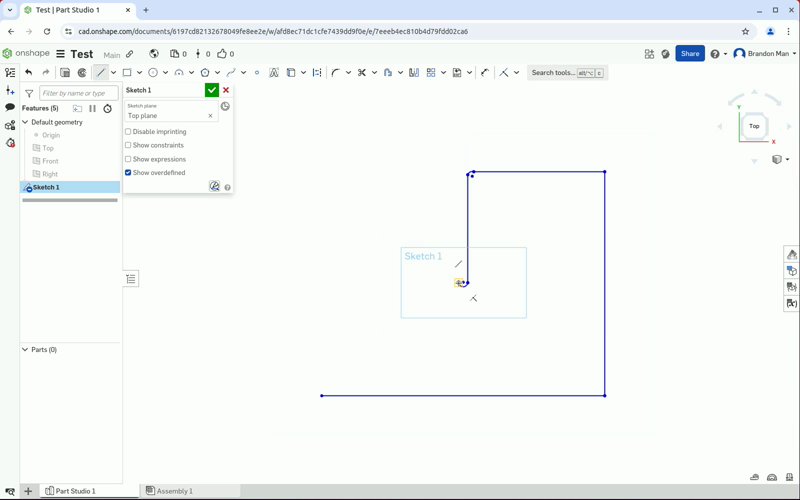
scroll(-6)
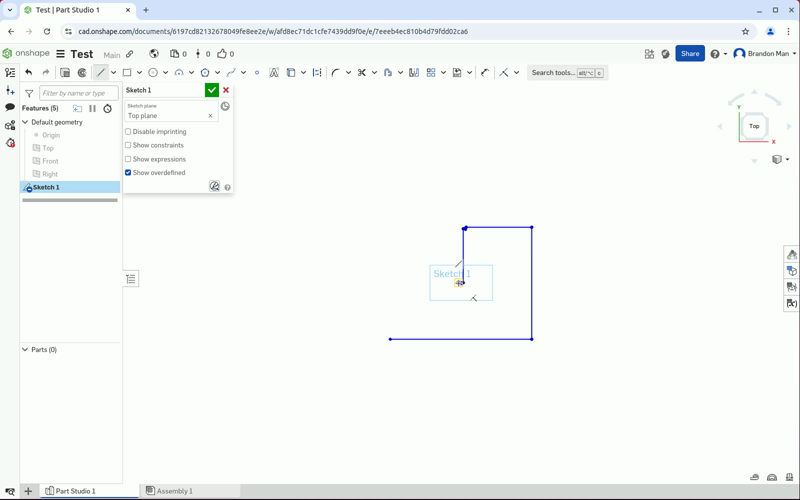
key_down(shift)
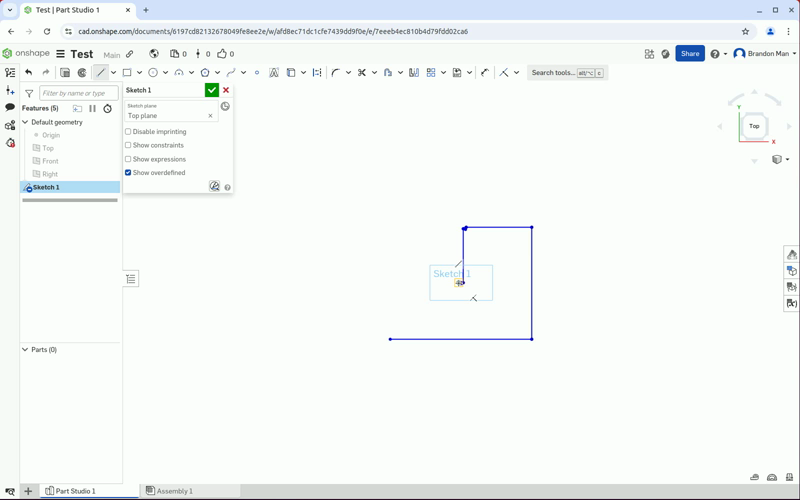
mouse_move(489, 282)
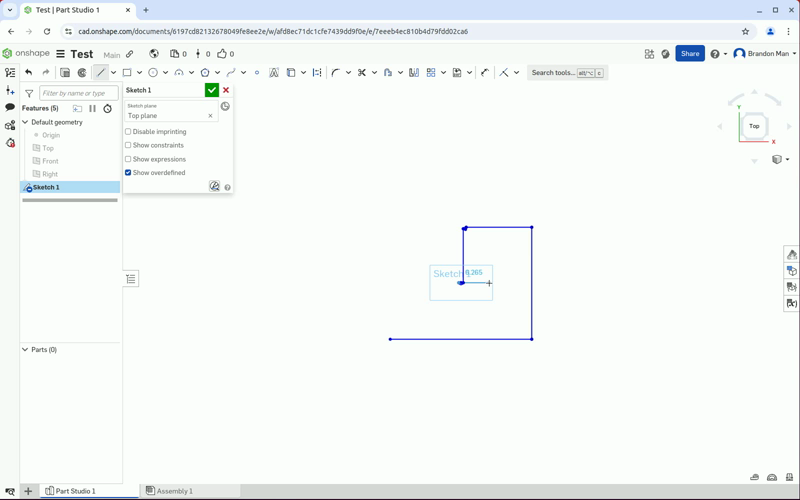
mouse_move(458, 228)
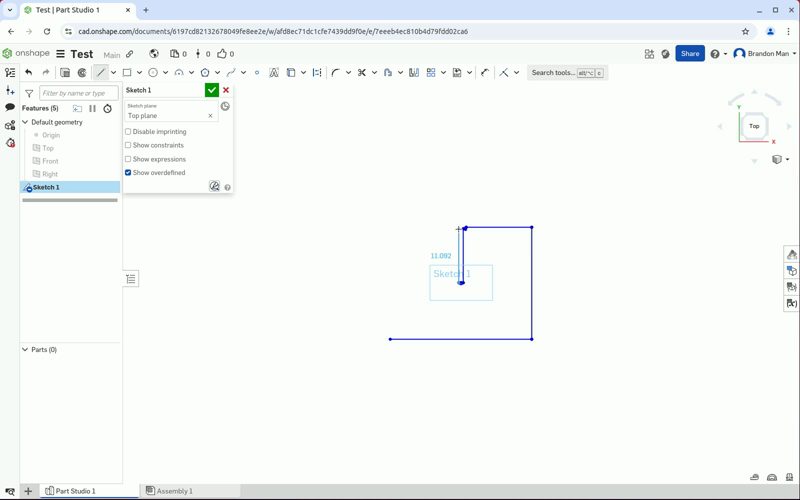
click(458, 228)
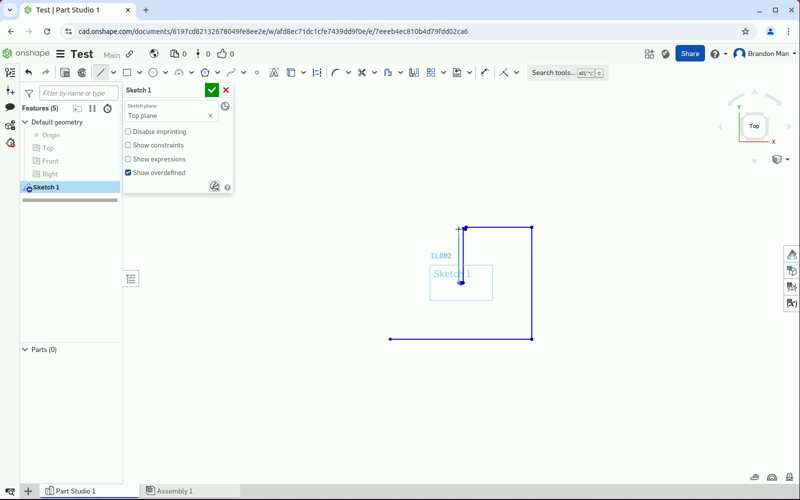
key_up(shift)
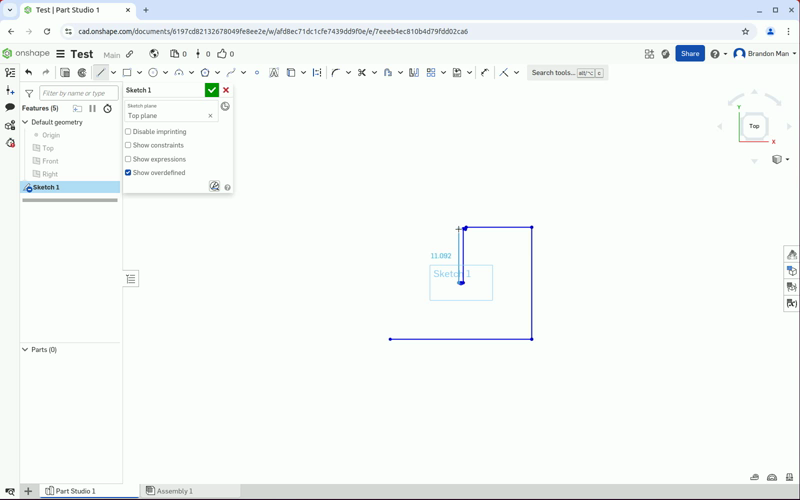
key(esc)
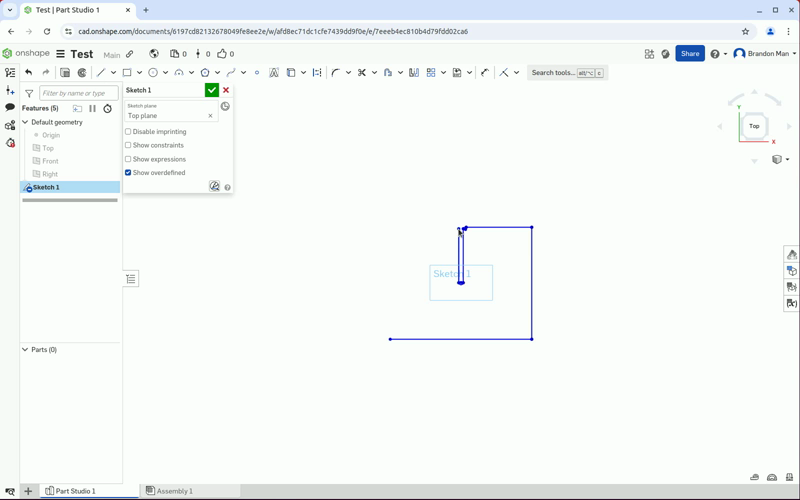
key(a)
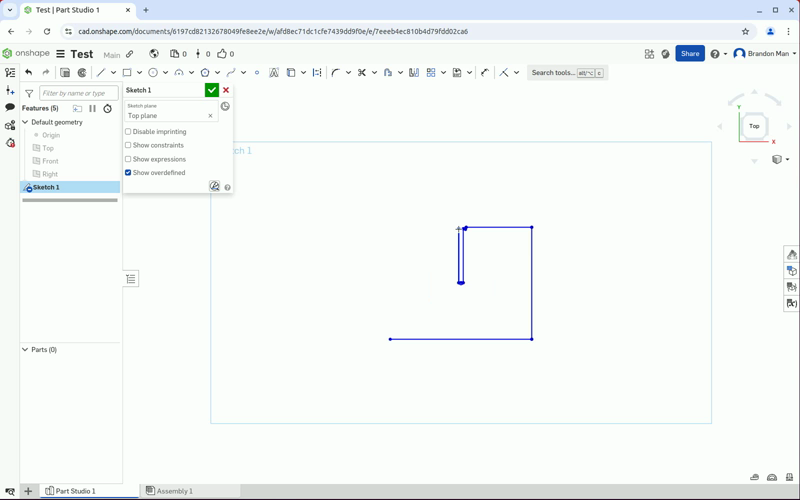
mouse_move(458, 228)
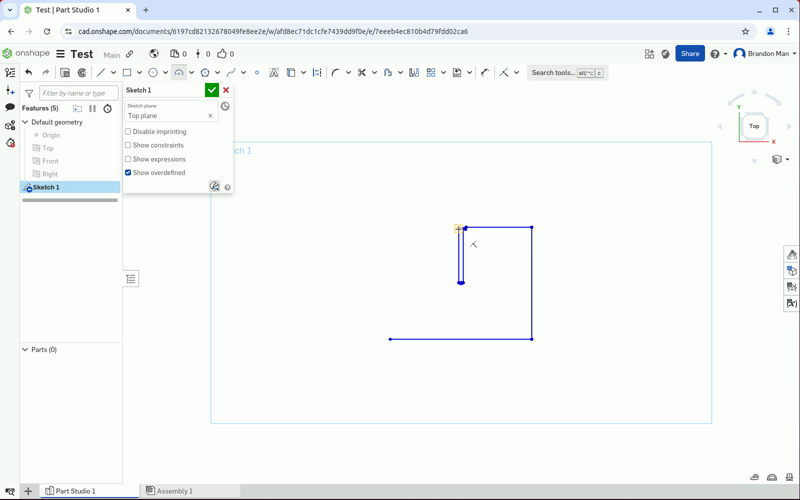
click(458, 228)
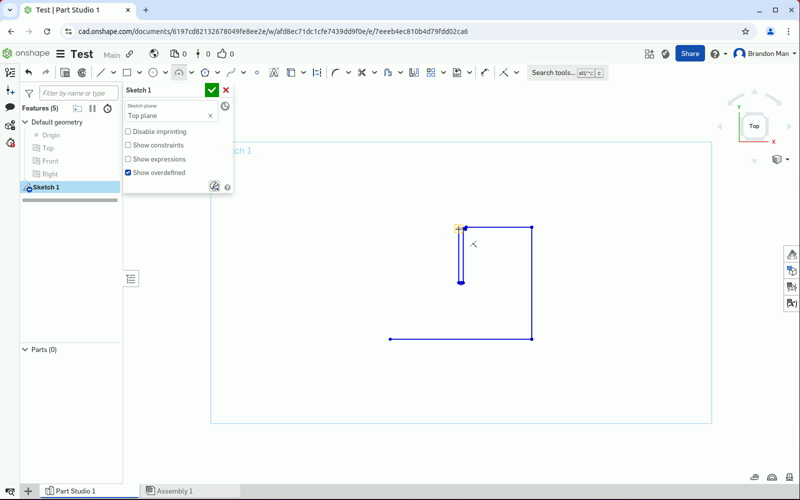
key_down(shift)
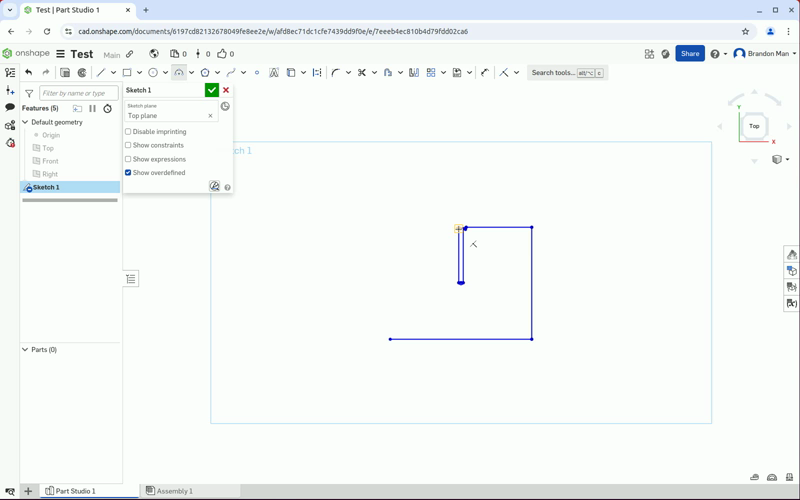
mouse_move(456, 227)
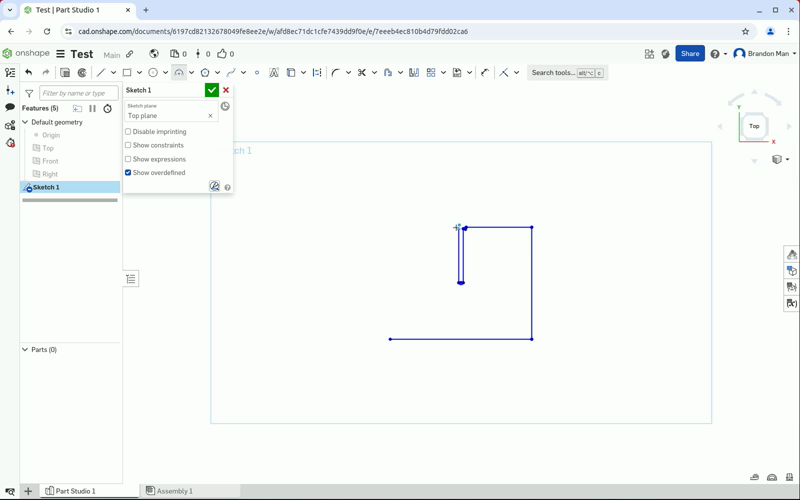
scroll(6)
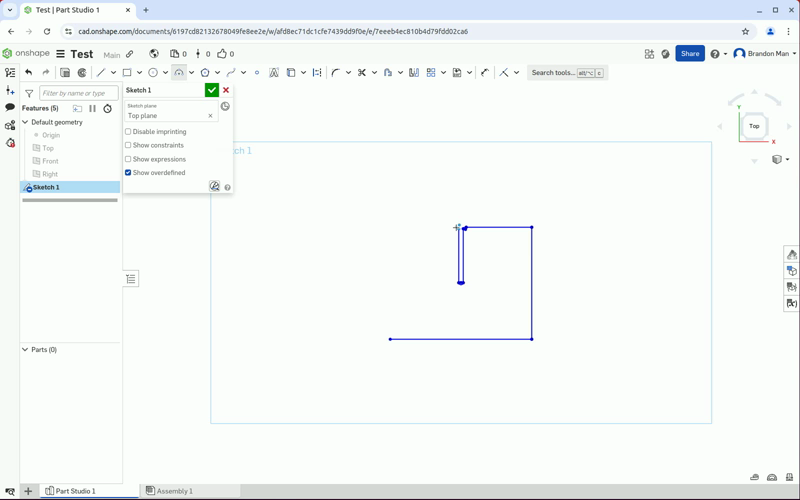
scroll(6)
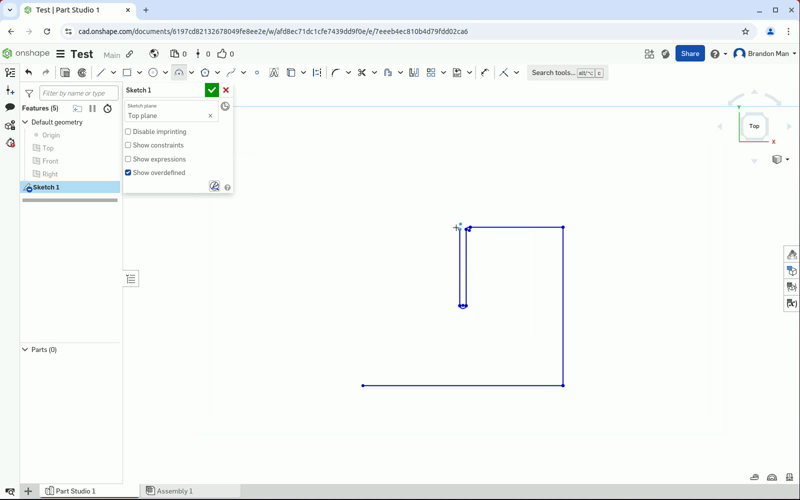
scroll(6)
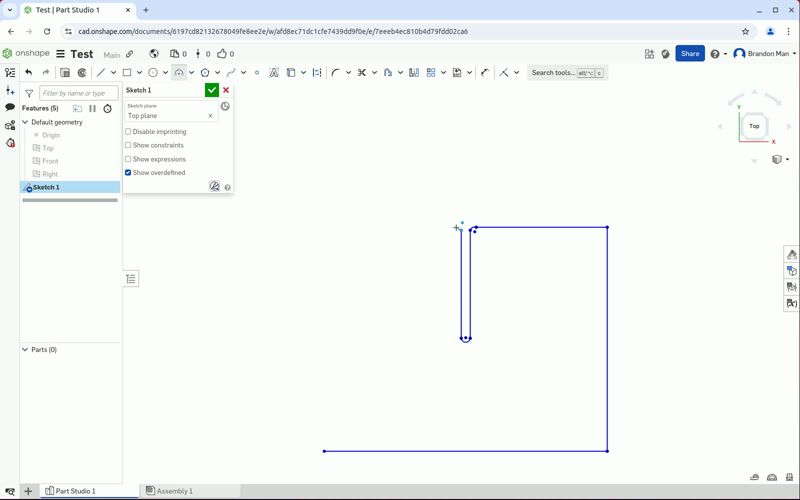
scroll(6)
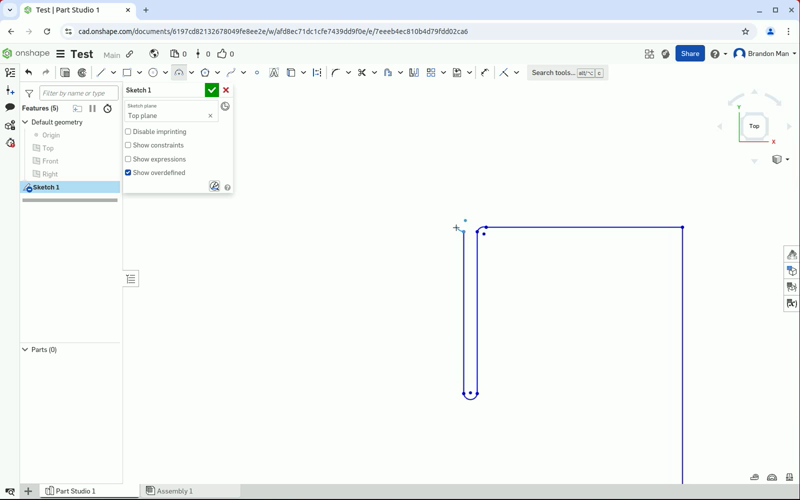
scroll(6)
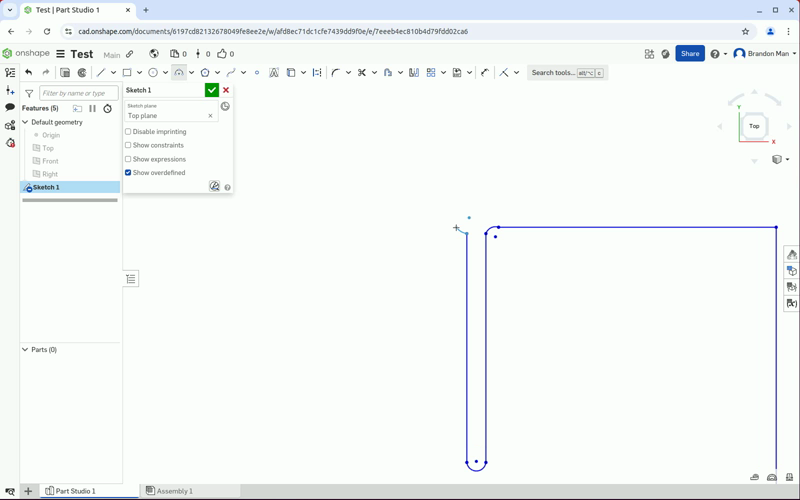
scroll(6)
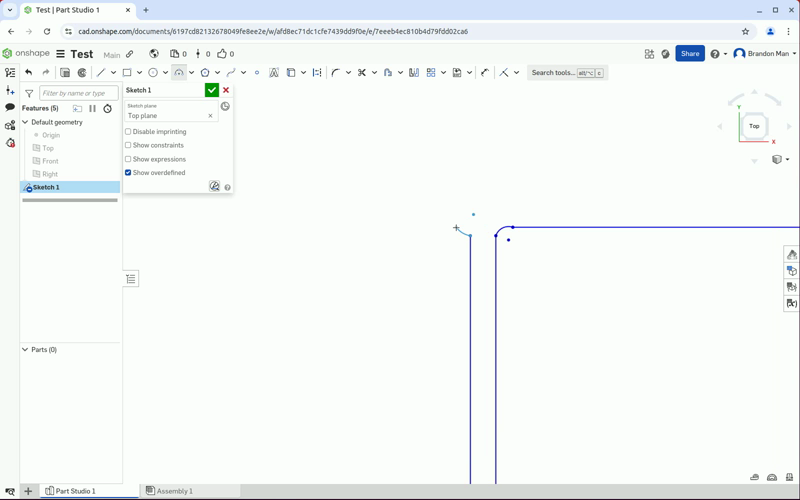
scroll(6)
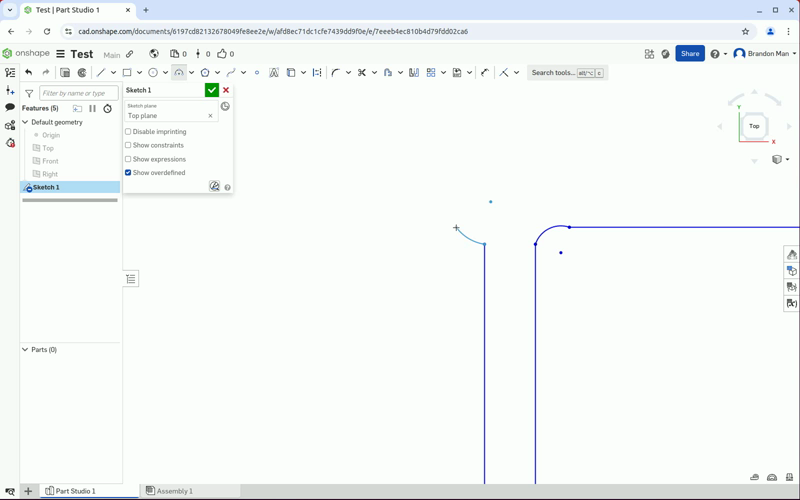
click(456, 227)
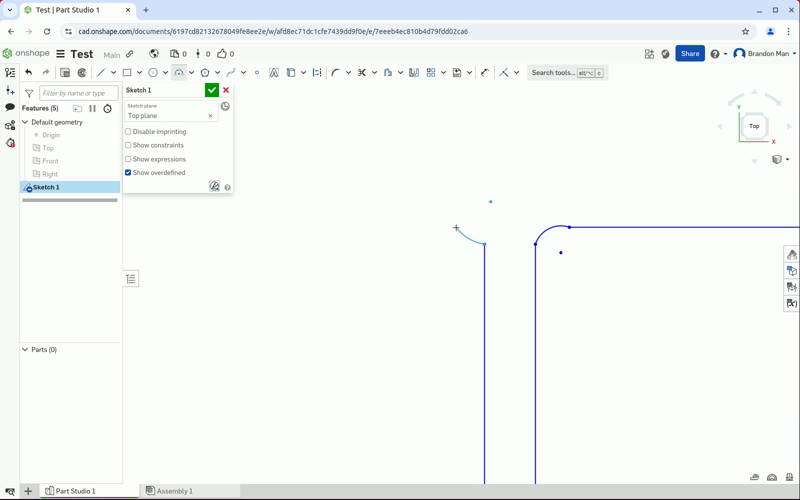
scroll(-6)
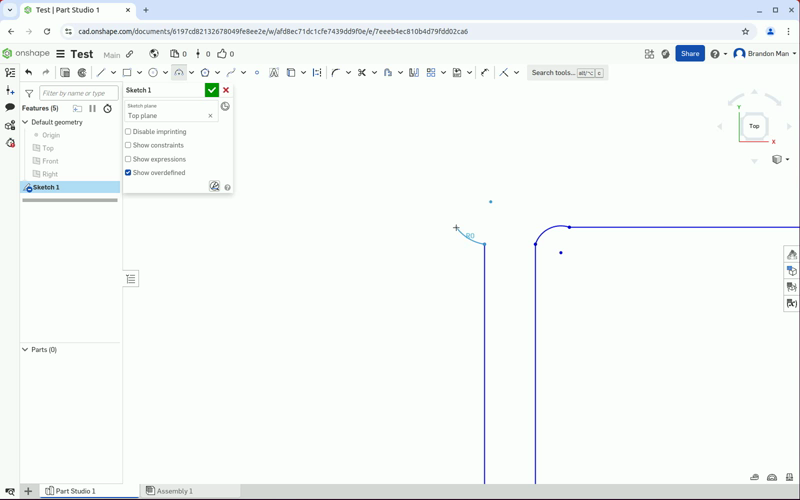
scroll(-6)
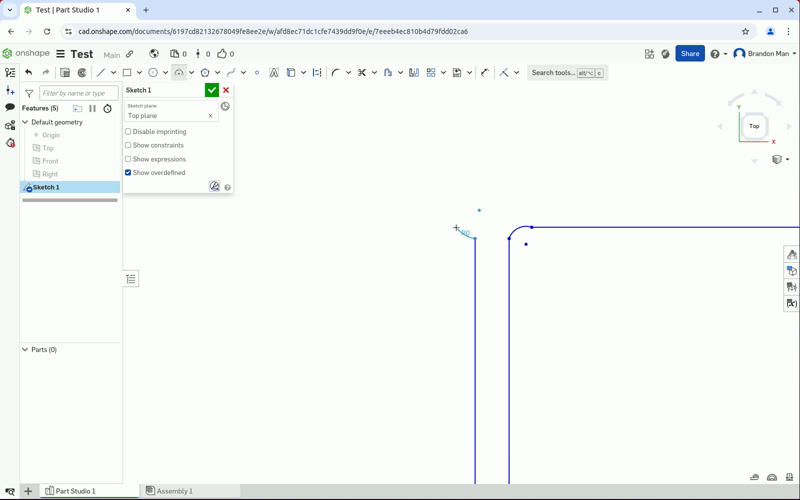
scroll(-6)
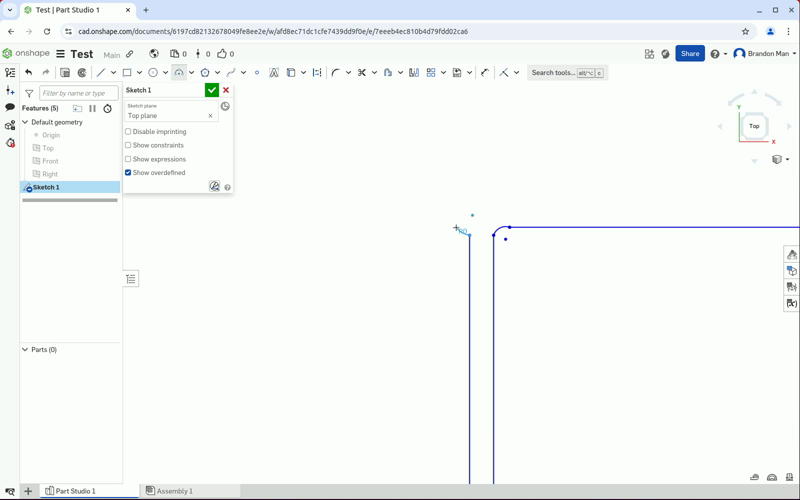
scroll(-6)
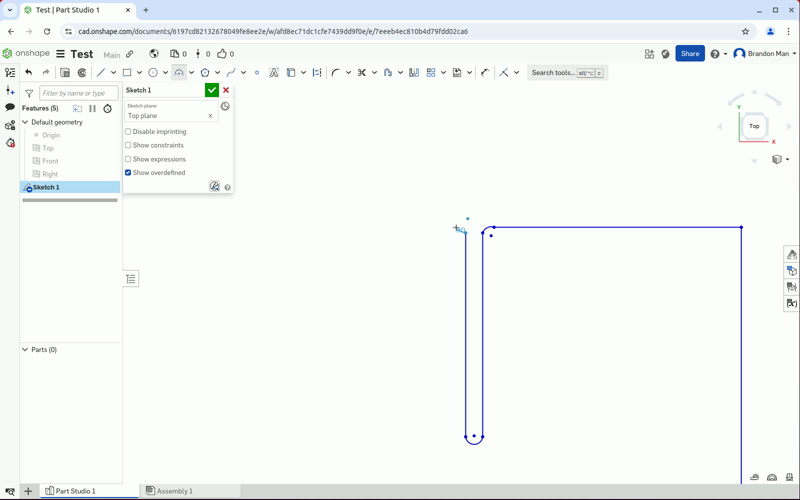
scroll(-6)
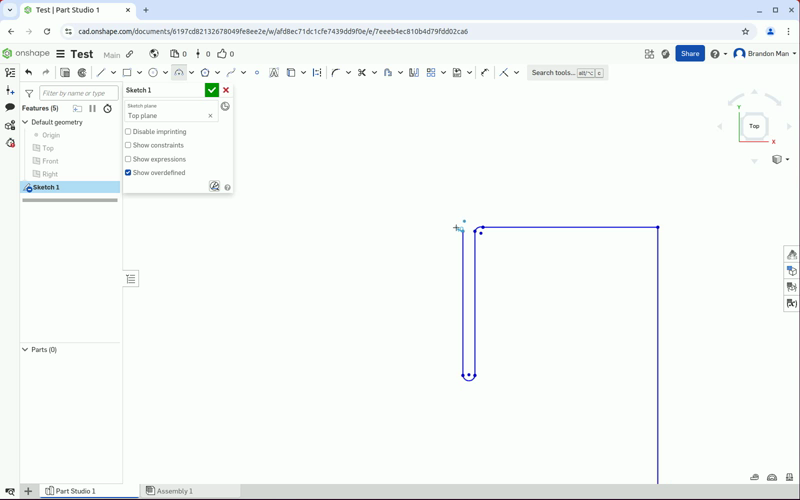
scroll(-6)
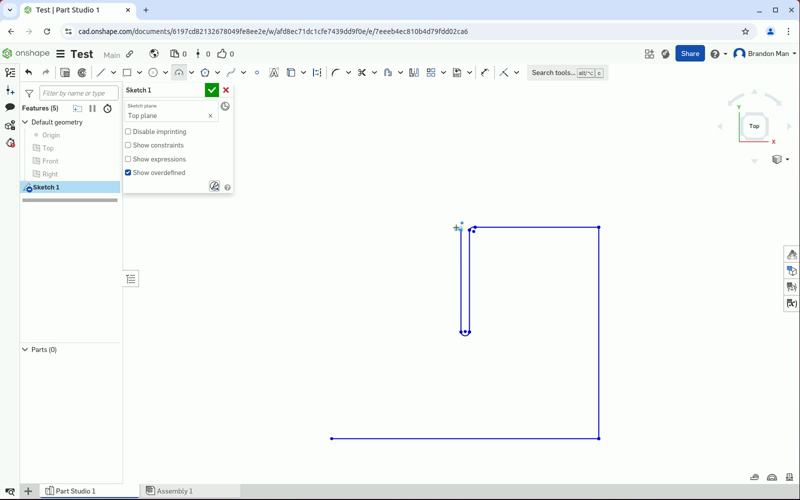
scroll(-6)
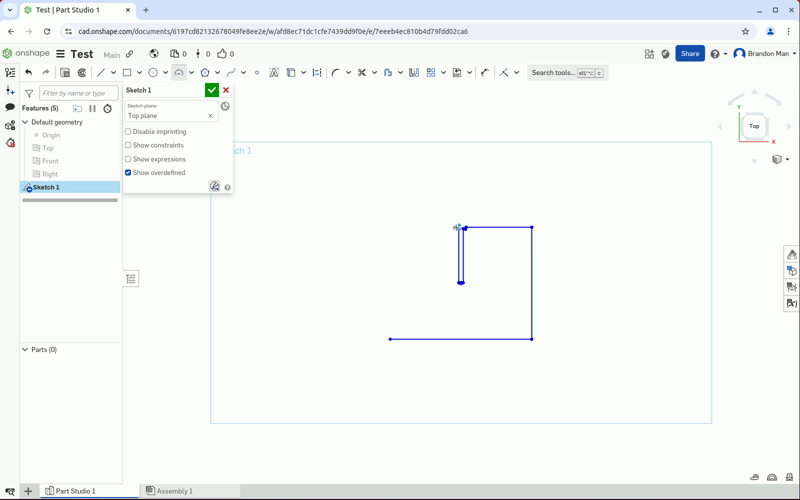
mouse_move(457, 227)
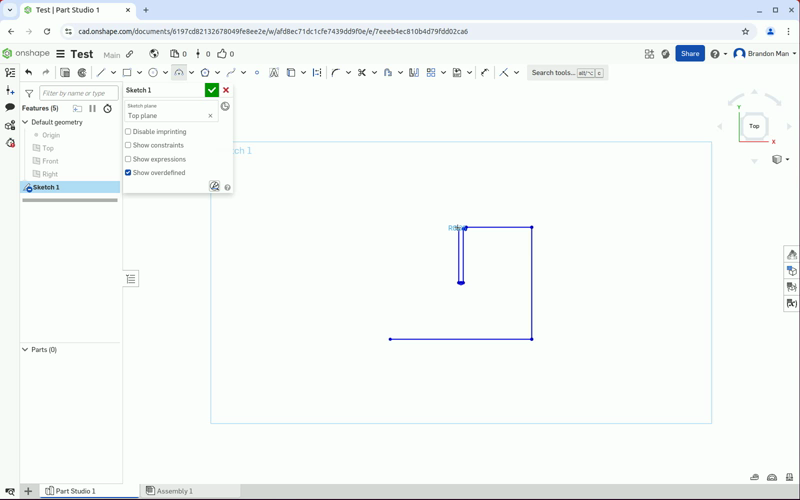
scroll(6)
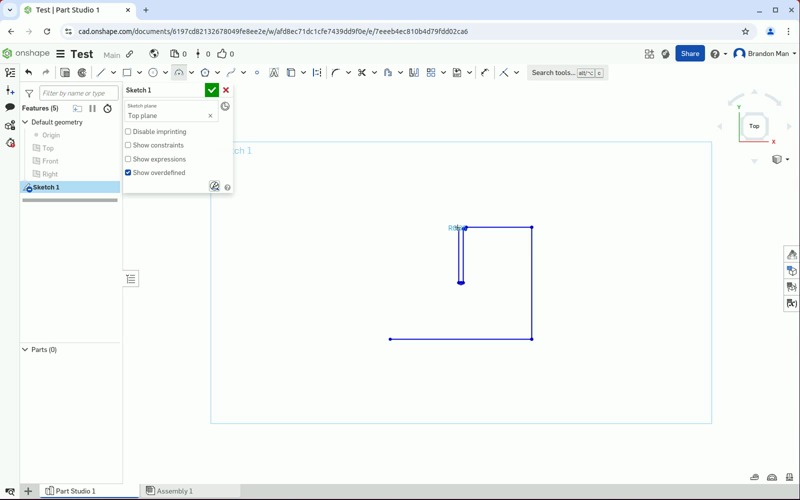
scroll(6)
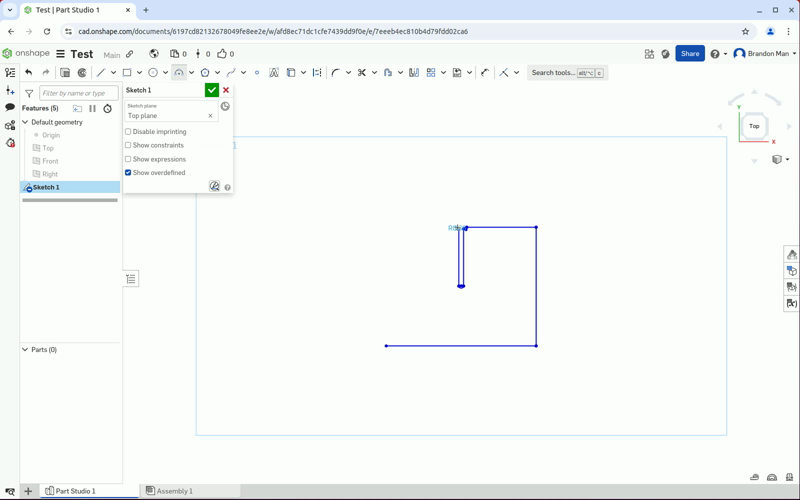
scroll(6)
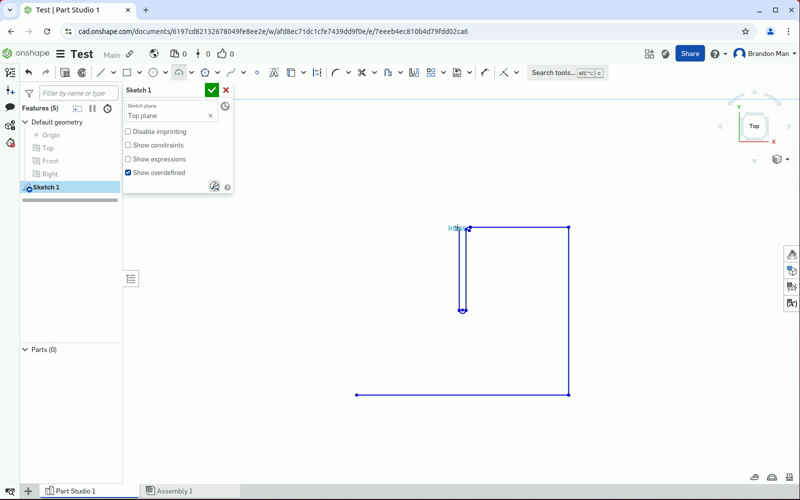
scroll(6)
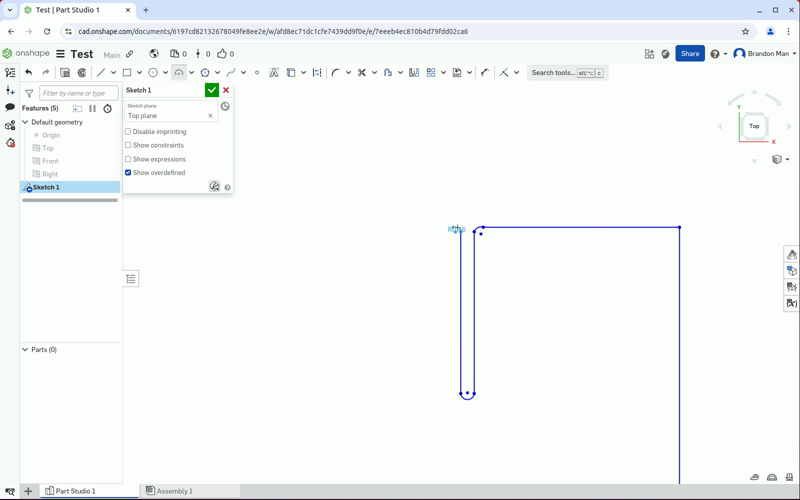
scroll(6)
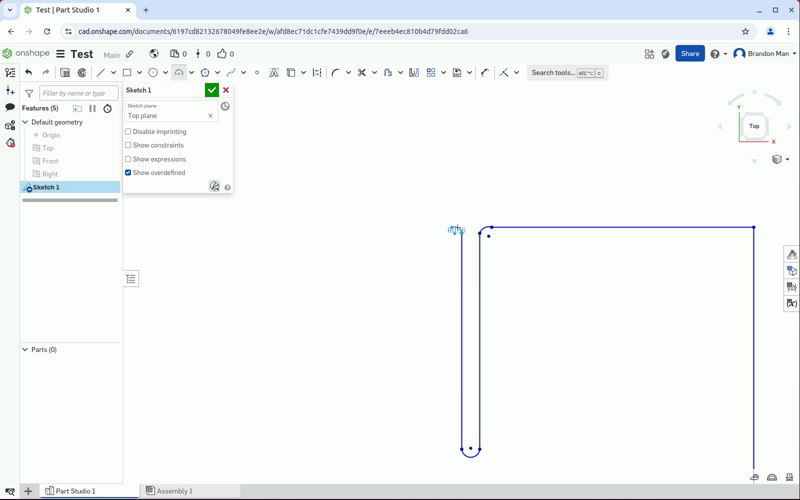
scroll(6)
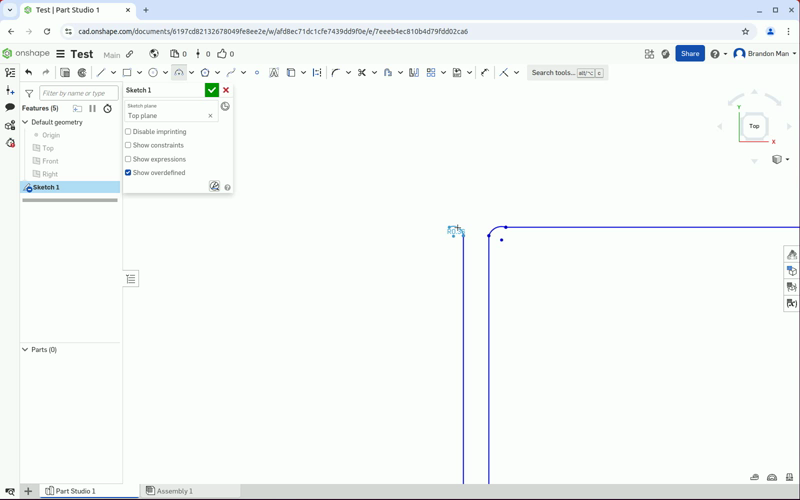
scroll(6)
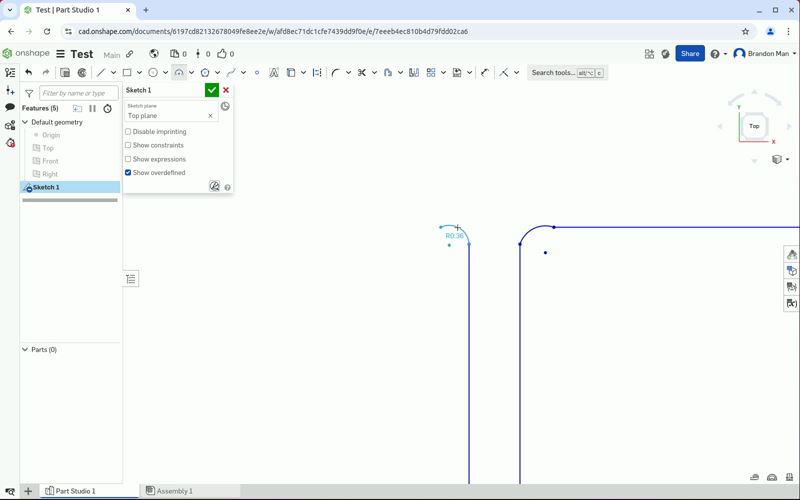
click(457, 227)
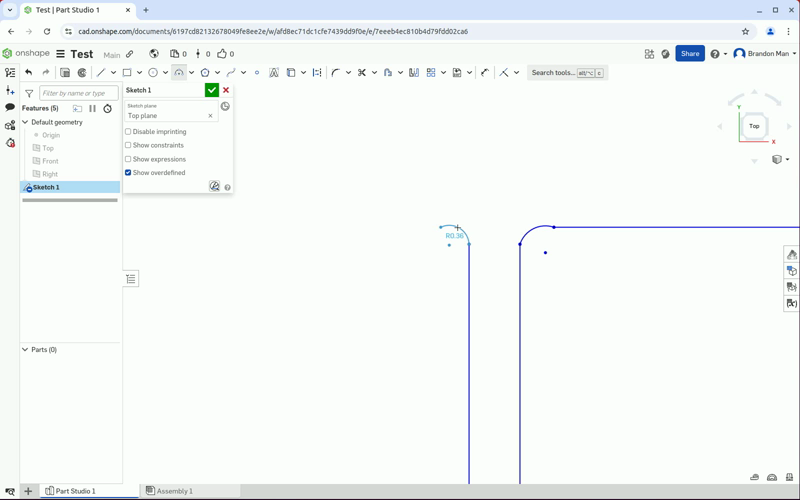
scroll(-6)
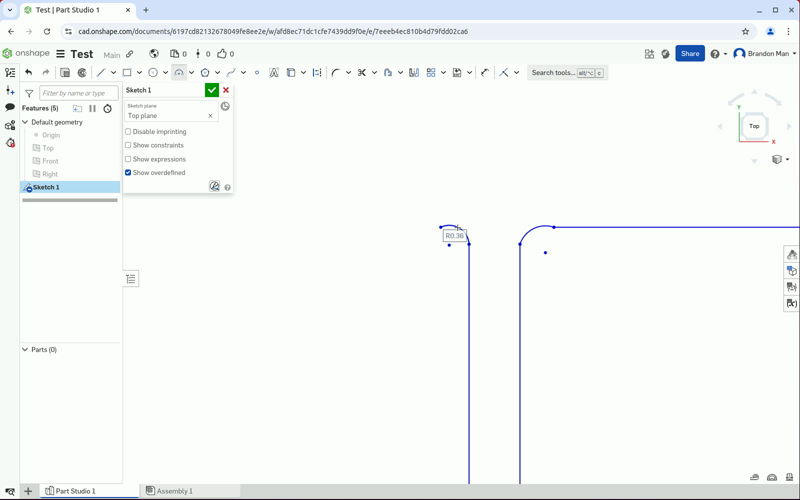
scroll(-6)
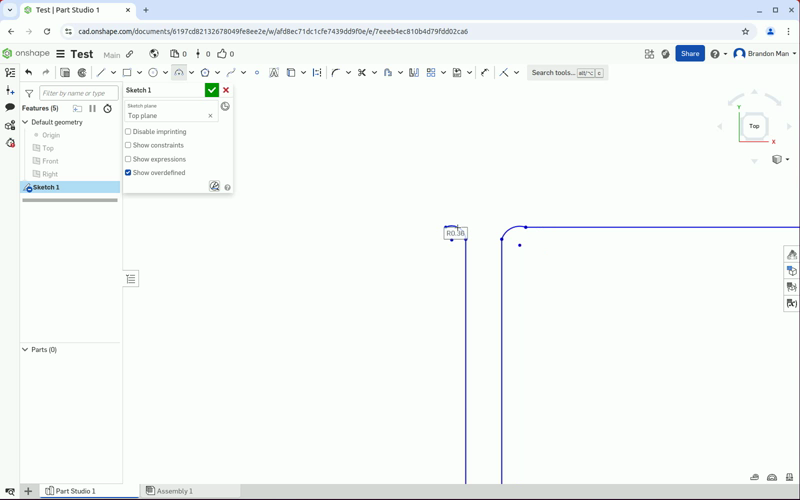
scroll(-6)
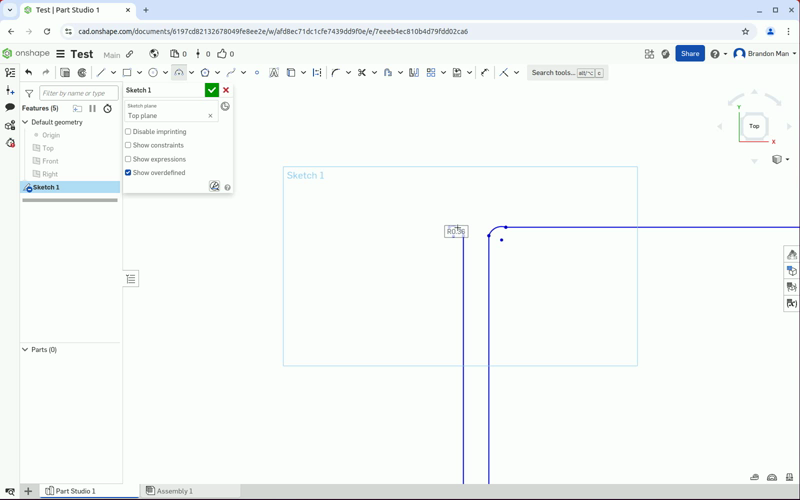
scroll(-6)
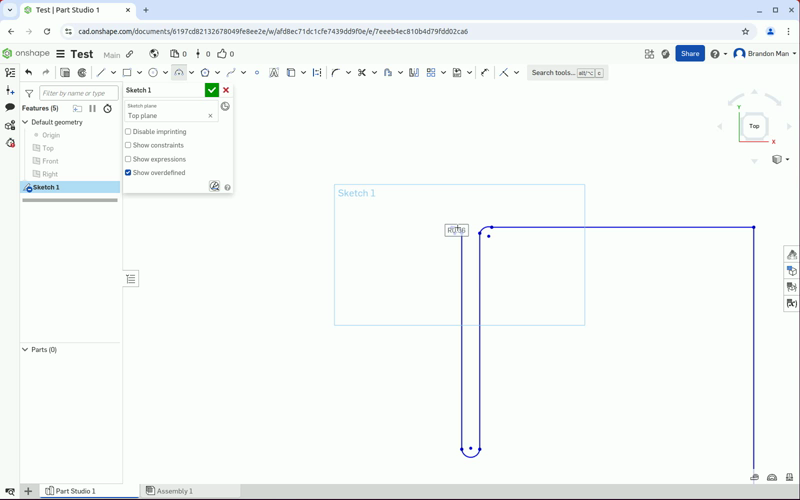
scroll(-6)
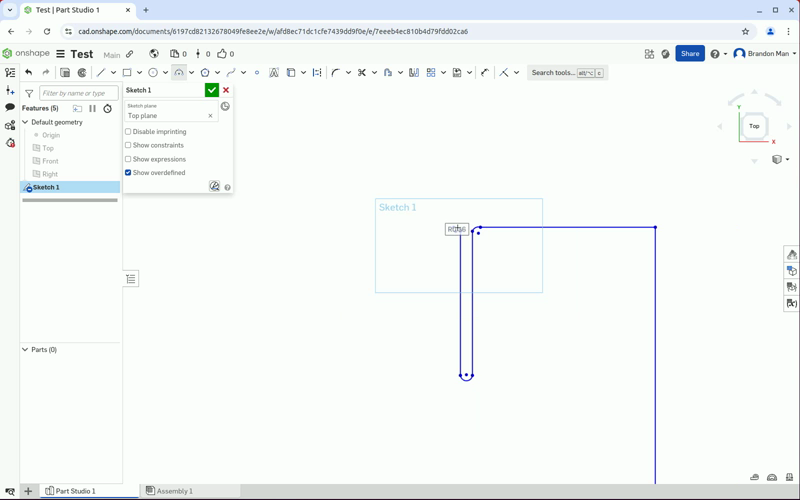
scroll(-6)
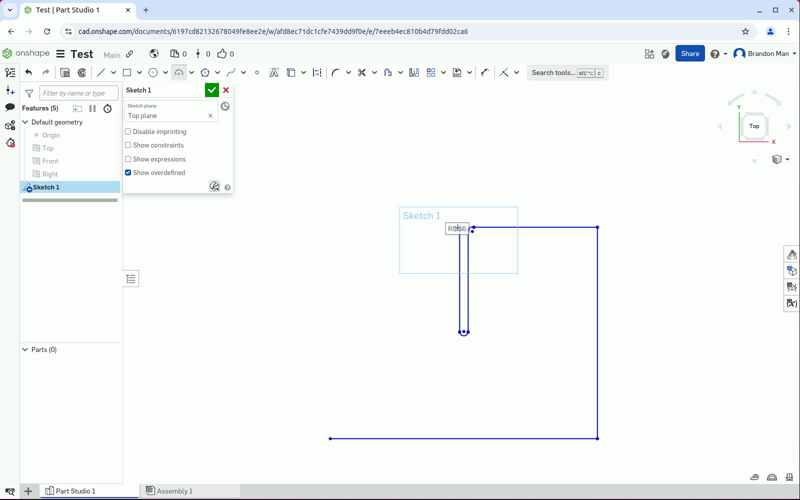
scroll(-6)
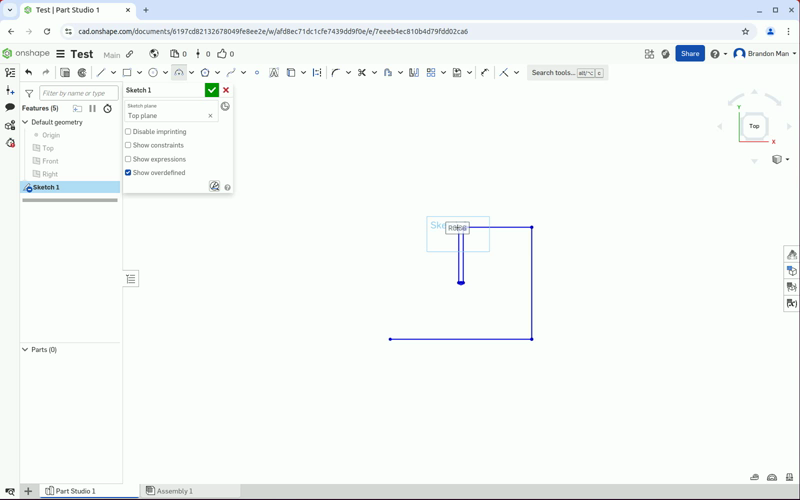
key_up(shift)
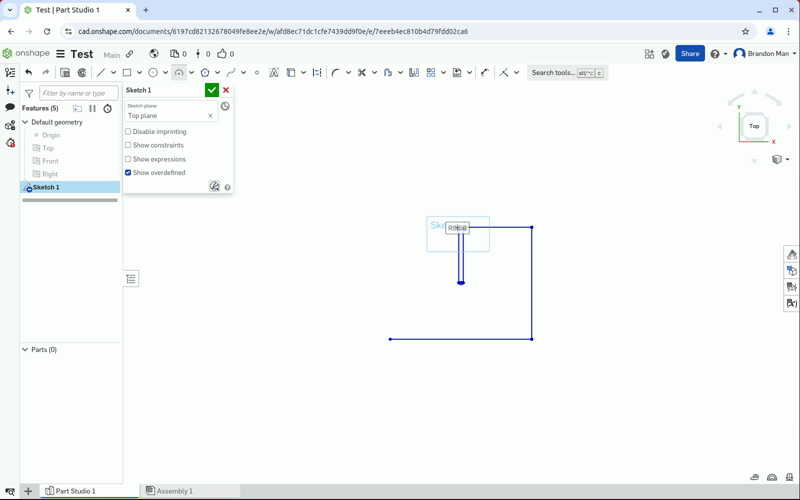
key(esc)
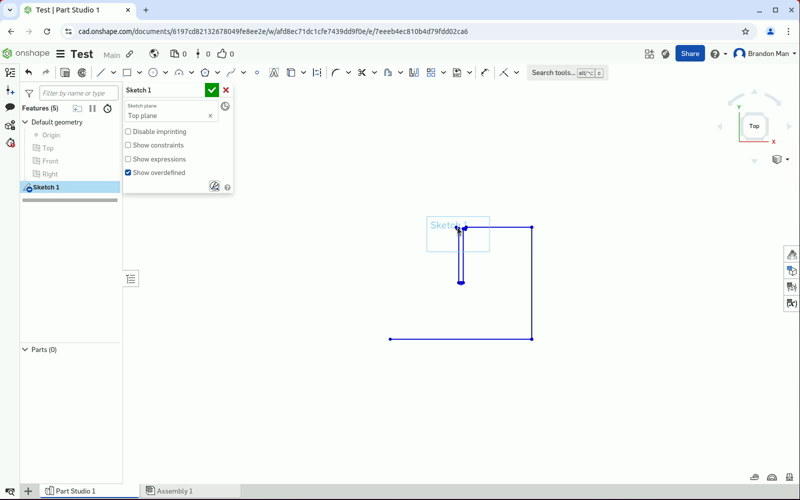
key(l)
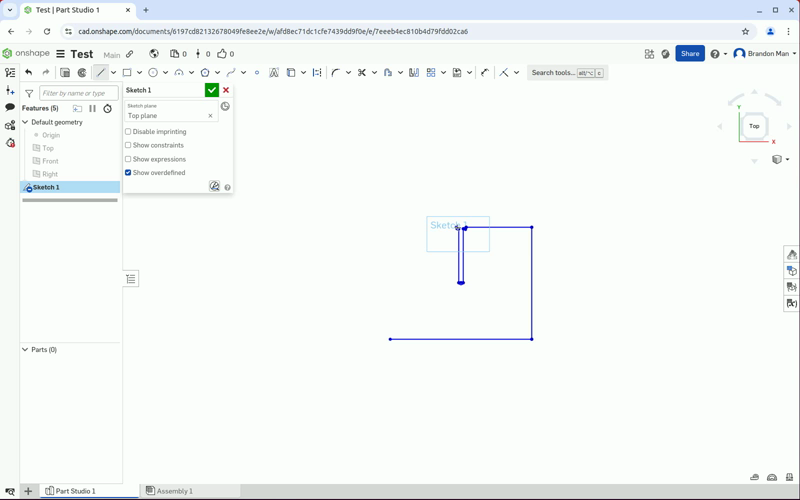
mouse_move(456, 227)
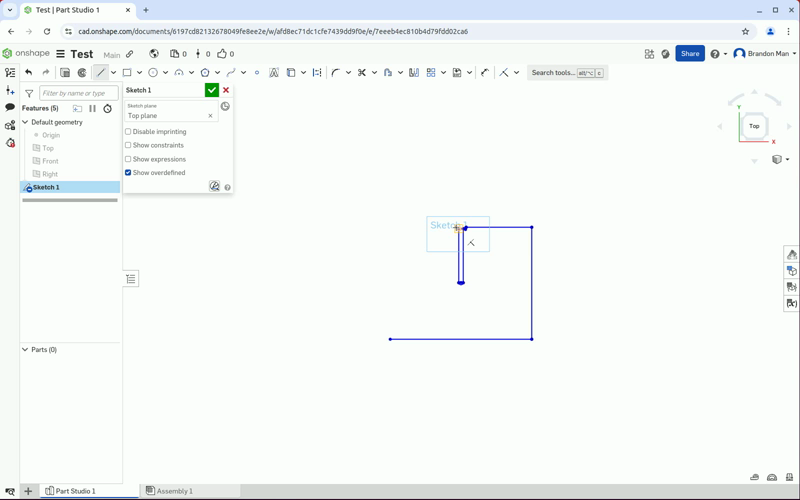
scroll(6)
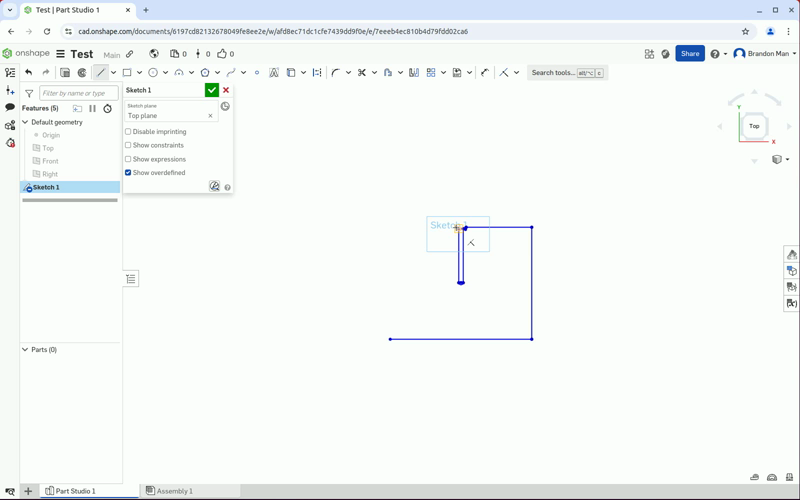
scroll(6)
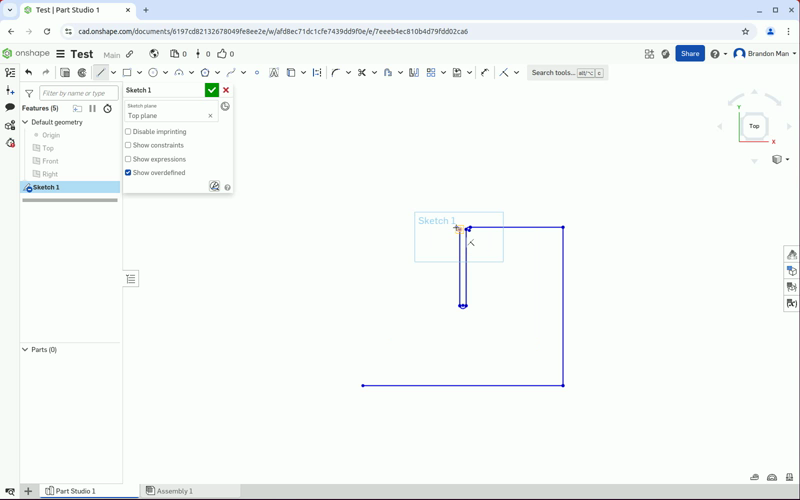
scroll(6)
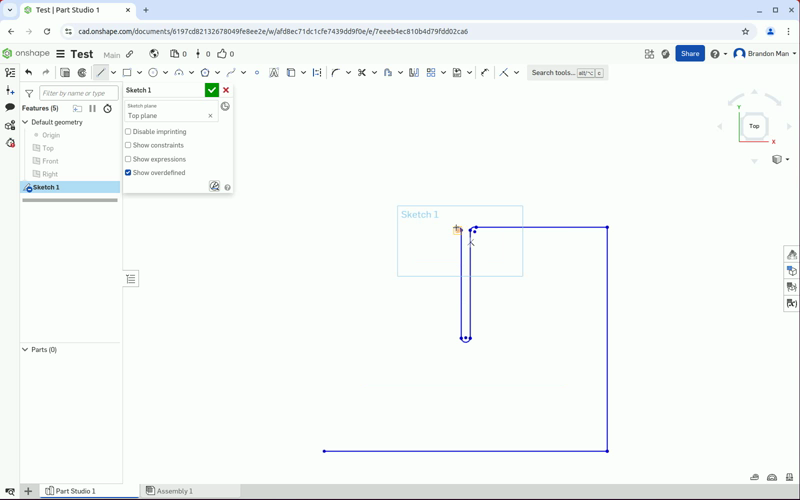
scroll(6)
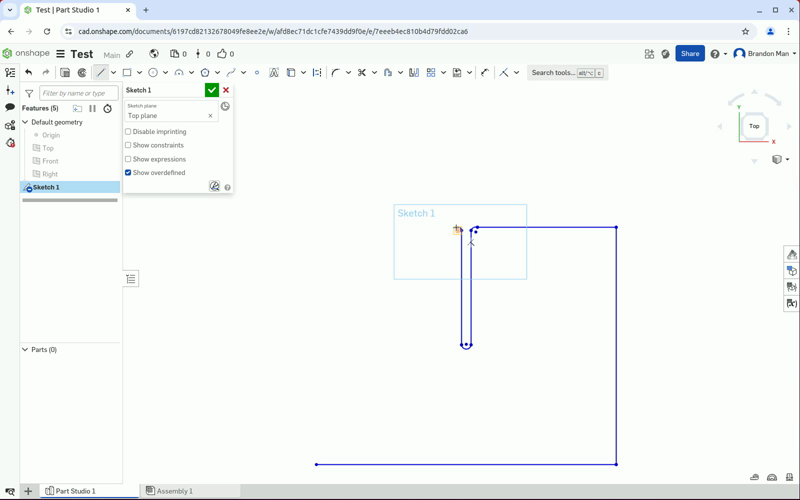
scroll(6)
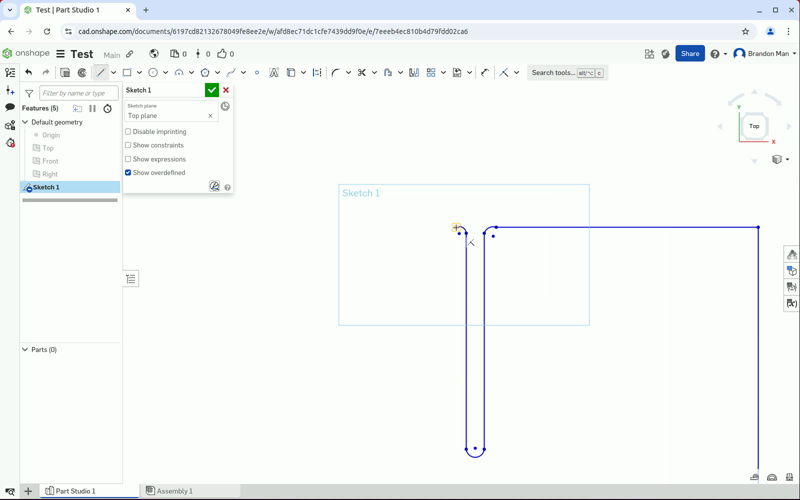
scroll(6)
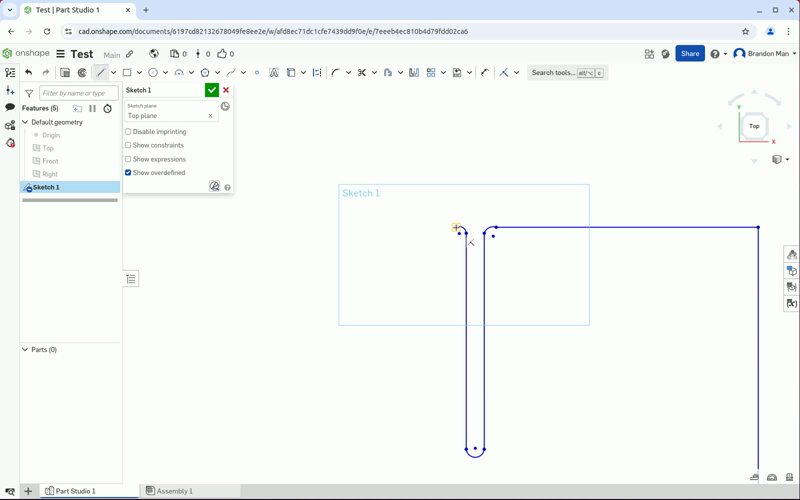
scroll(6)
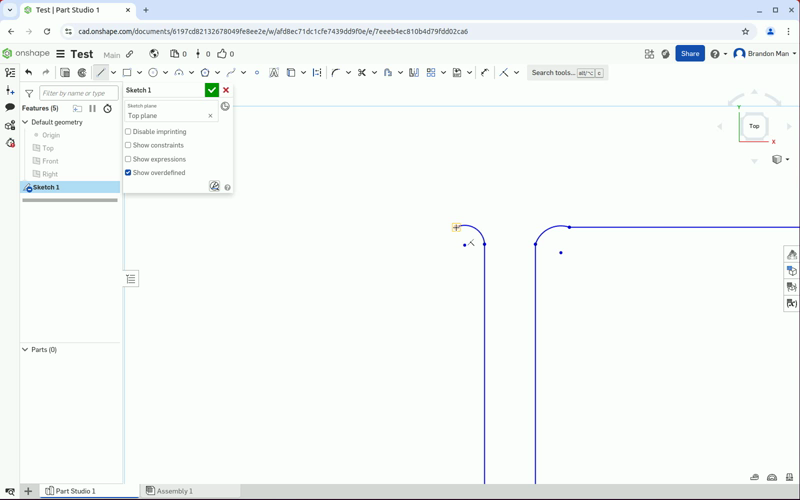
click(456, 227)
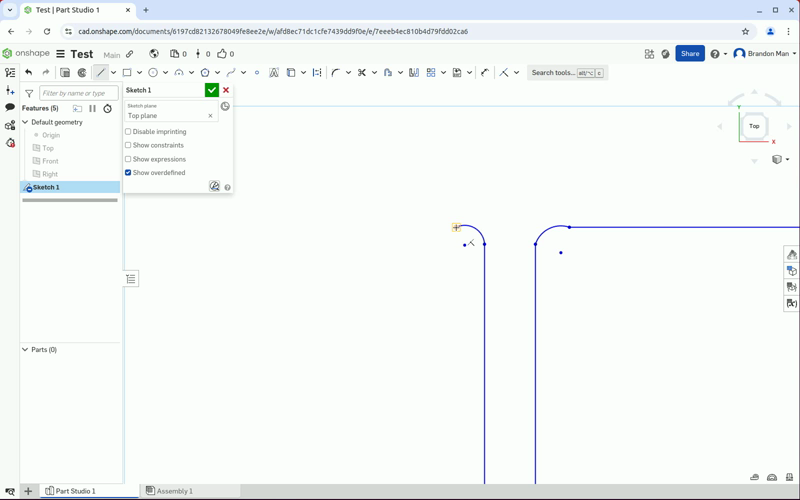
scroll(-6)
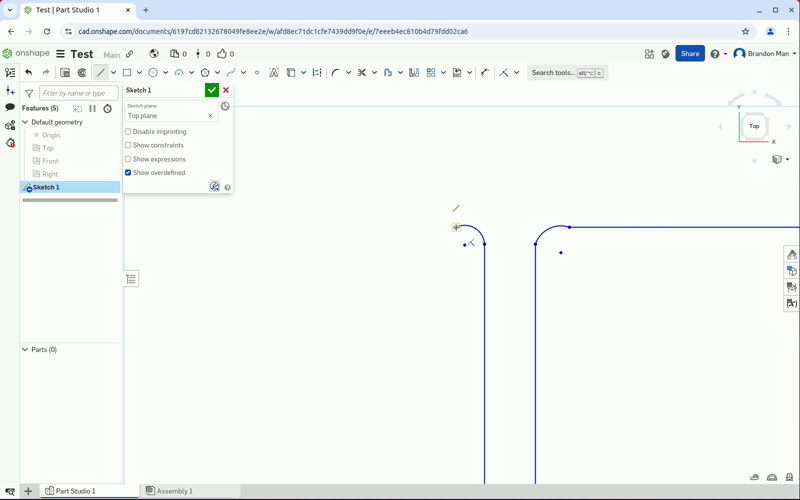
scroll(-6)
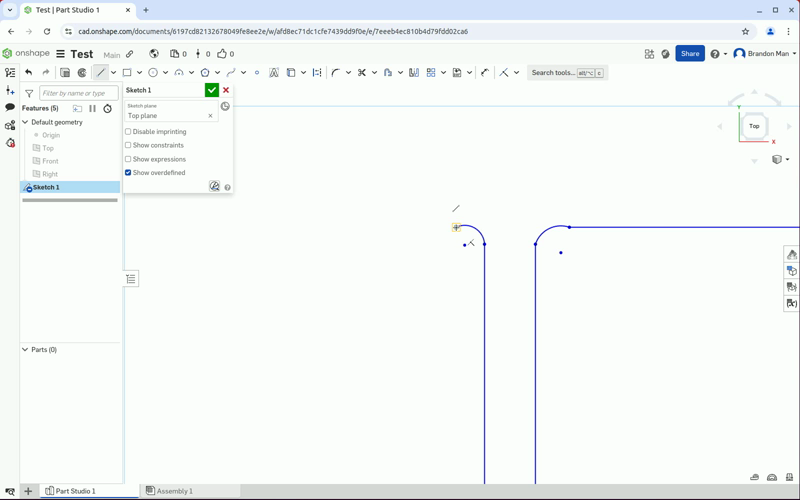
scroll(-6)
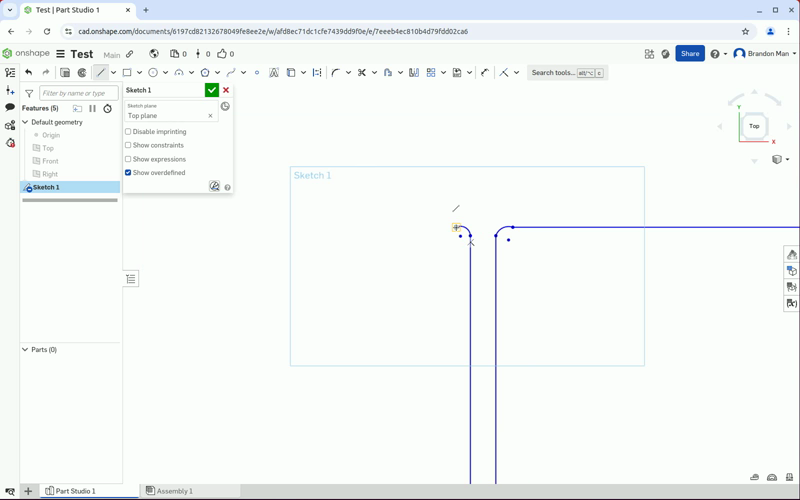
scroll(-6)
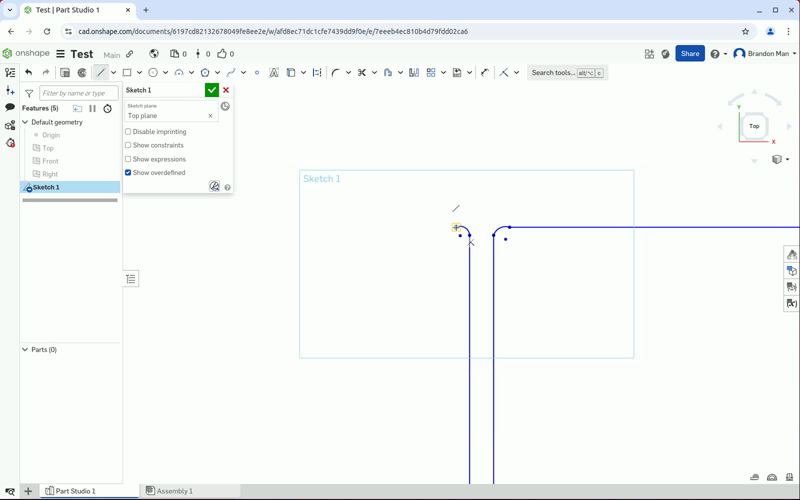
scroll(-6)
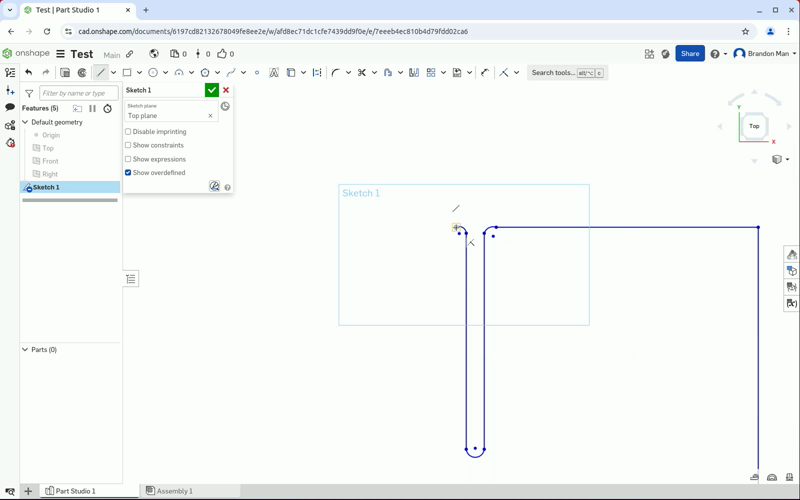
scroll(-6)
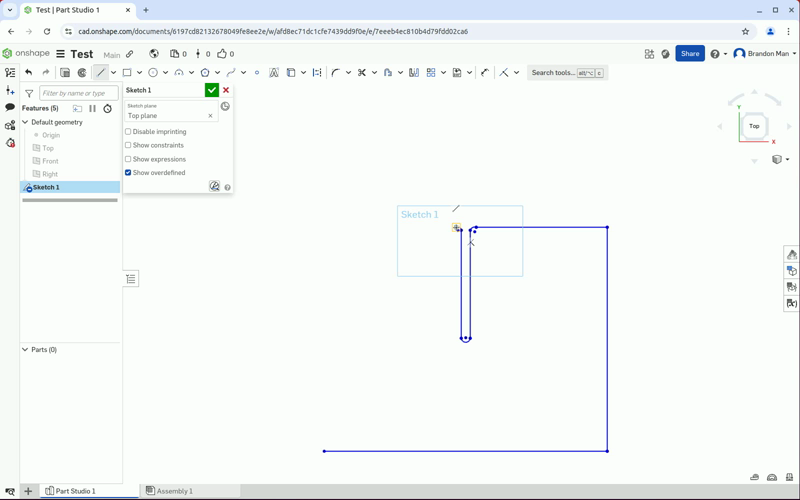
scroll(-6)
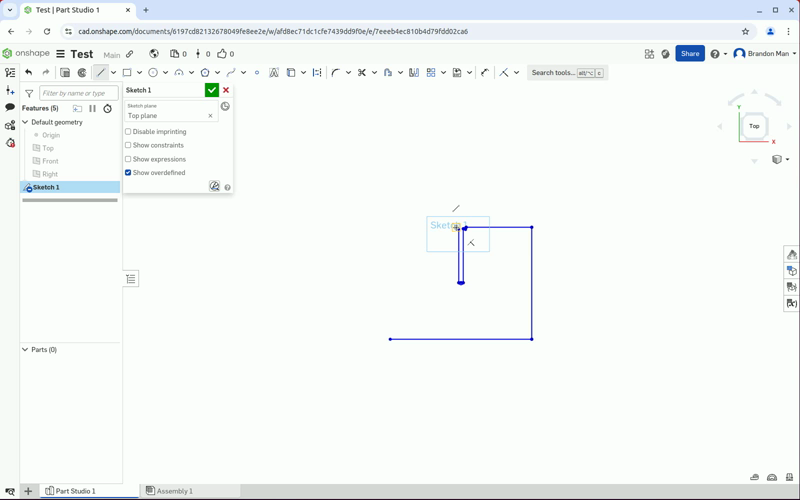
key_down(shift)
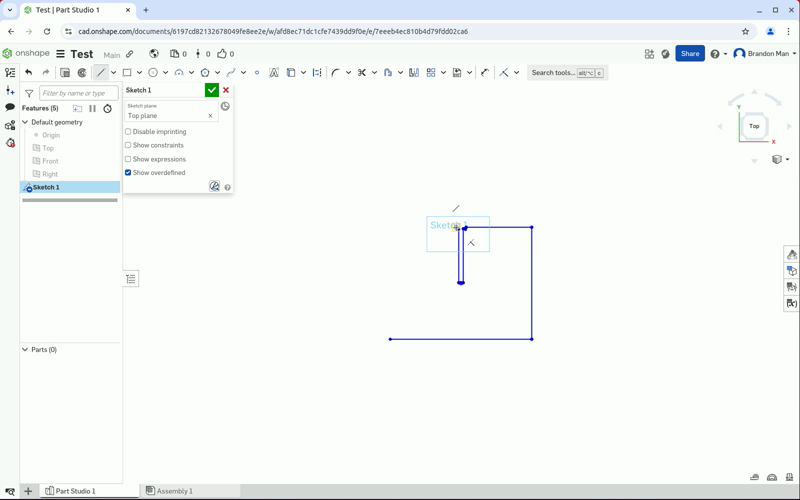
mouse_move(390, 227)
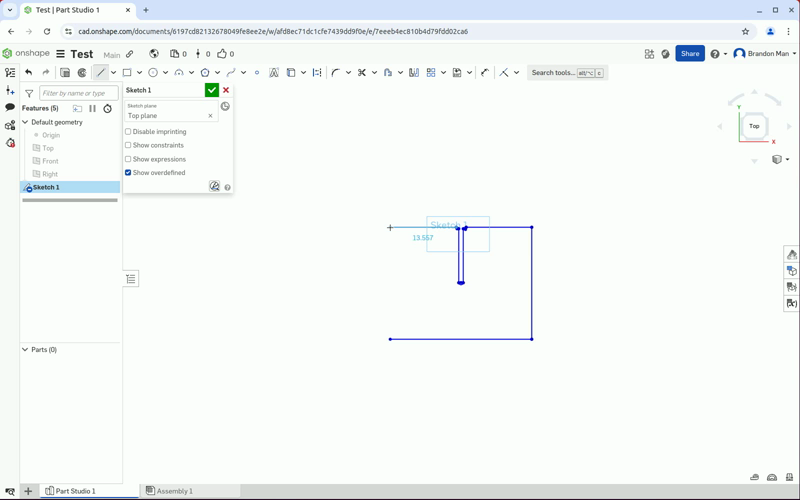
click(390, 227)
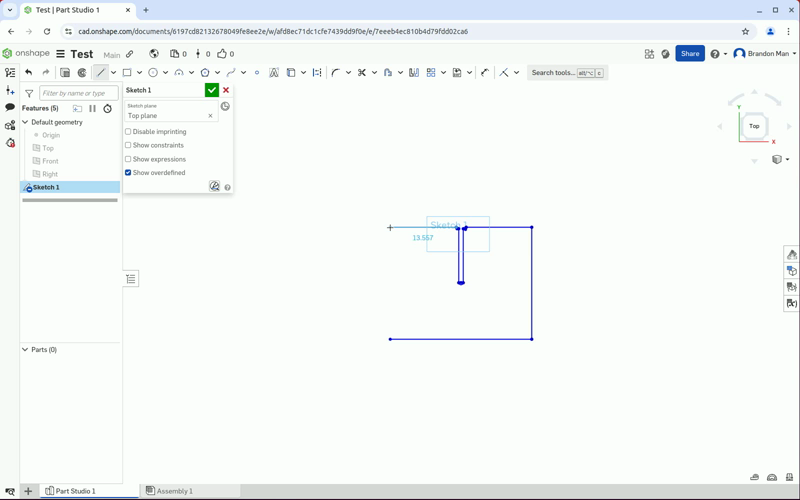
key_up(shift)
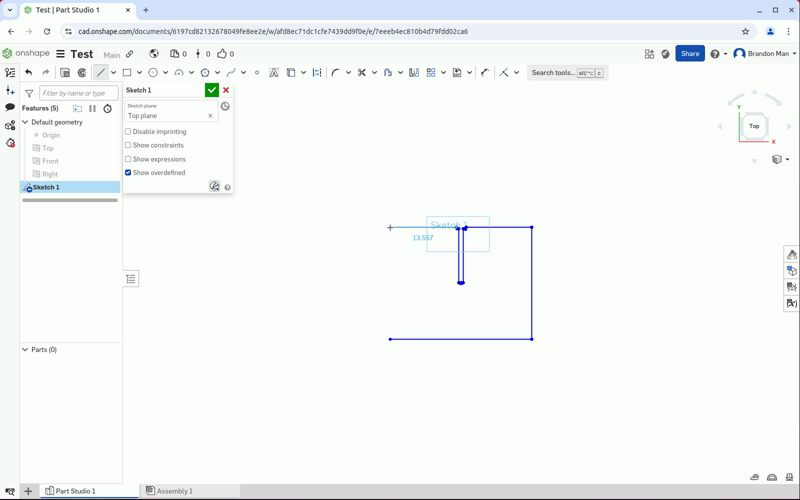
key_down(shift)
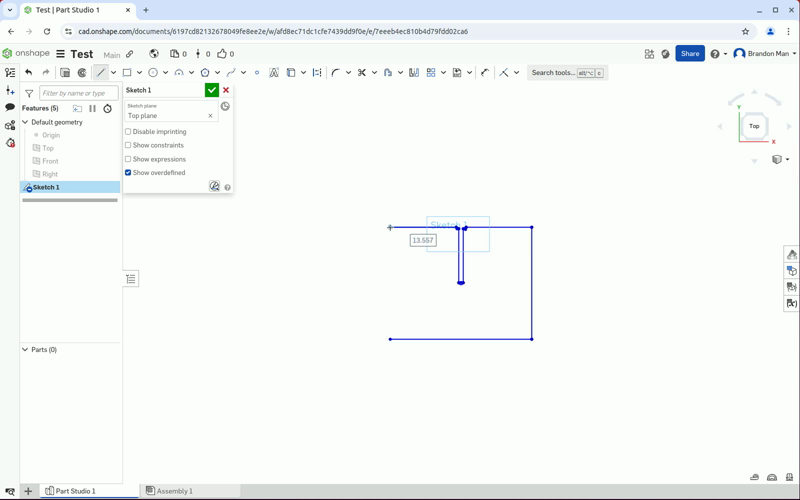
mouse_move(390, 339)
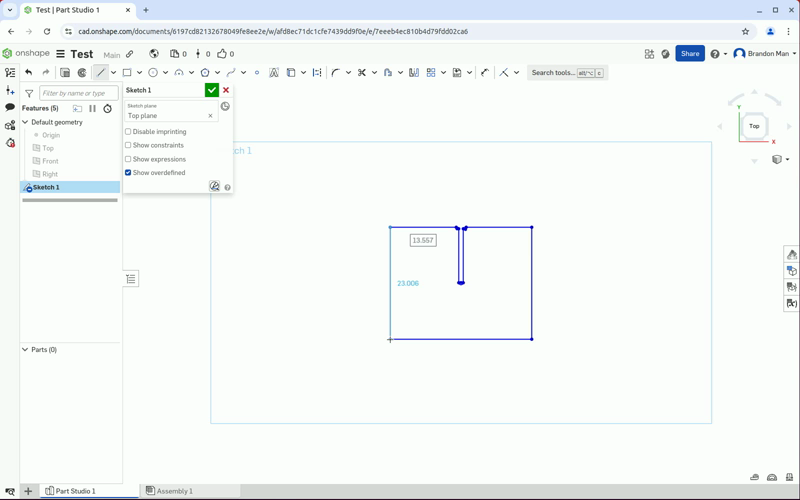
key_up(shift)
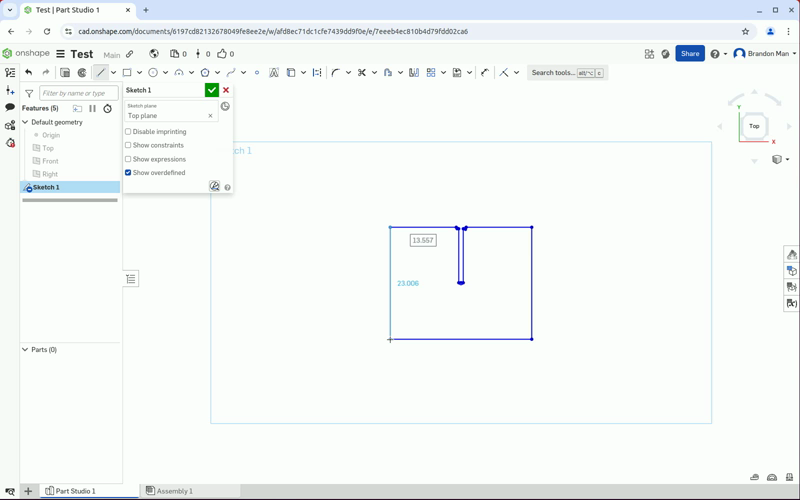
click(390, 339)
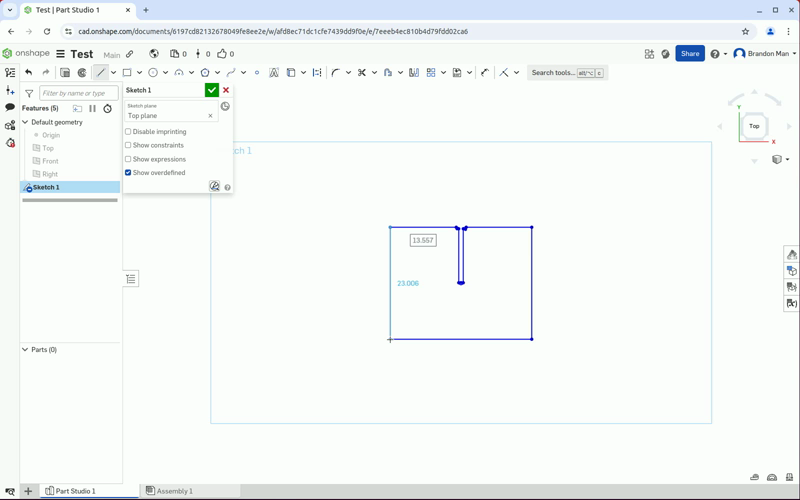
key(esc)
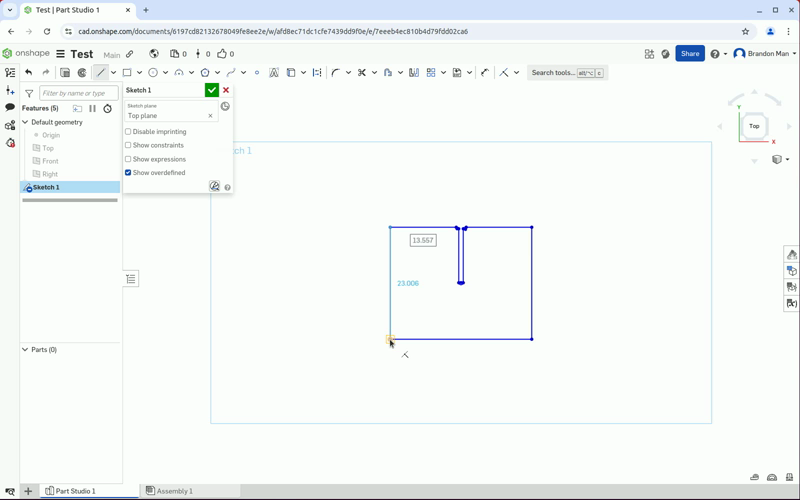
mouse_move(408, 291)
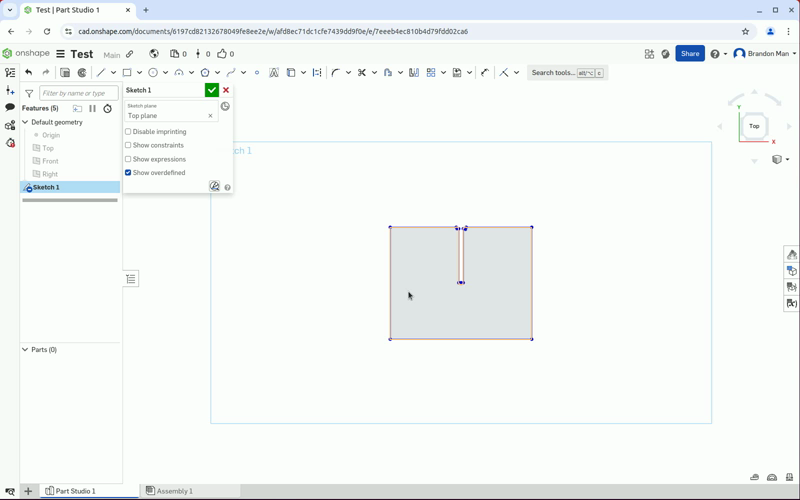
scroll(6)
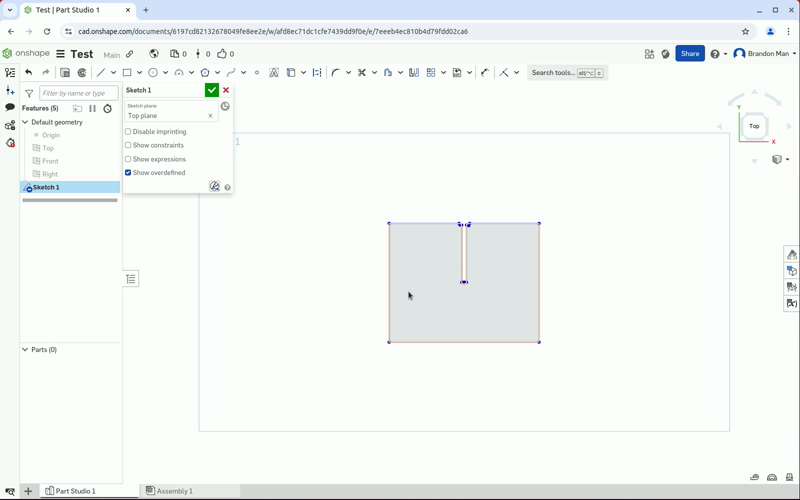
scroll(6)
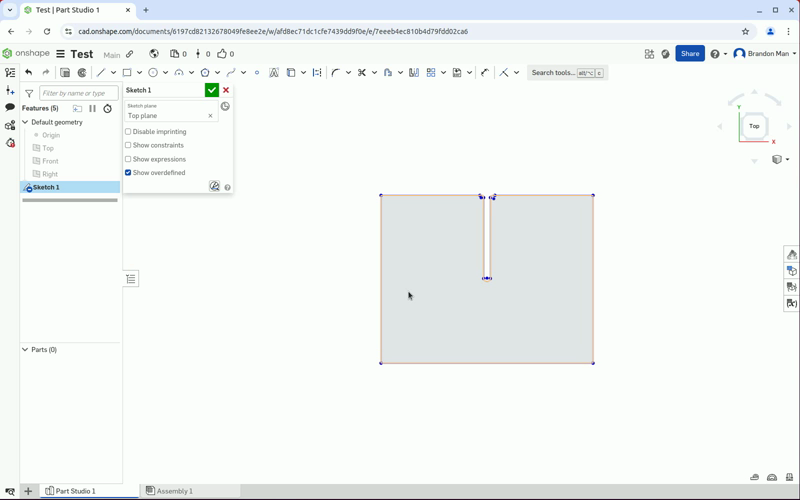
scroll(6)
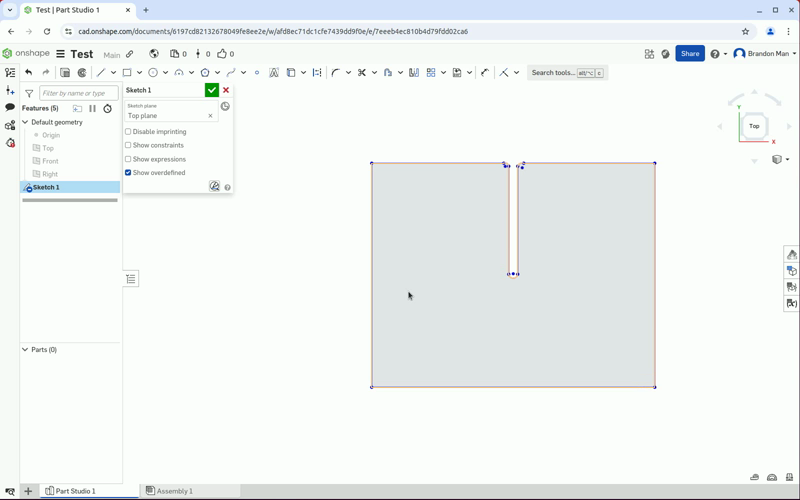
scroll(6)
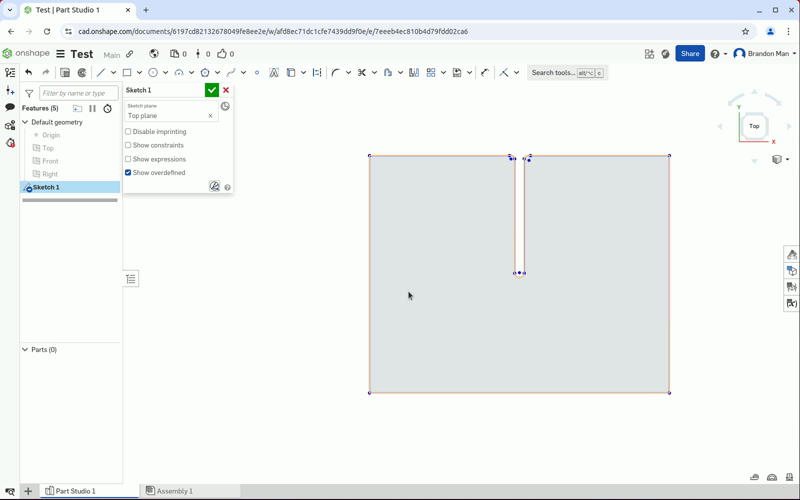
scroll(6)
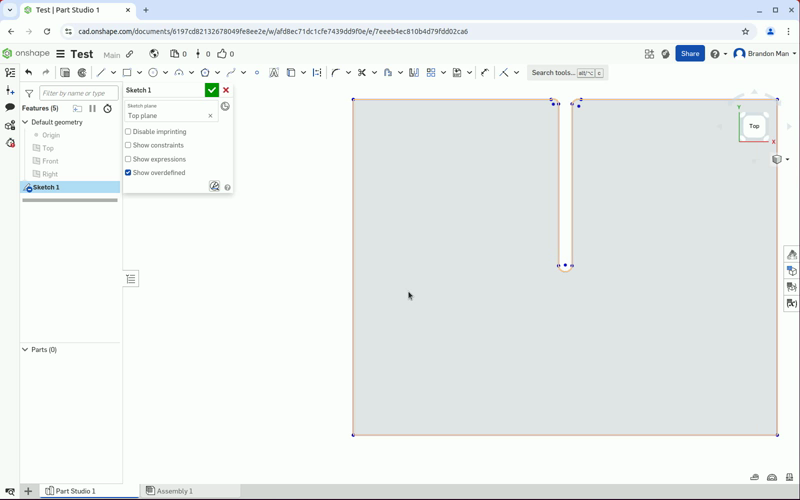
scroll(6)
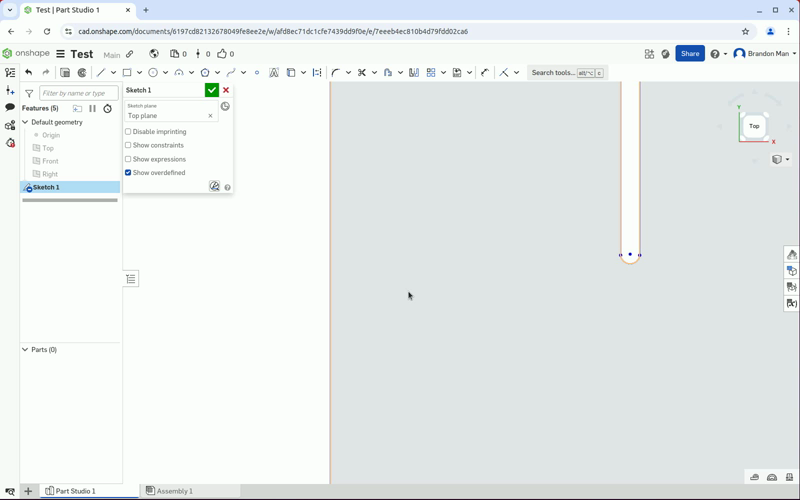
scroll(6)
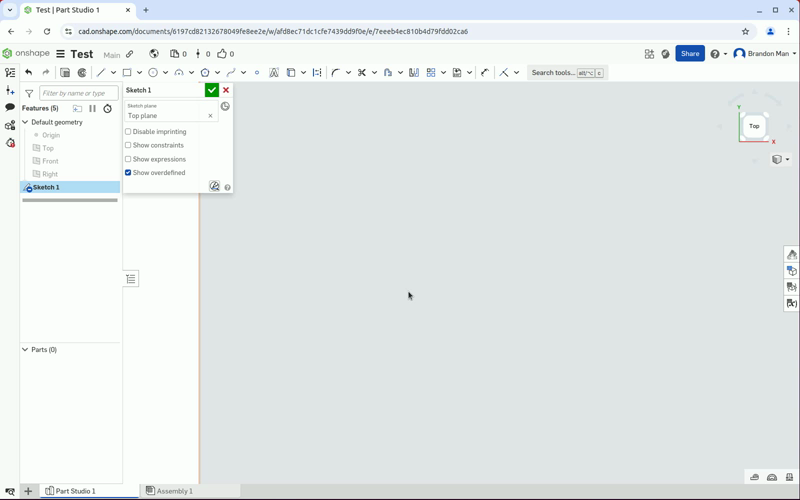
click(408, 291)
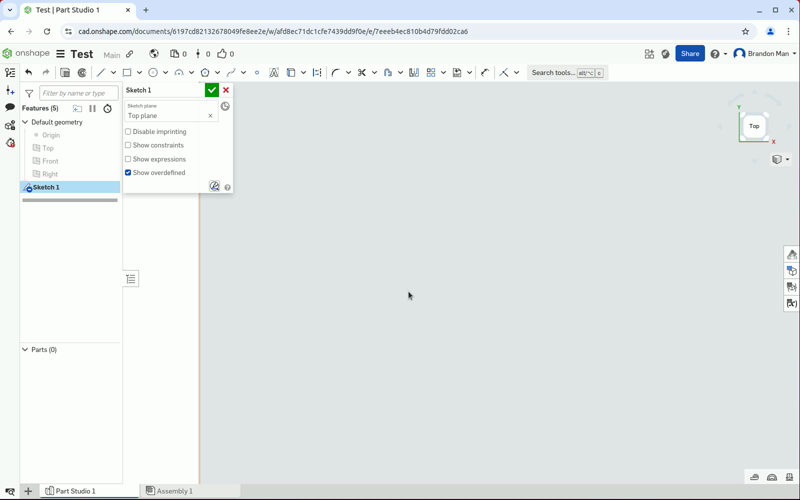
scroll(-6)
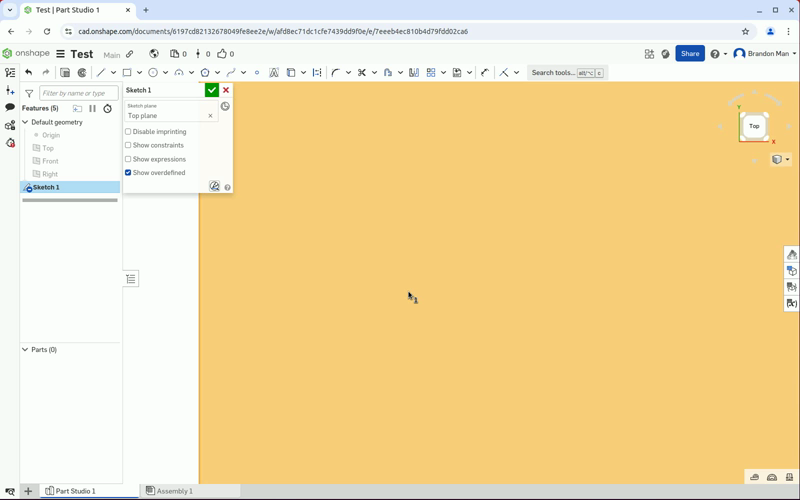
scroll(-6)
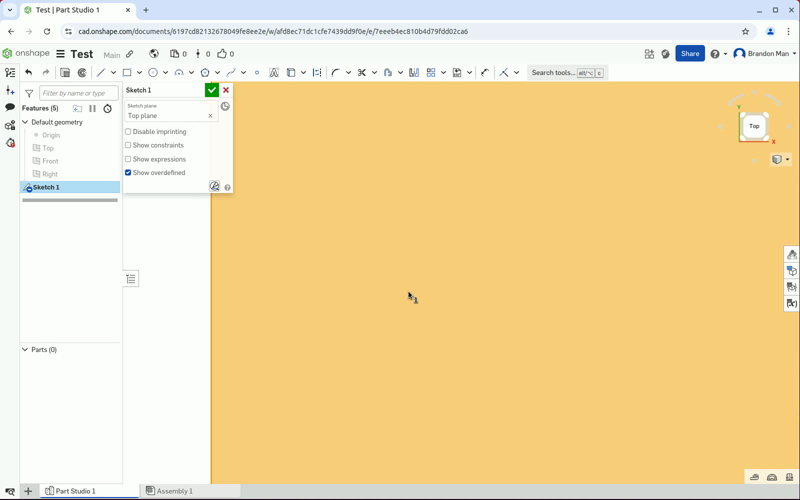
scroll(-6)
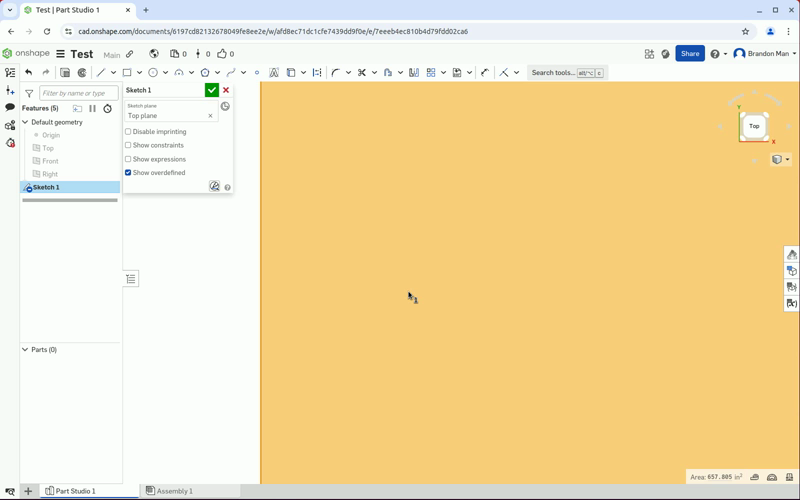
scroll(-6)
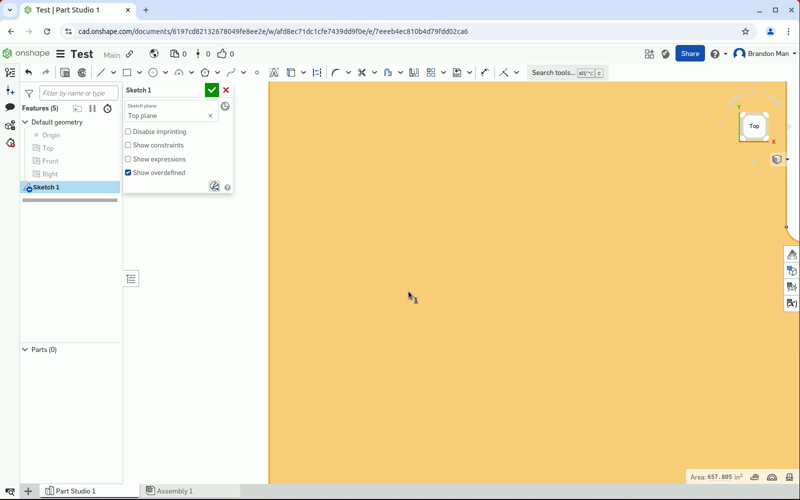
scroll(-6)
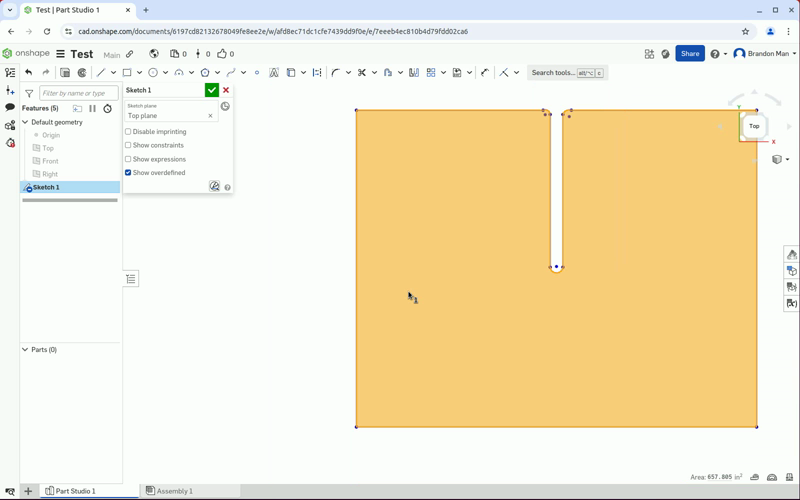
scroll(-6)
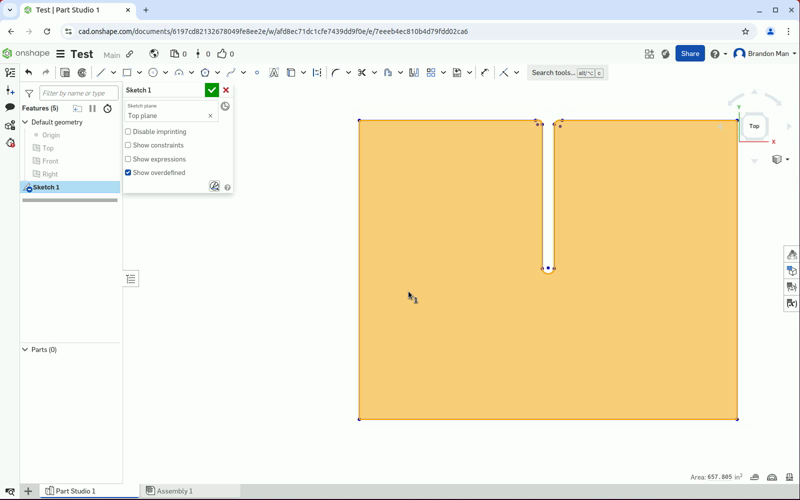
scroll(-6)
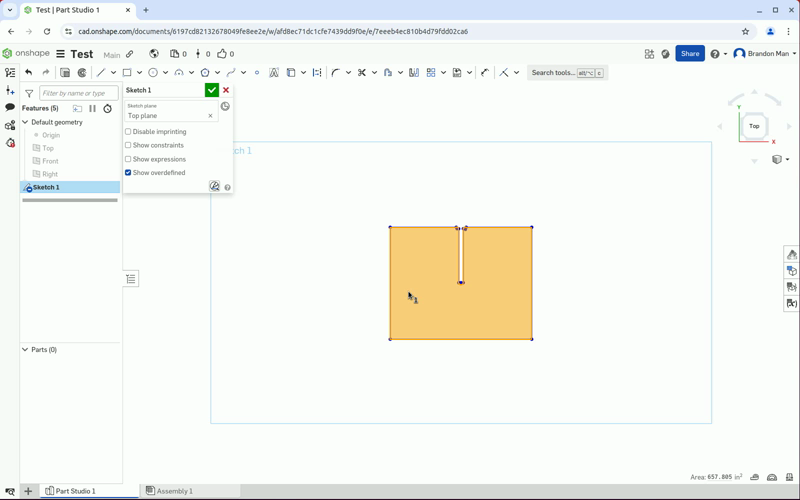
mouse_move(73, 352)
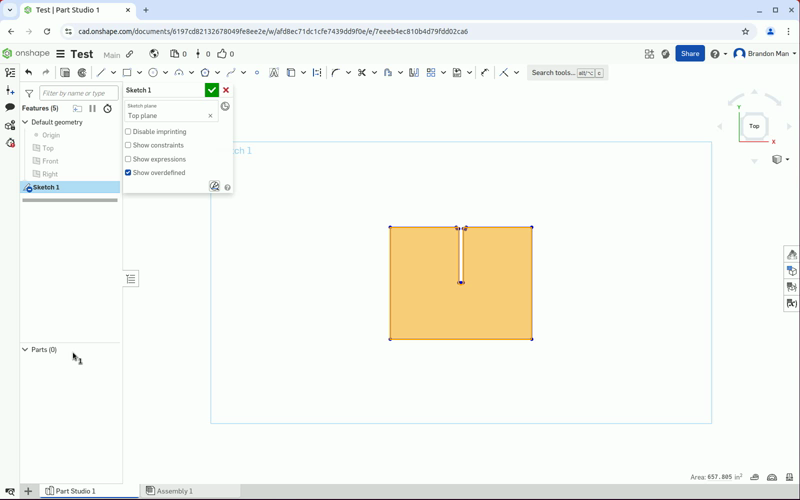
key(shift+y)
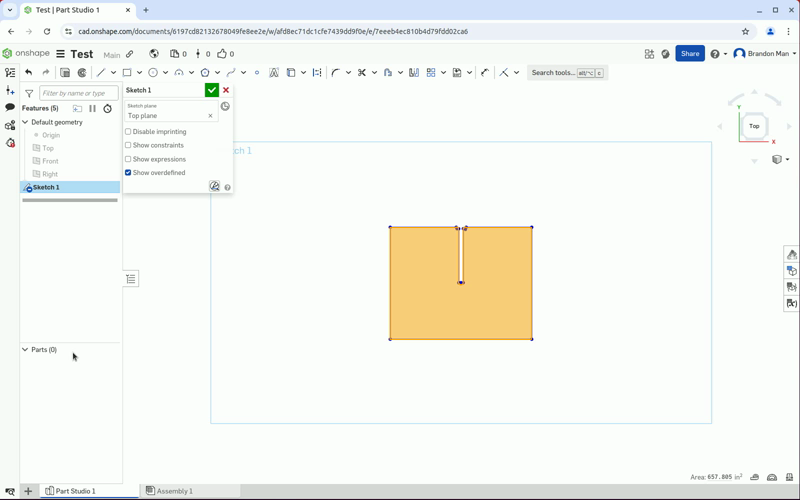
key(shift+e)
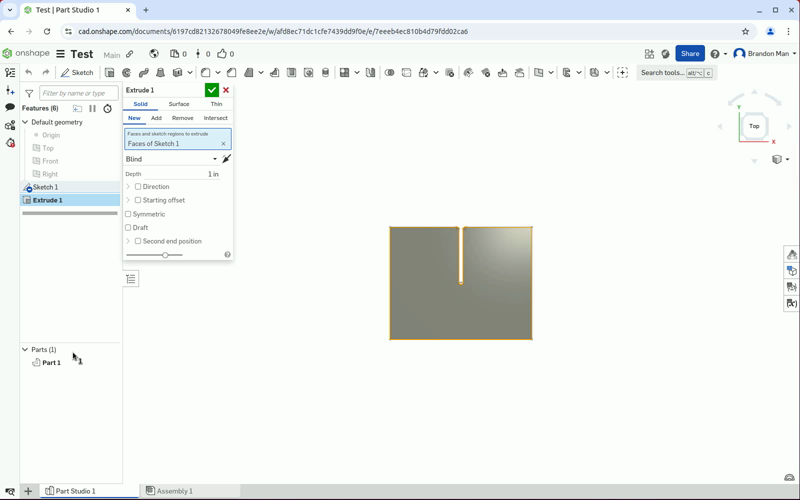
mouse_move(143, 106)
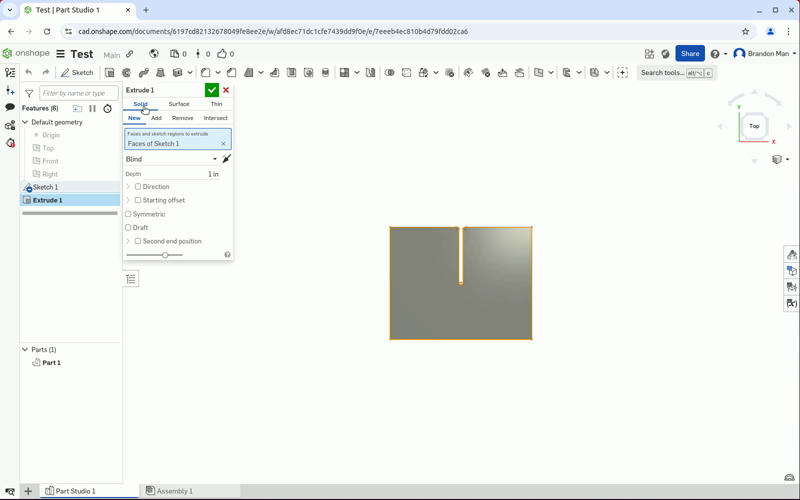
click(143, 106)
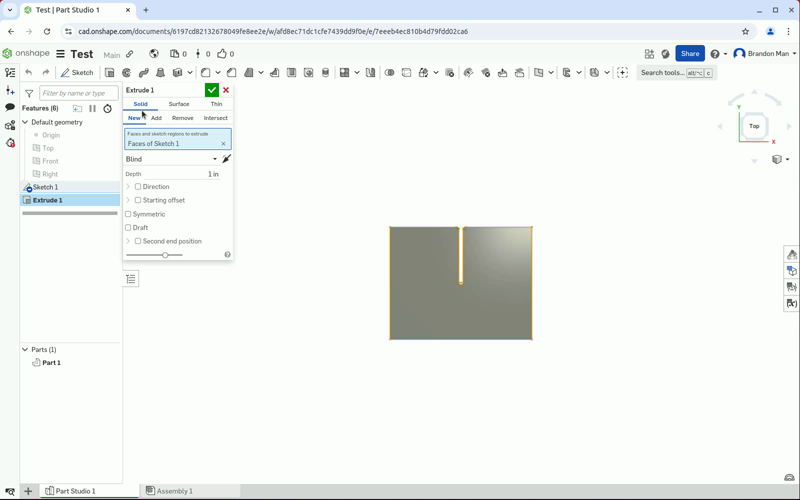
mouse_move(137, 120)
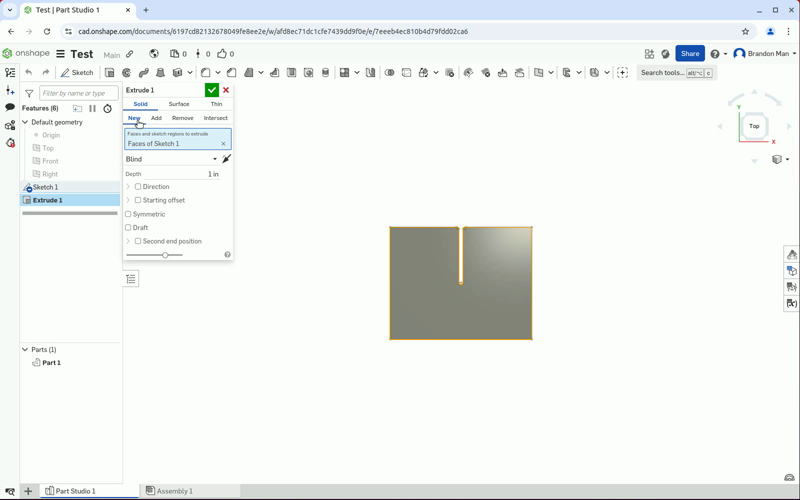
click(137, 120)
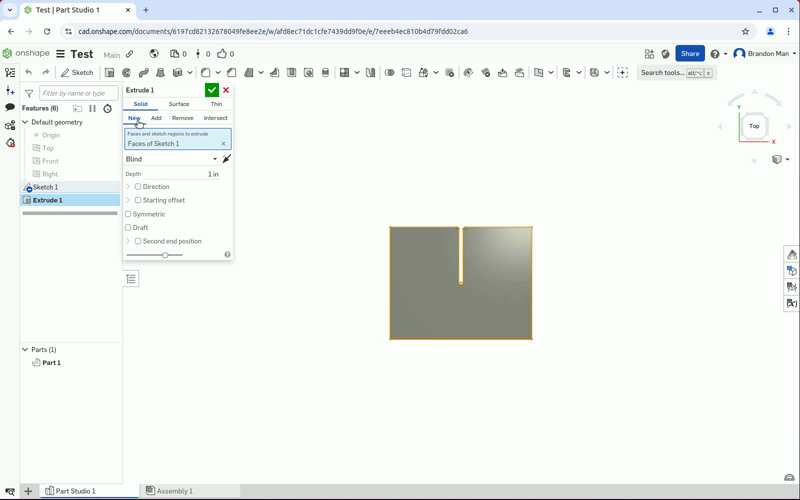
key(tab, 4)
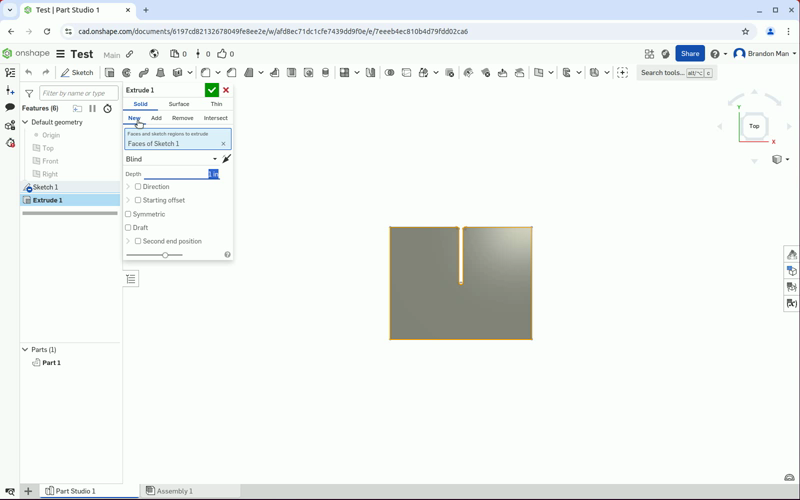
text(23.108)
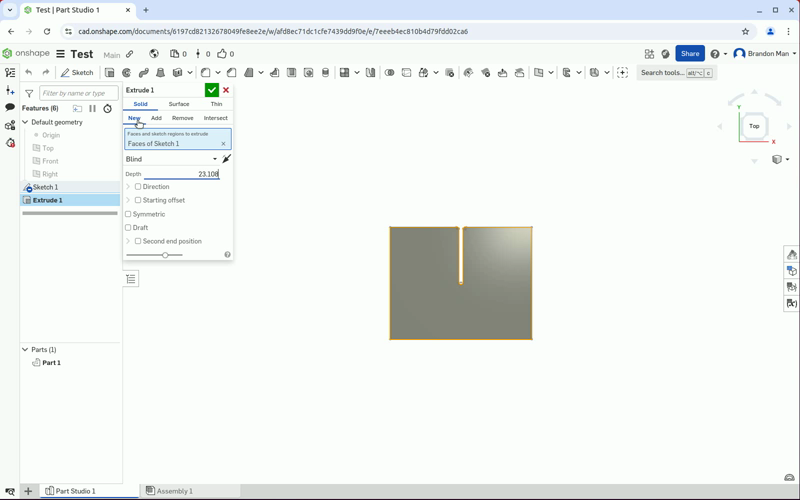
key(enter)
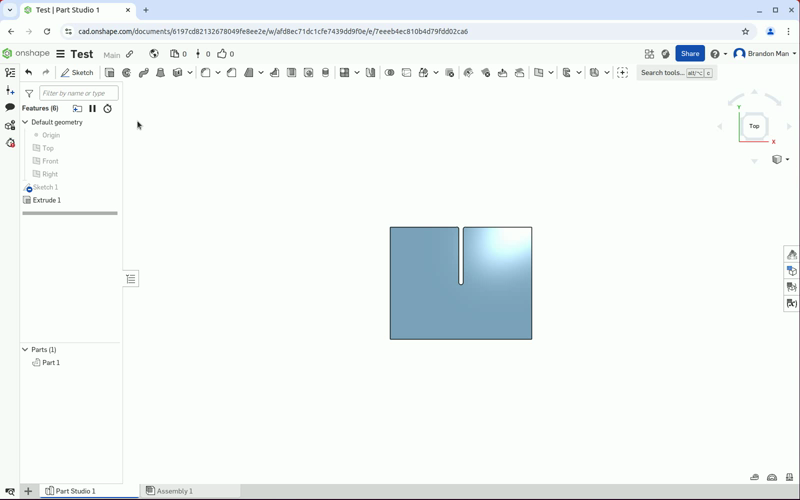
key(shift+h)
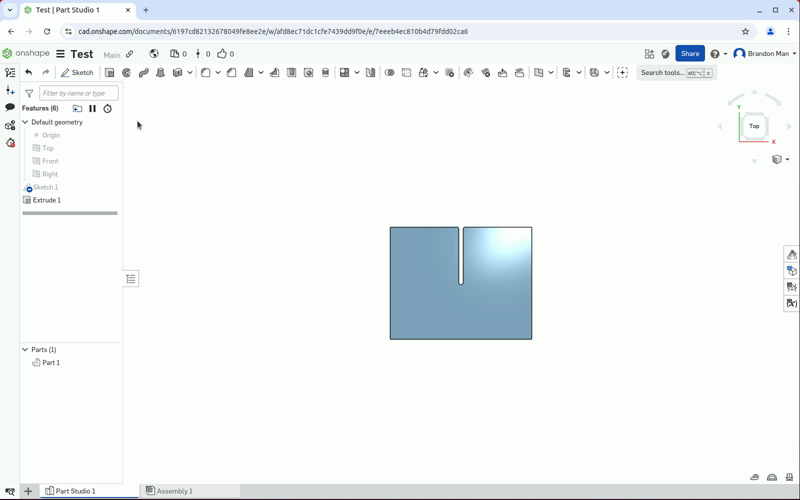
key(shift+h)
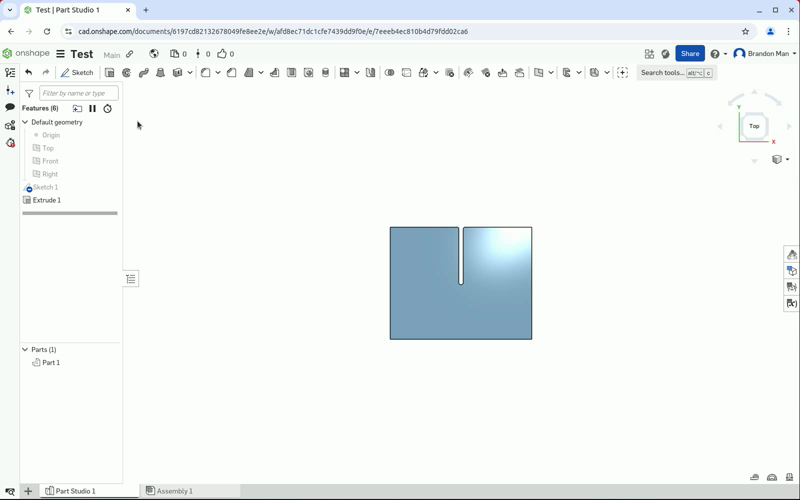
mouse_move(73, 189)
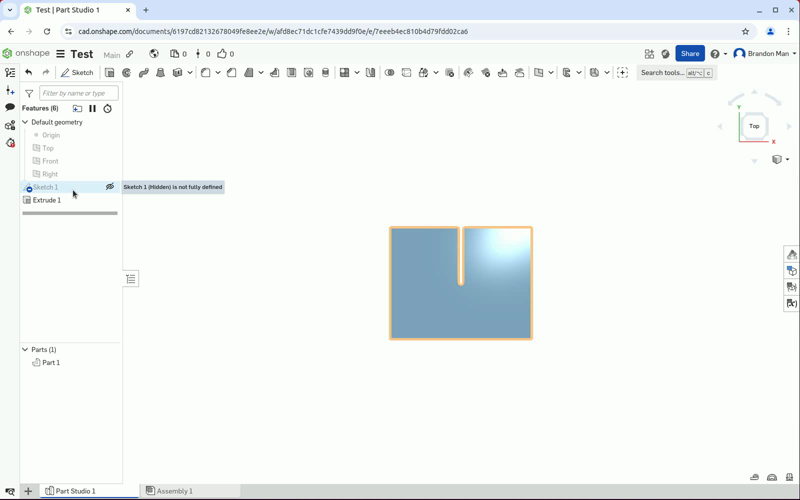
click(73, 189)
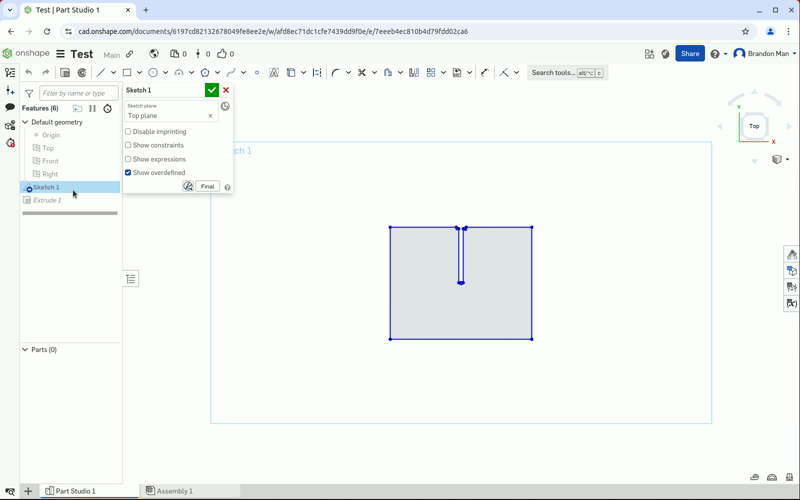
mouse_move(229, 92)
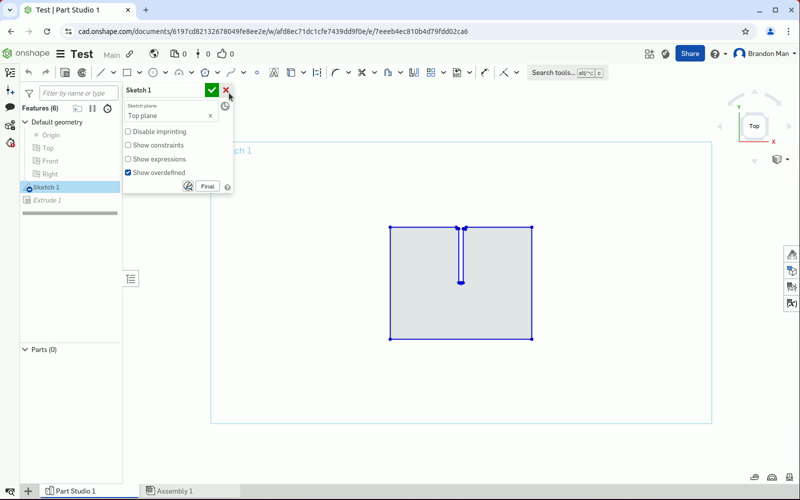
click(229, 92)
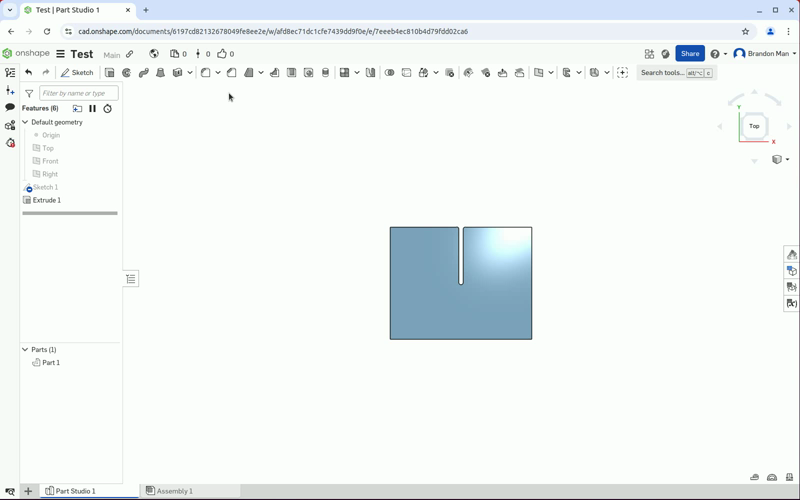
mouse_move(73, 352)
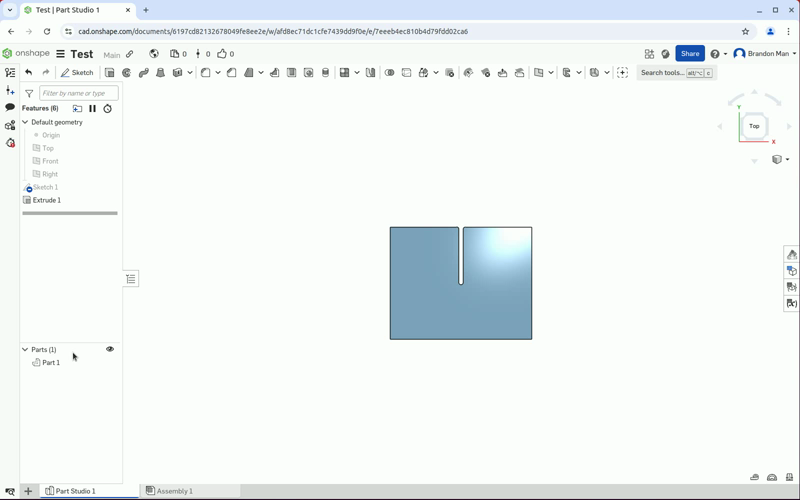
key(y)
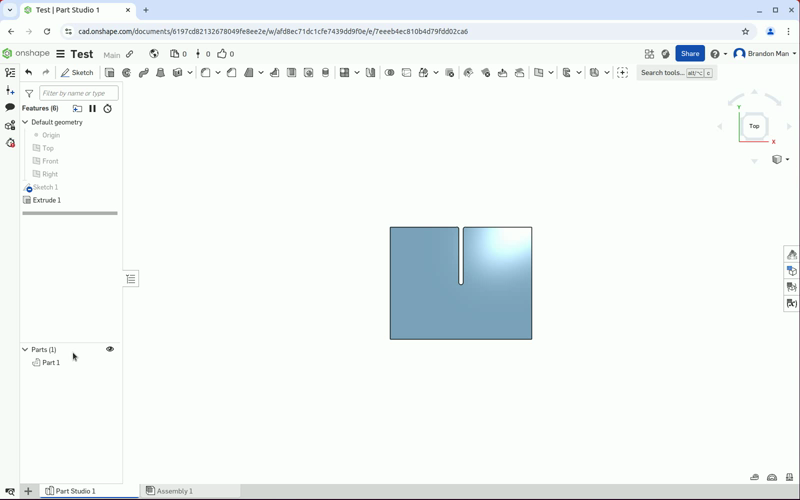
key(shift+p)
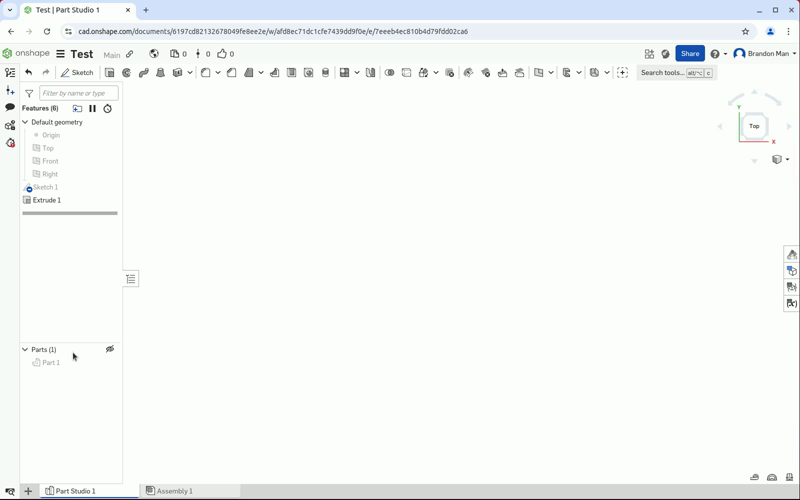
key(space)
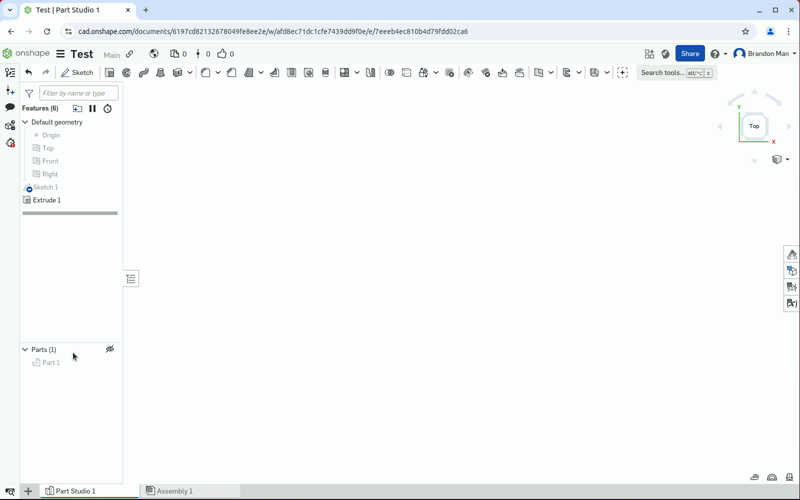
key_down(shift)
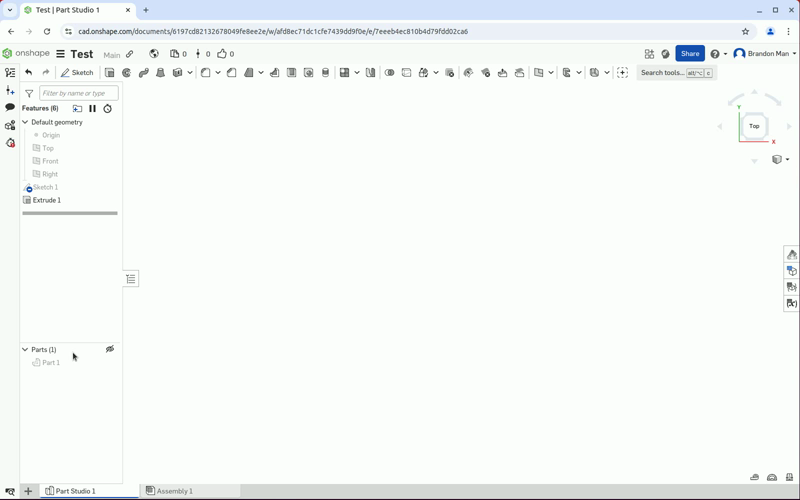
key(up)
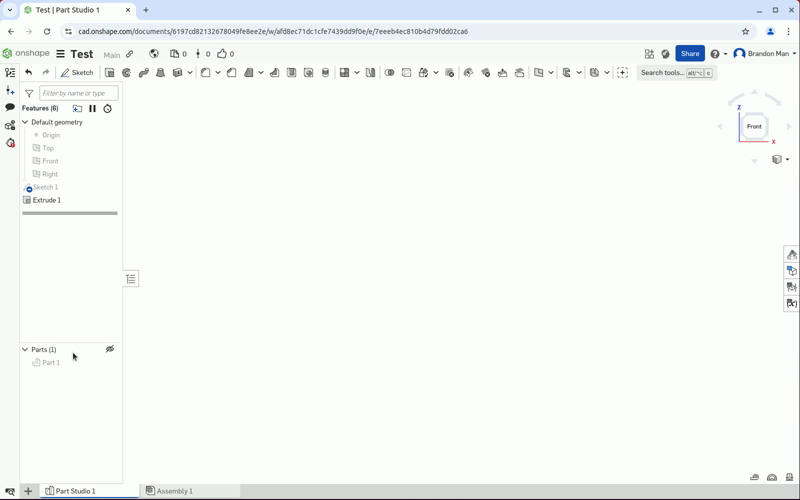
key_up(shift)
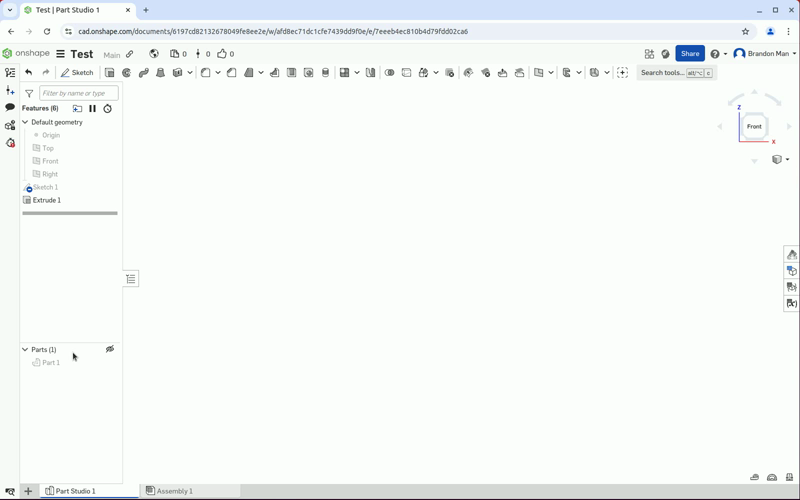
key(space)
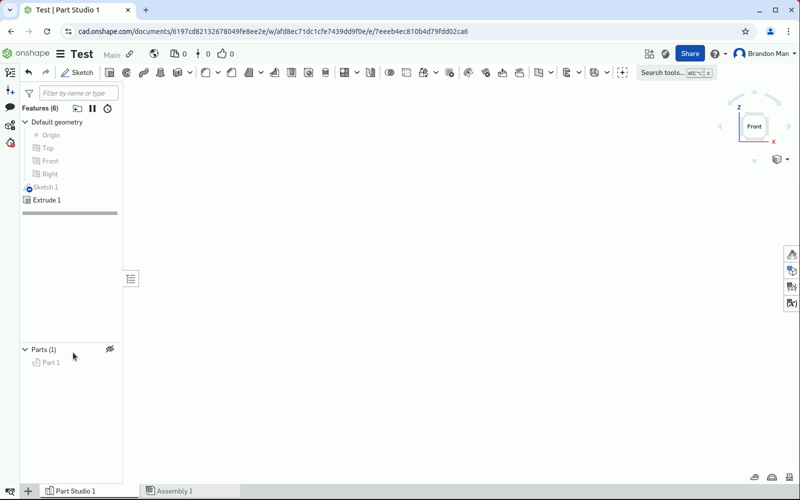
key_down(shift)
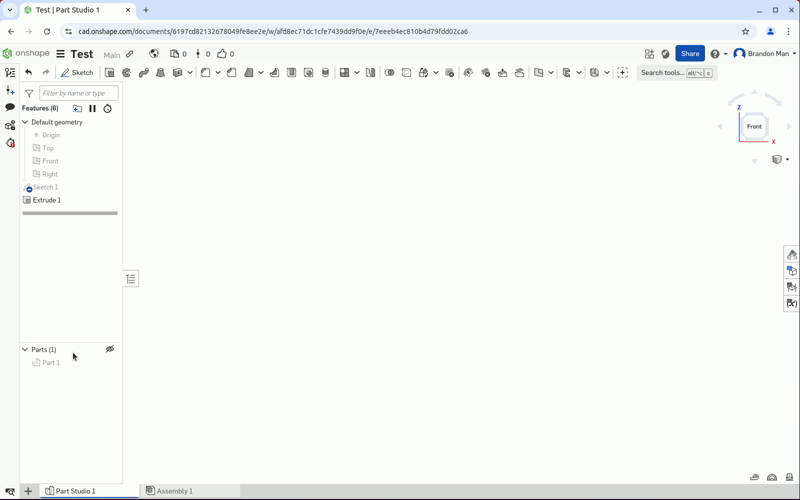
key(left)
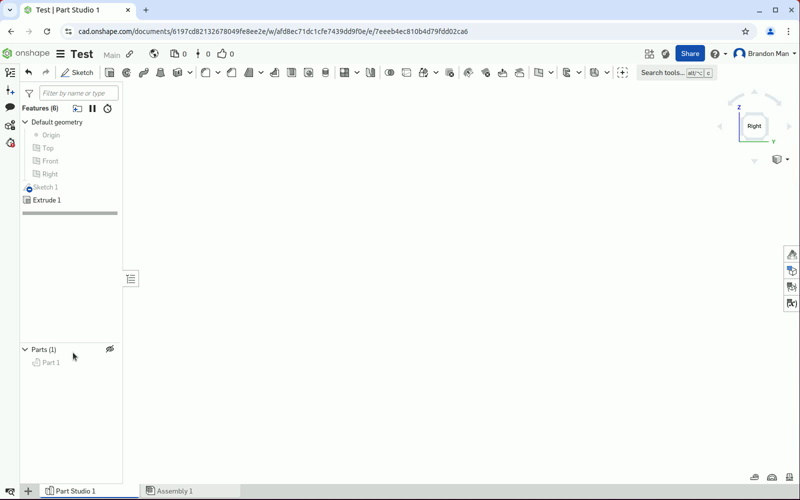
key_up(shift)
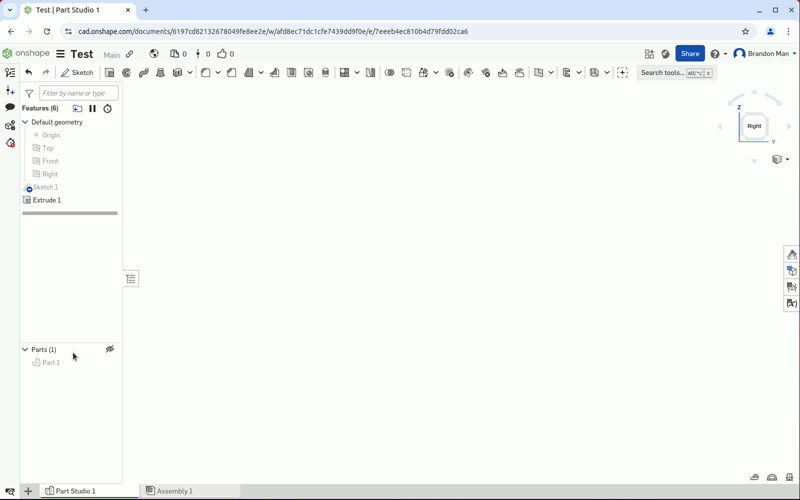
mouse_move(73, 352)
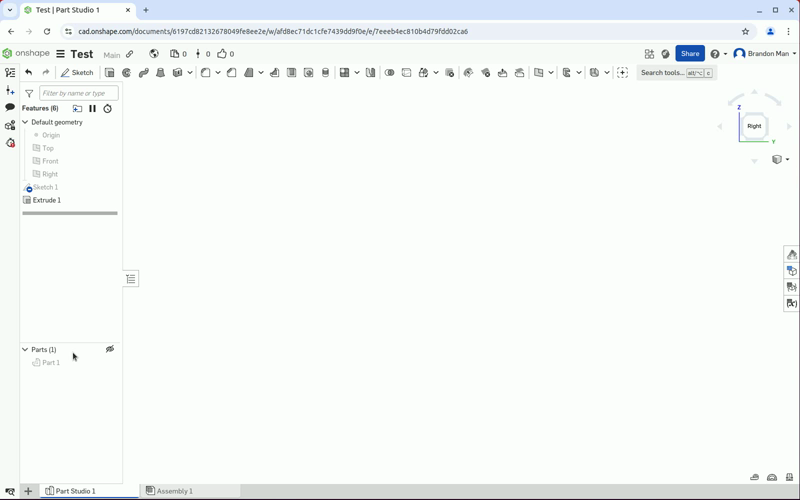
key(shift+y)
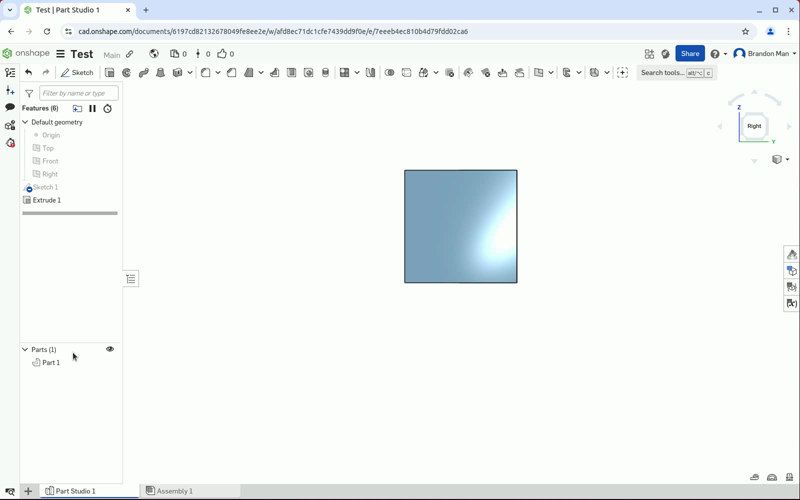
mouse_move(541, 75)
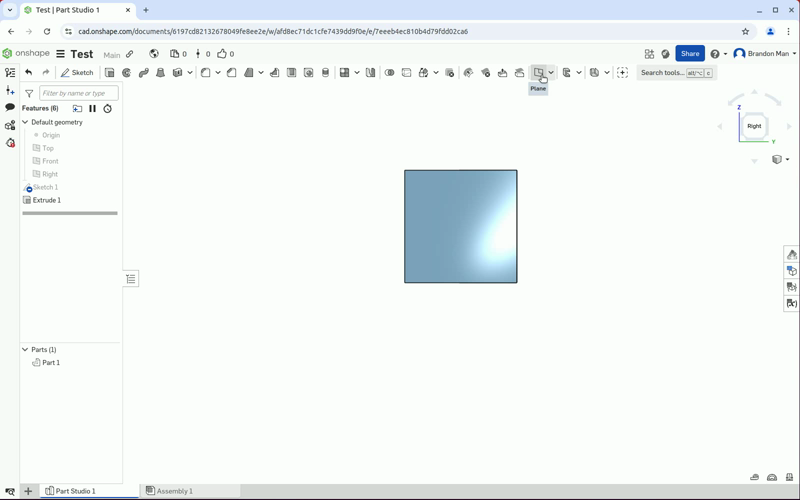
click(541, 75)
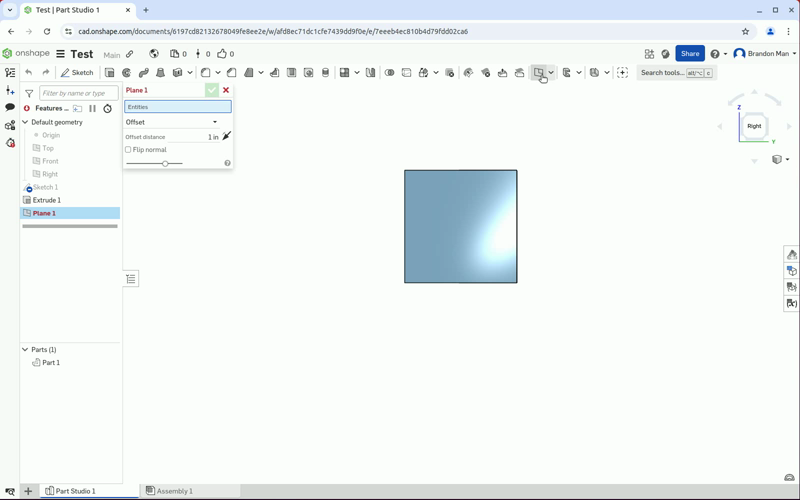
mouse_move(73, 176)
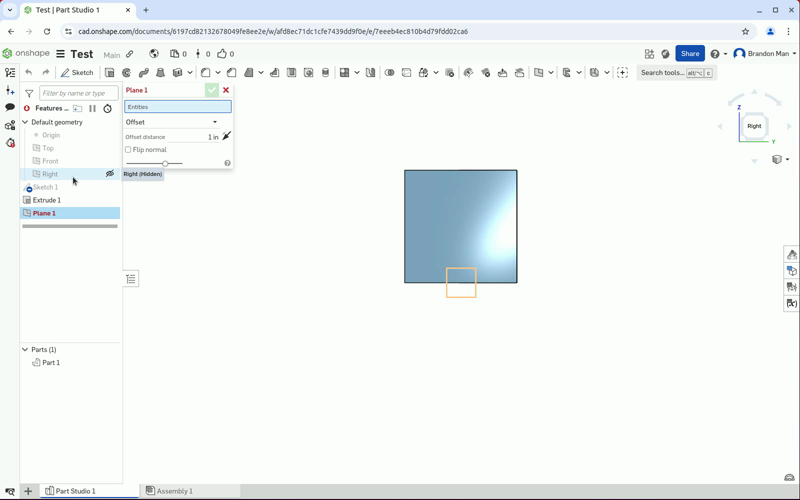
click(73, 176)
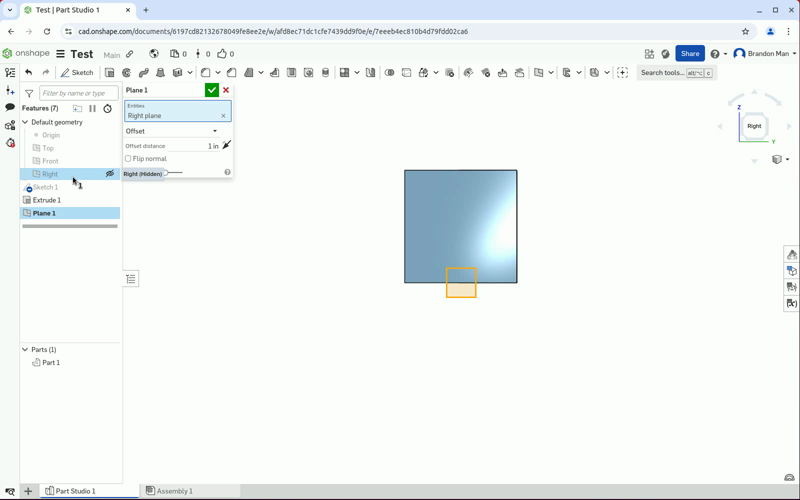
key(tab, 2)
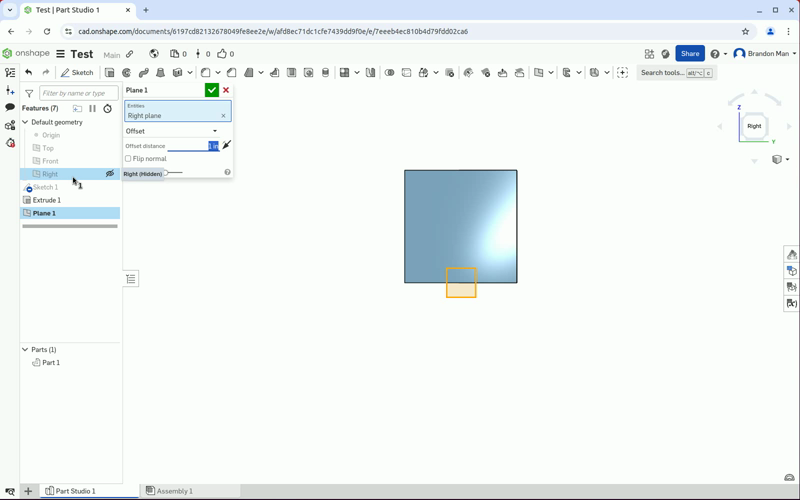
text(14.45)
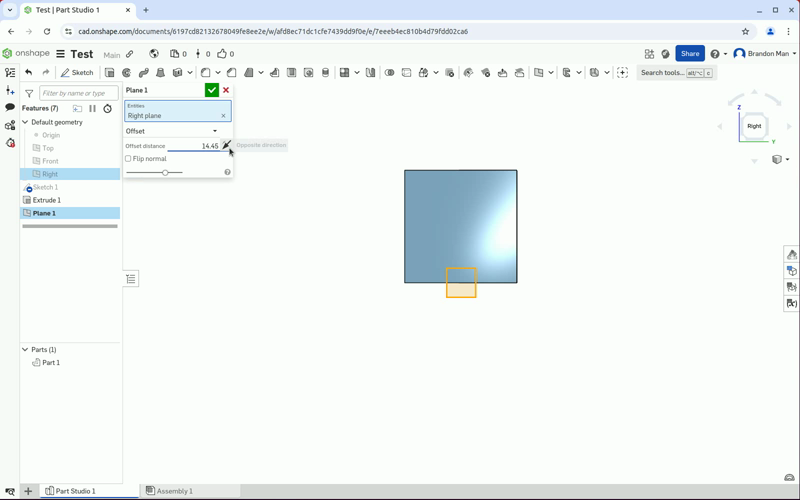
mouse_move(229, 147)
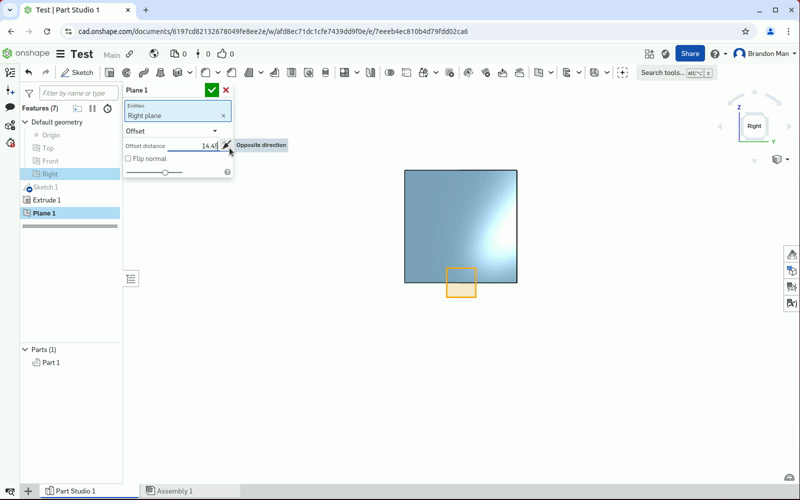
click(229, 147)
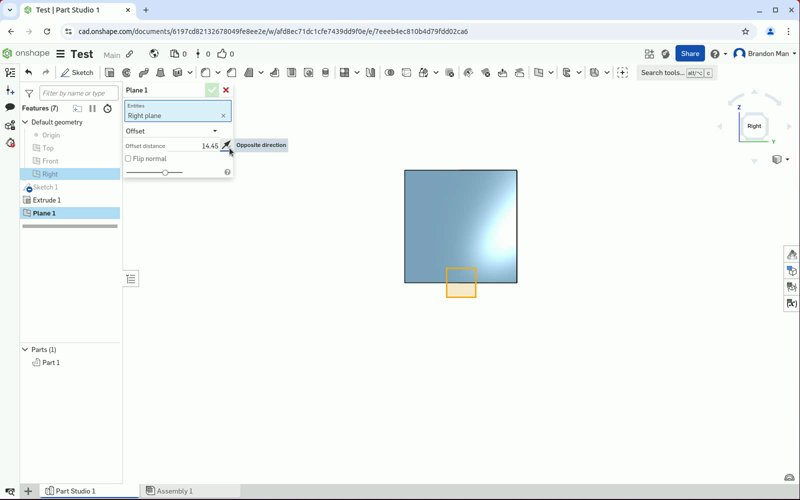
key(enter, 2)
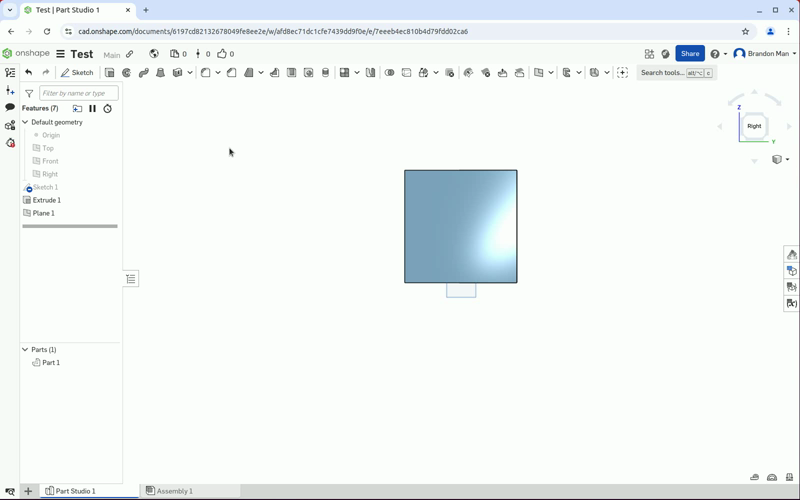
key(shift+s)
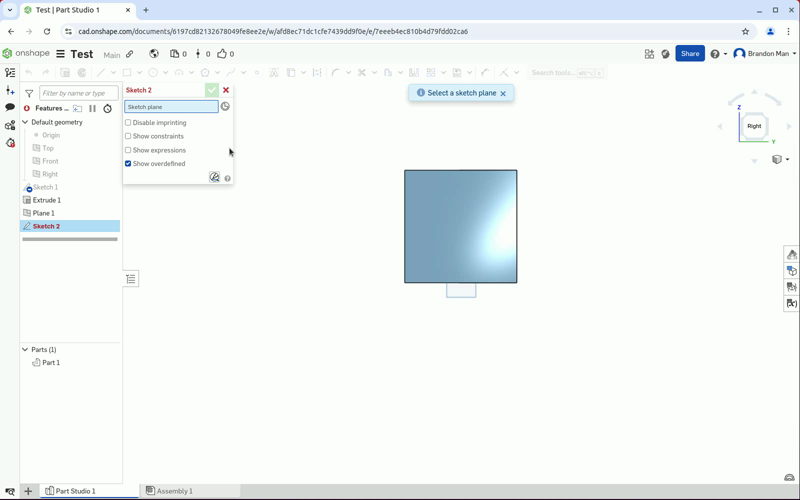
mouse_move(73, 215)
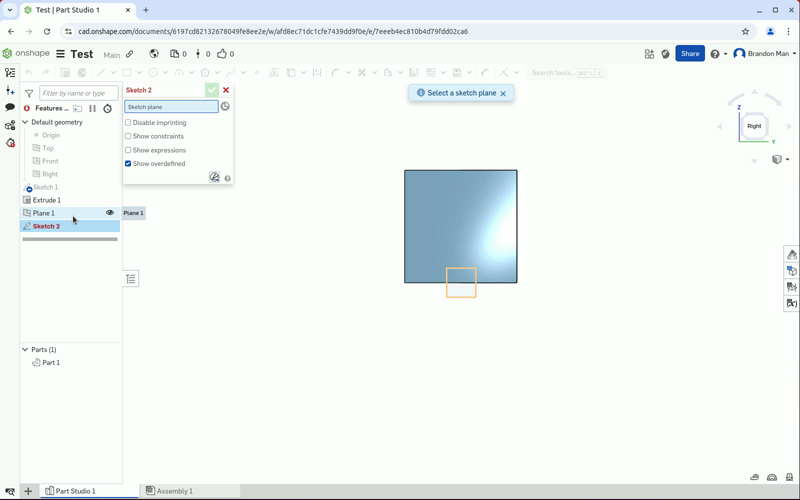
click(73, 215)
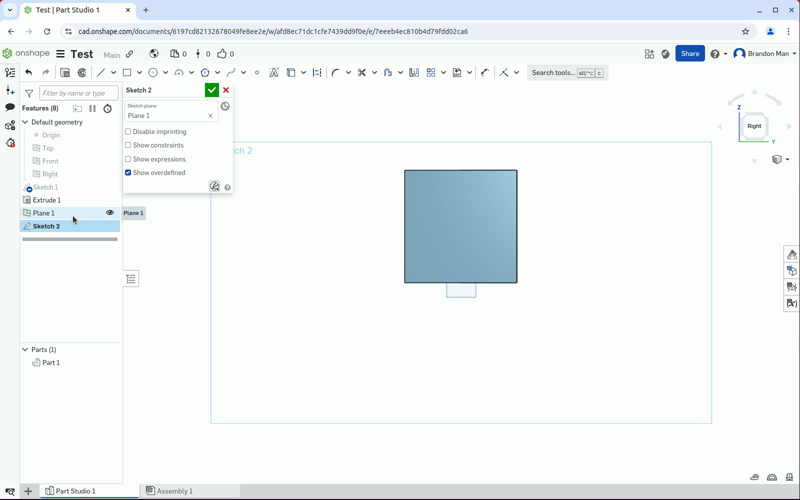
mouse_move(73, 352)
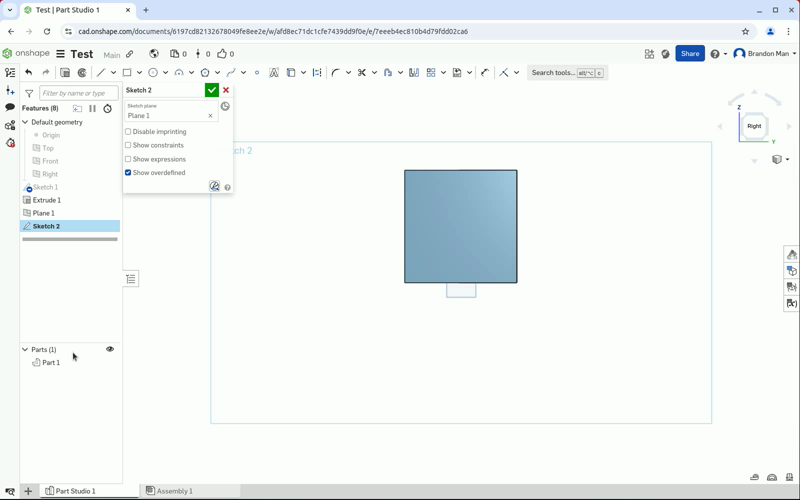
key(y)
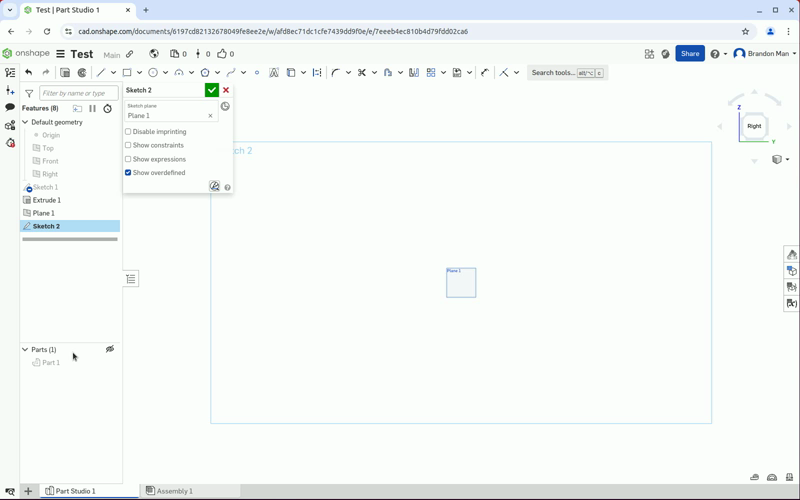
key(c)
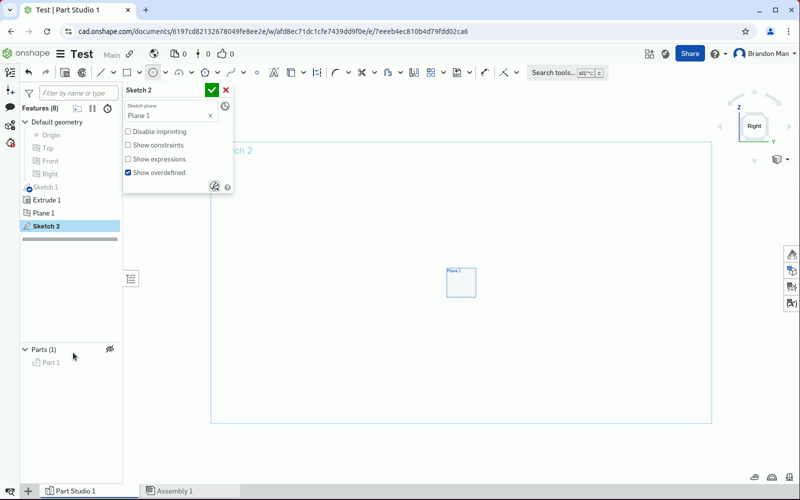
key_down(shift)
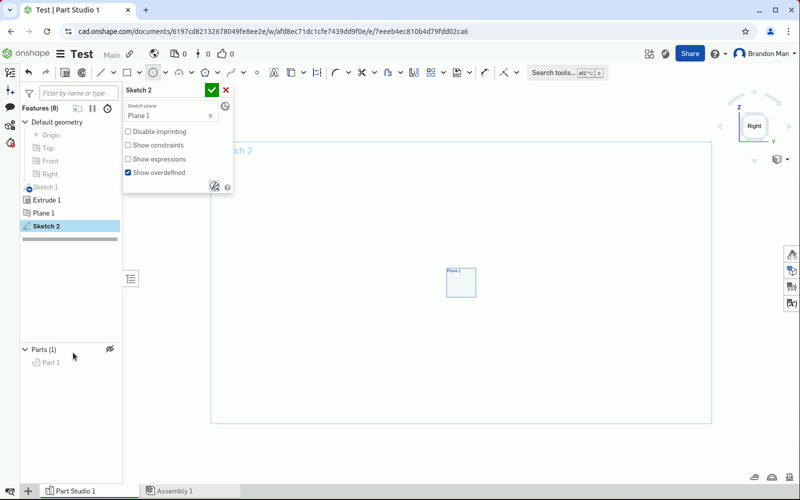
mouse_move(428, 226)
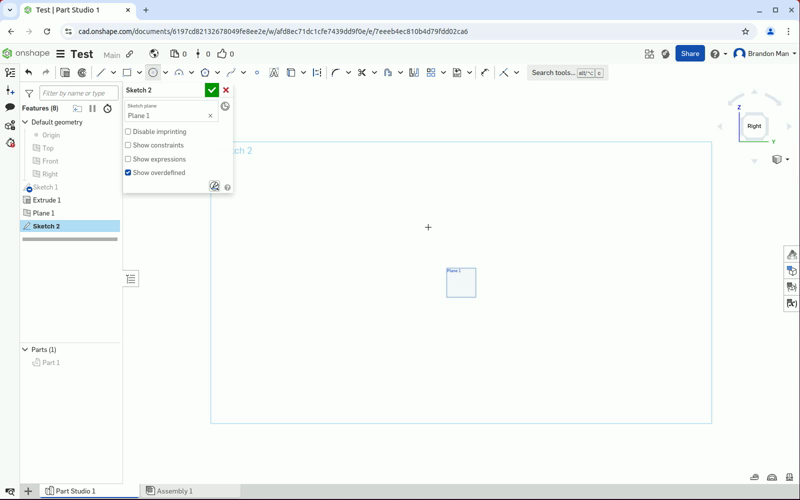
click(428, 226)
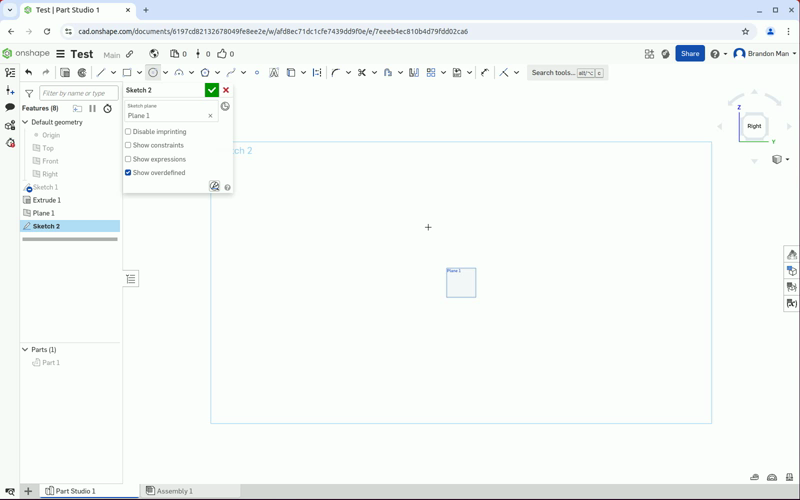
key_up(shift)
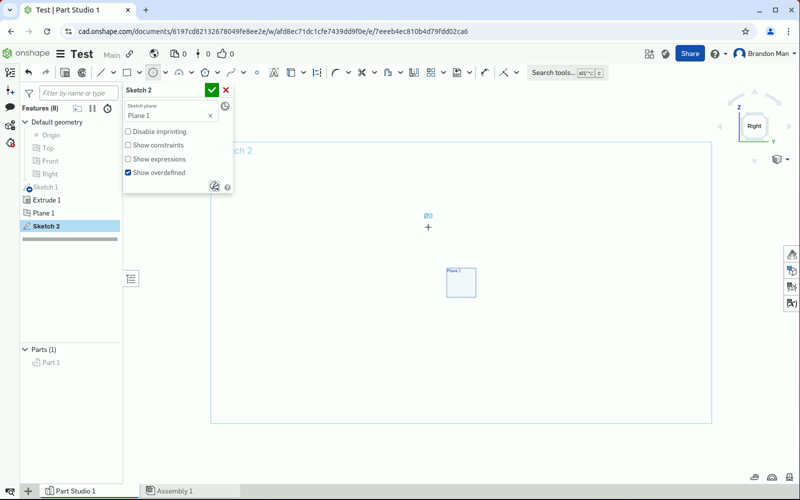
mouse_move(439, 226)
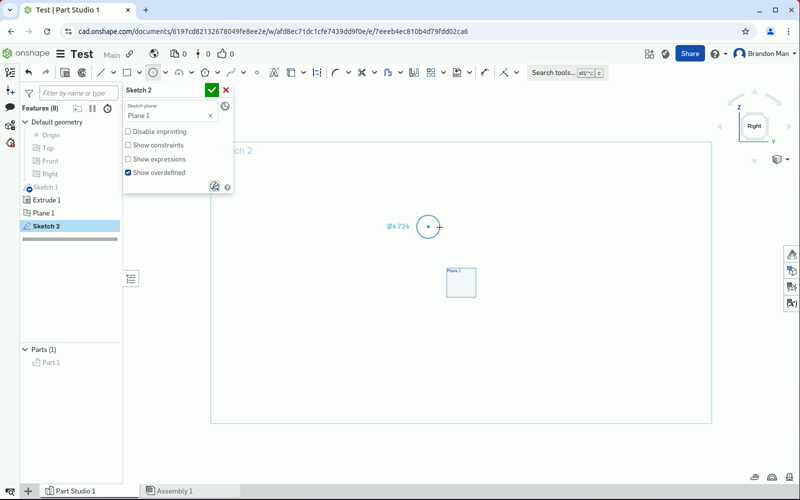
click(439, 226)
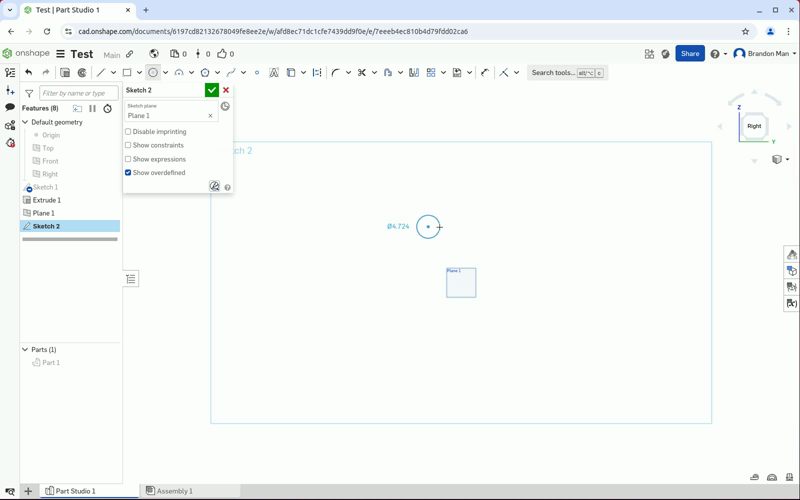
key(esc)
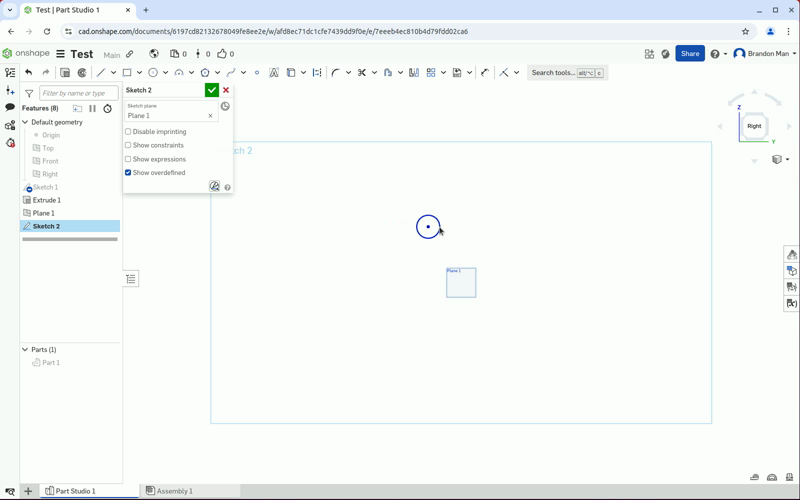
mouse_move(434, 217)
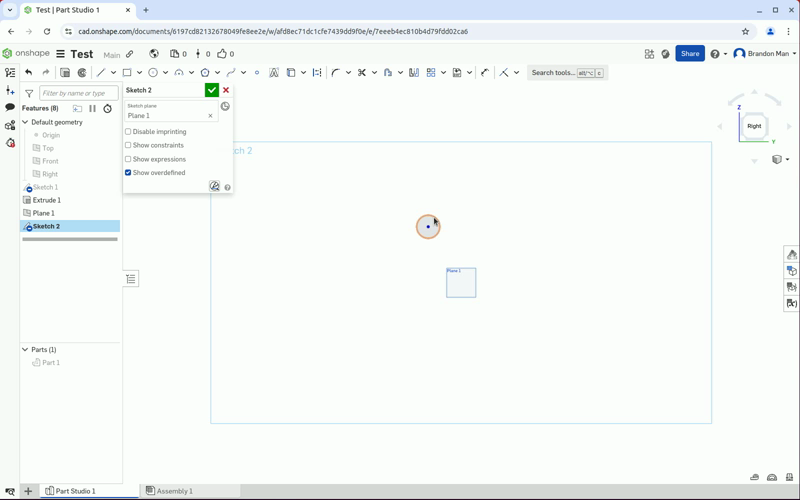
scroll(6)
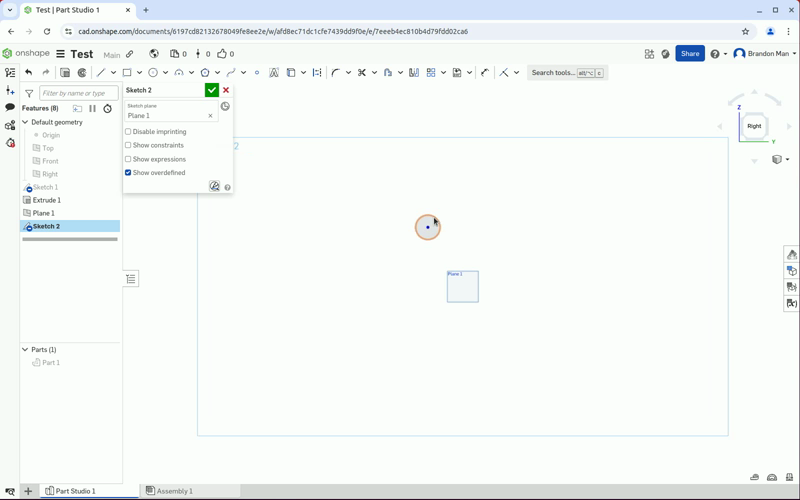
scroll(6)
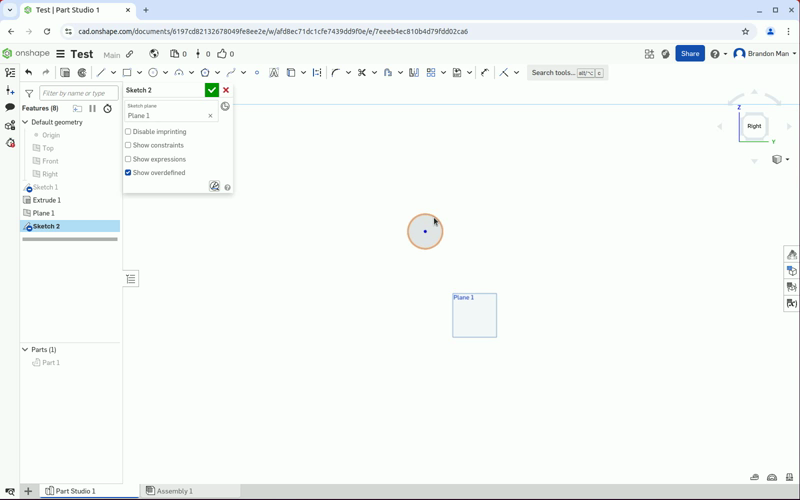
scroll(6)
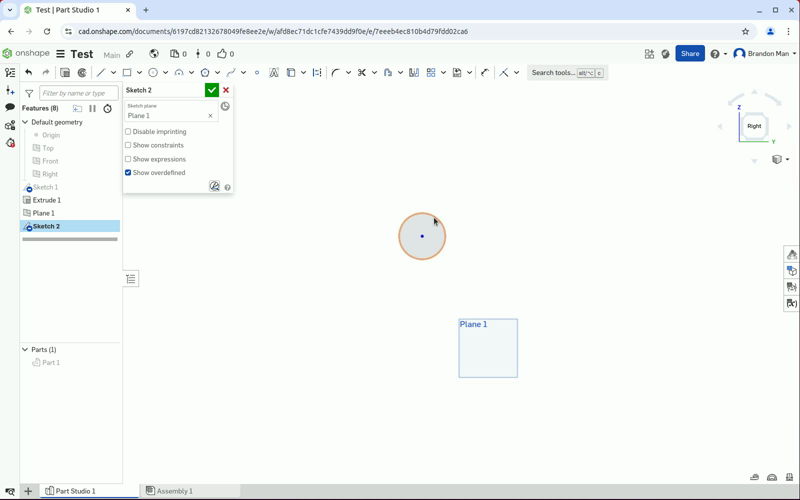
scroll(6)
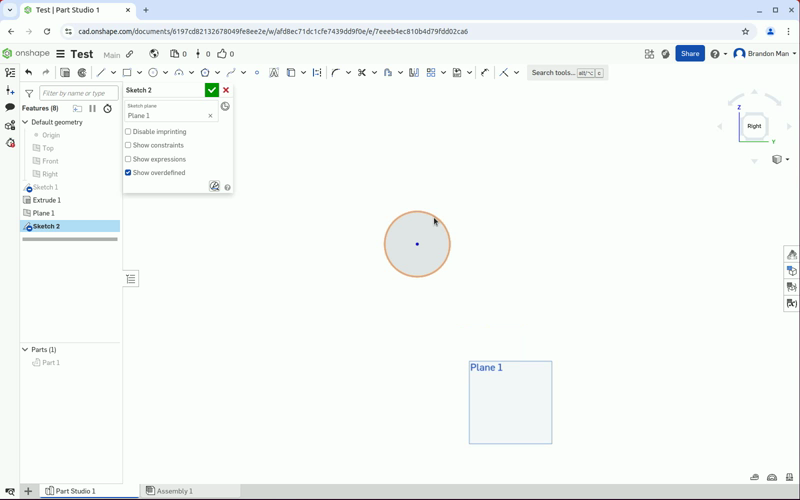
scroll(6)
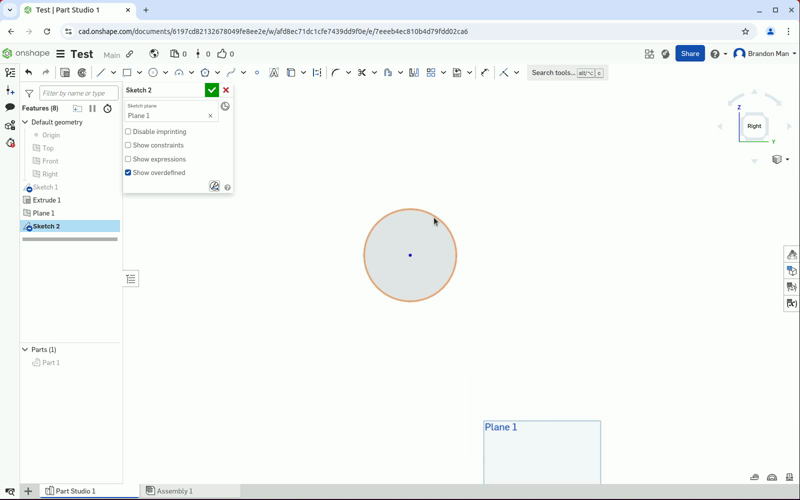
scroll(6)
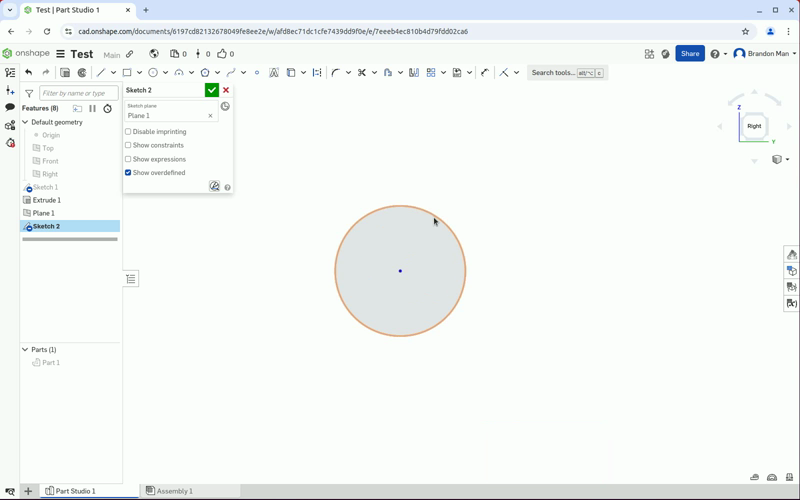
scroll(6)
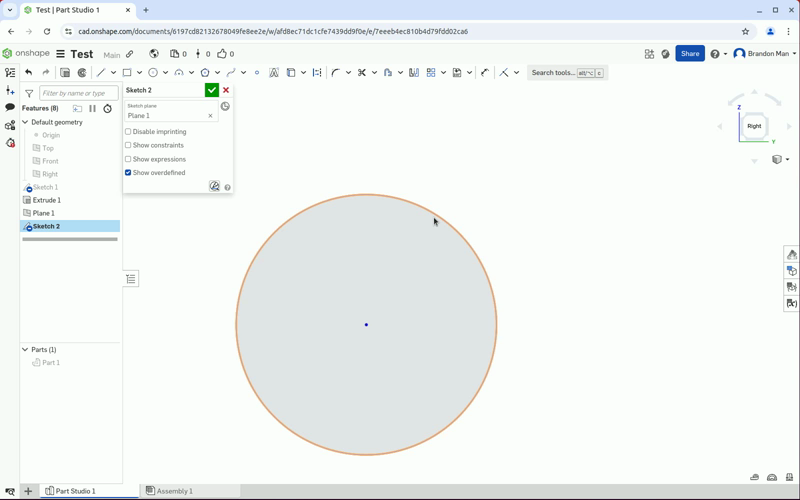
click(434, 217)
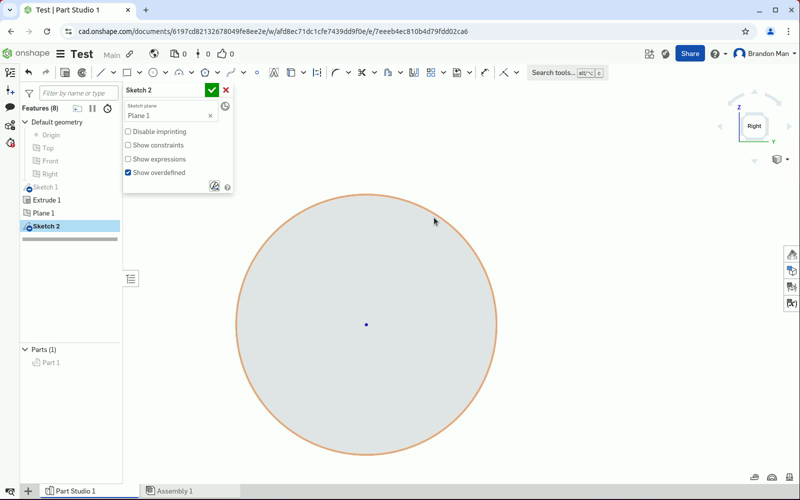
scroll(-6)
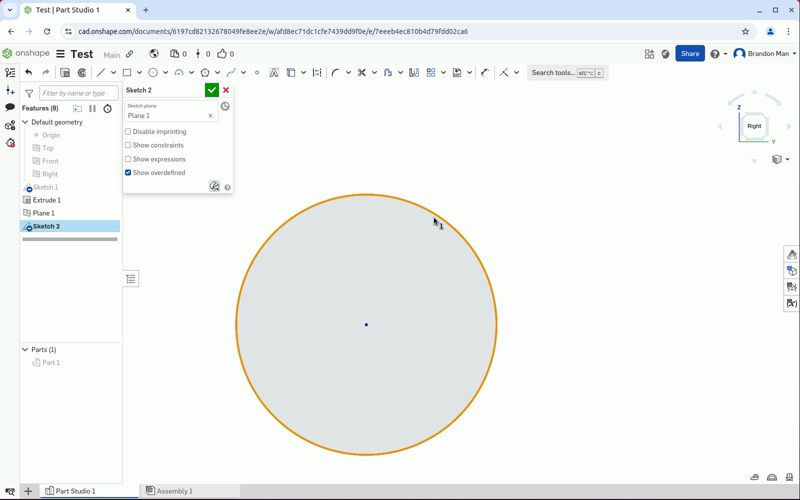
scroll(-6)
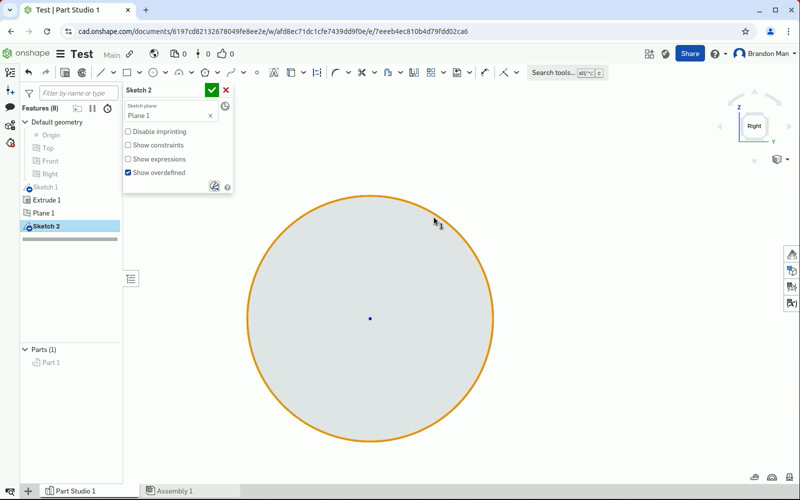
scroll(-6)
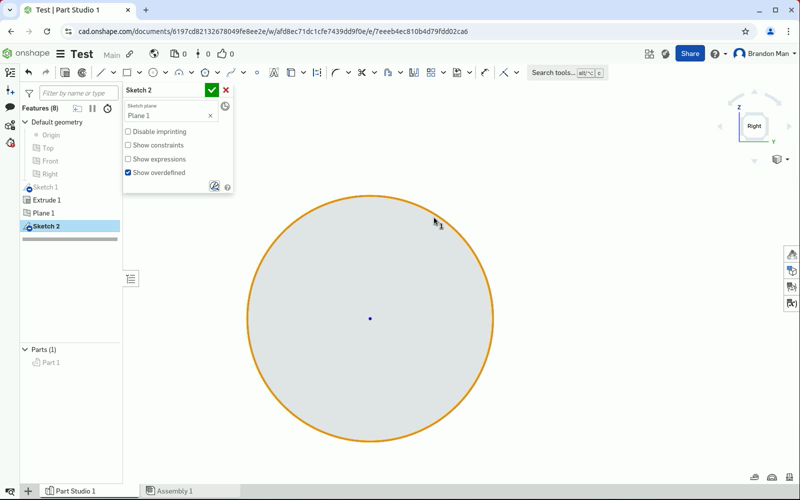
scroll(-6)
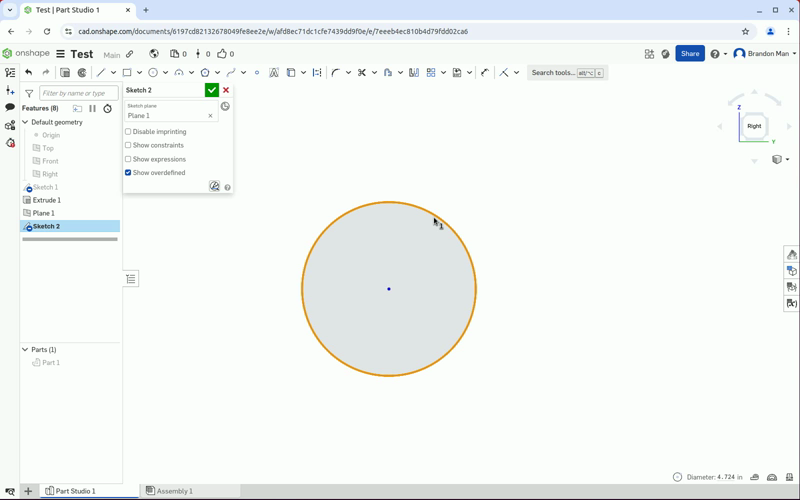
scroll(-6)
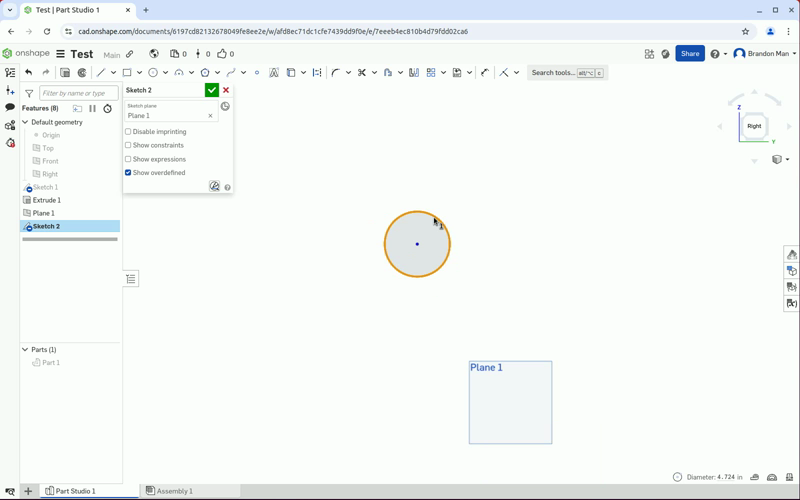
scroll(-6)
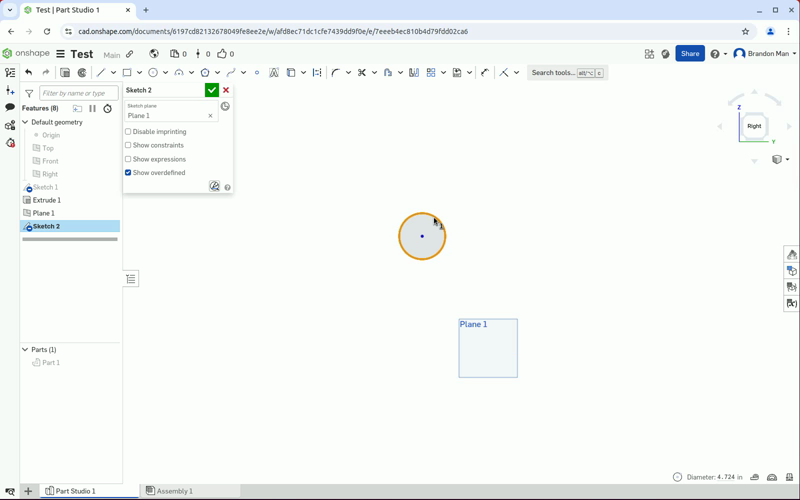
scroll(-6)
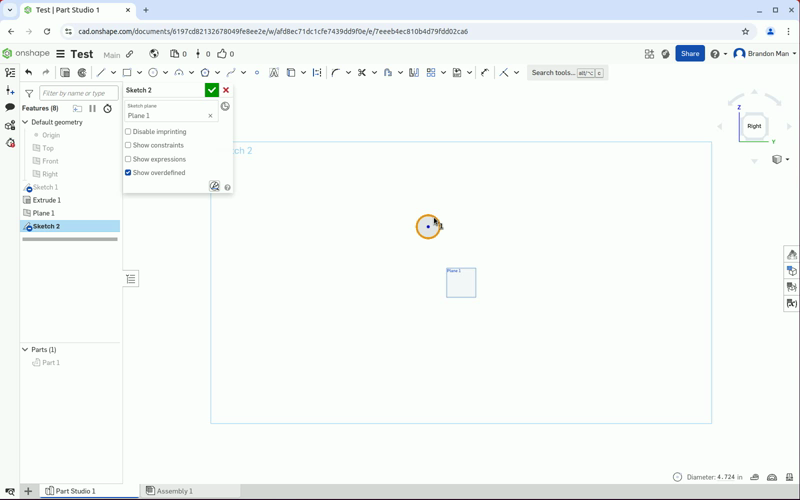
mouse_move(73, 352)
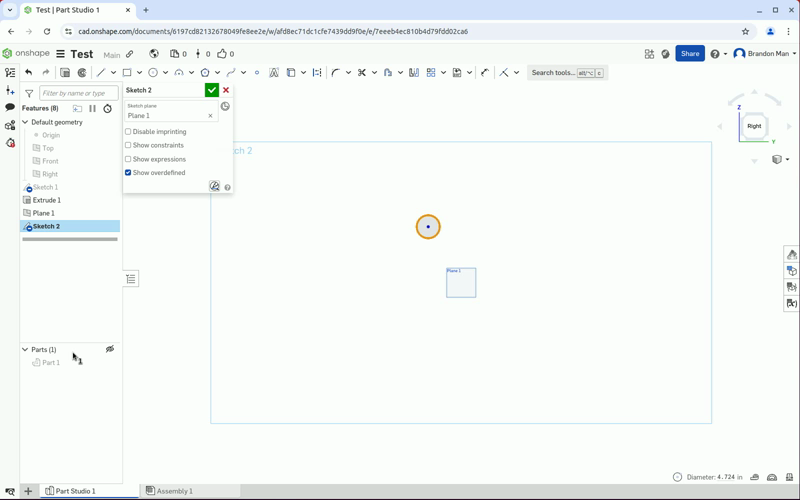
key(shift+y)
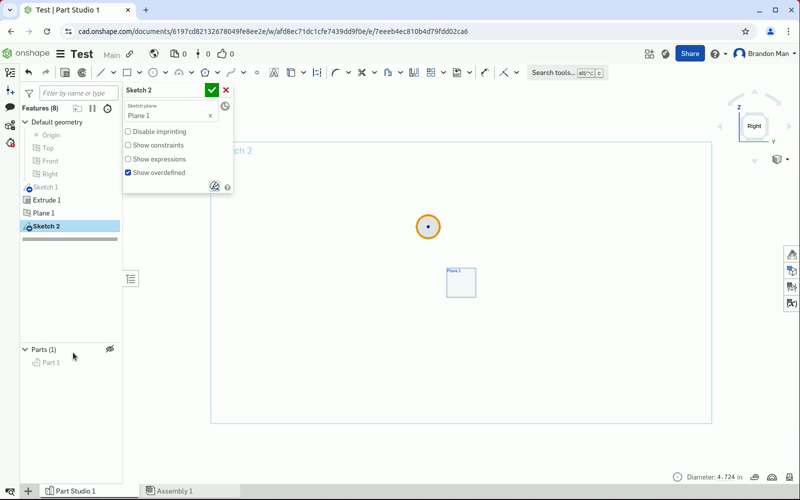
key(shift+e)
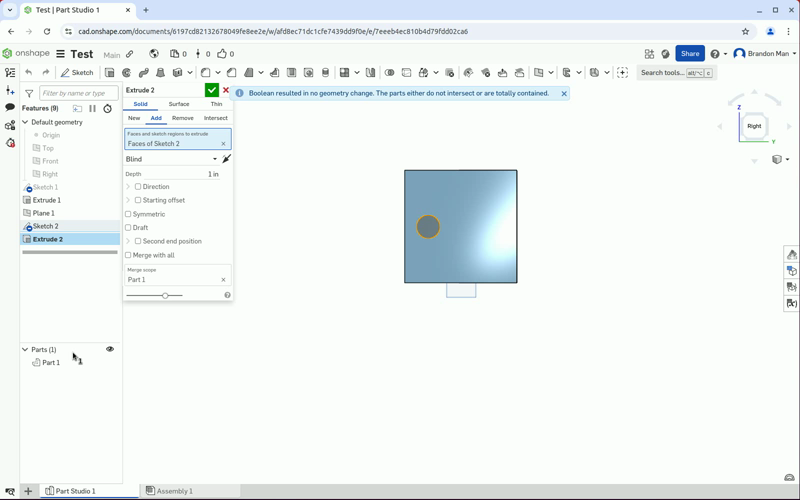
mouse_move(143, 106)
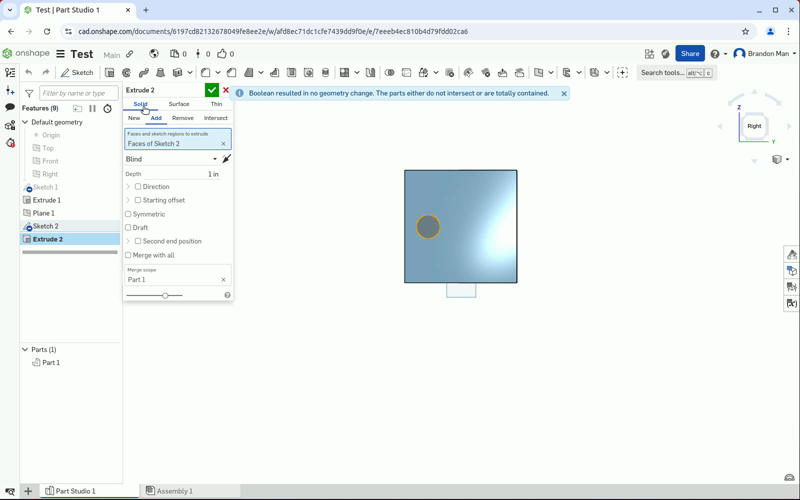
click(143, 106)
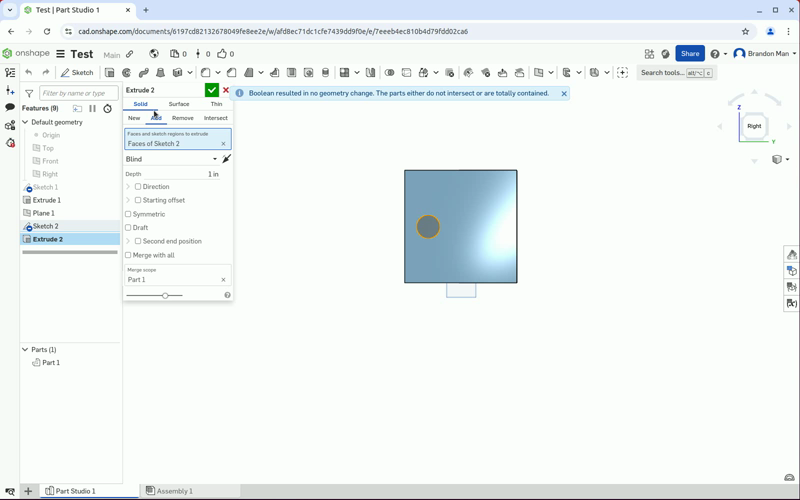
mouse_move(186, 120)
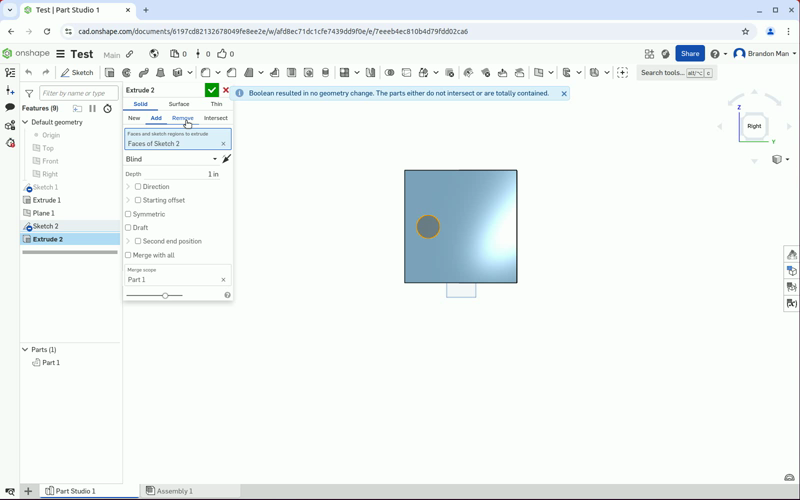
click(186, 120)
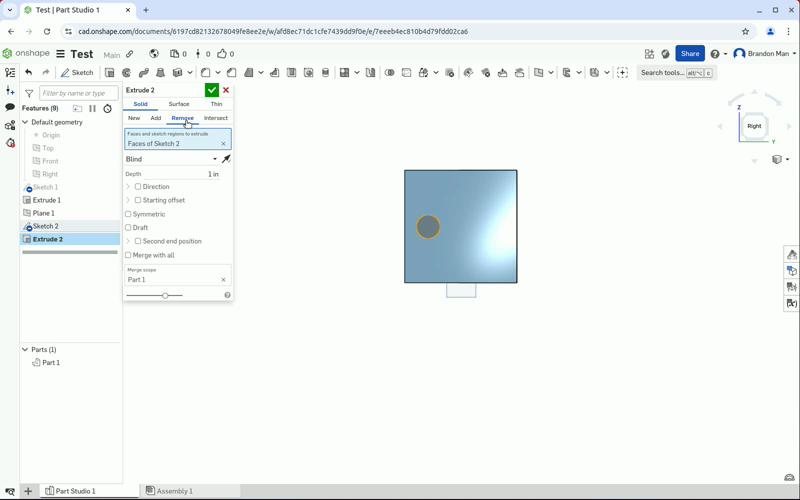
key(tab, 4)
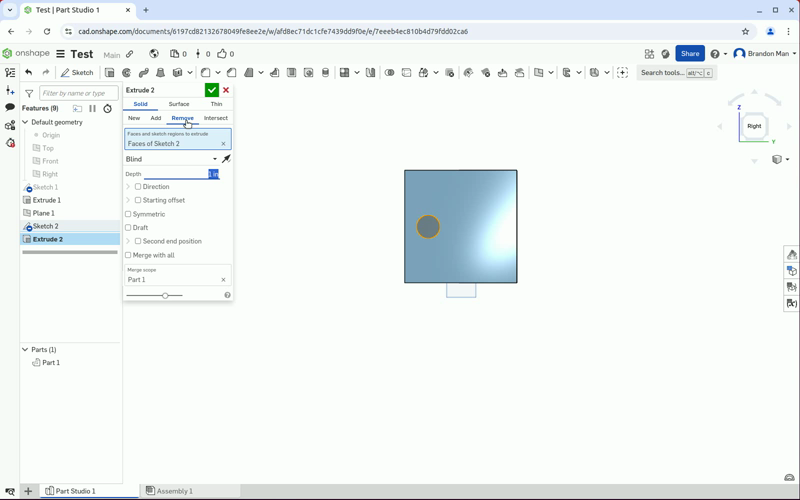
text(14.443)
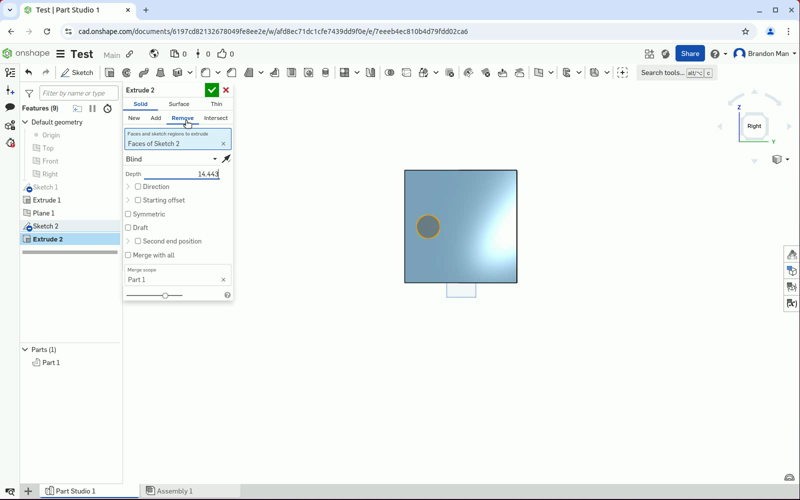
key(tab, 6)
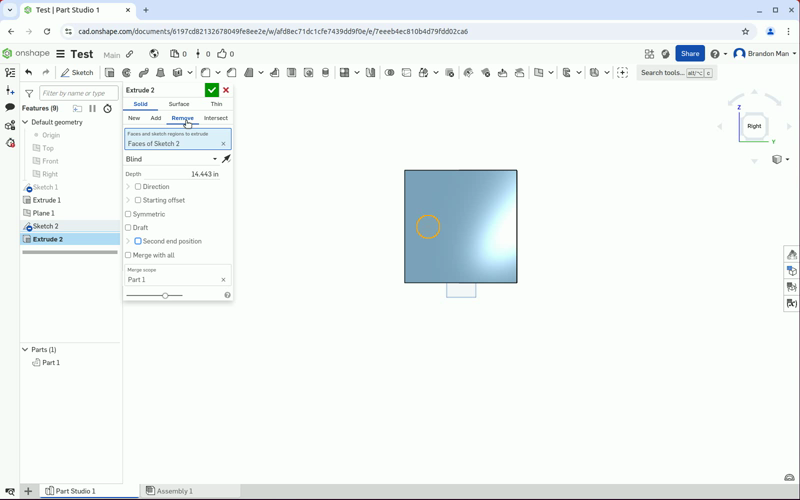
key(space)
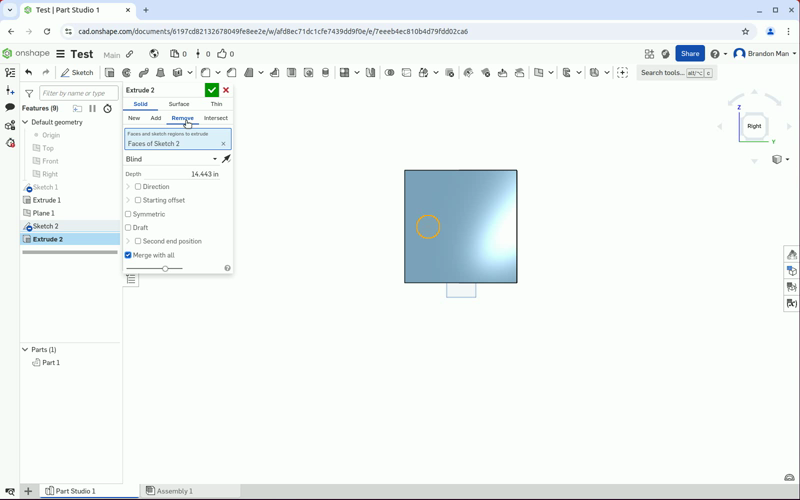
key(enter)
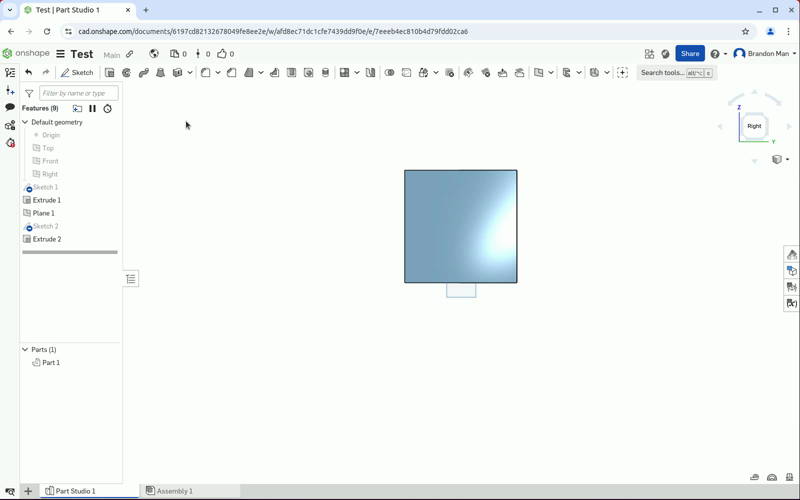
key(shift+h)
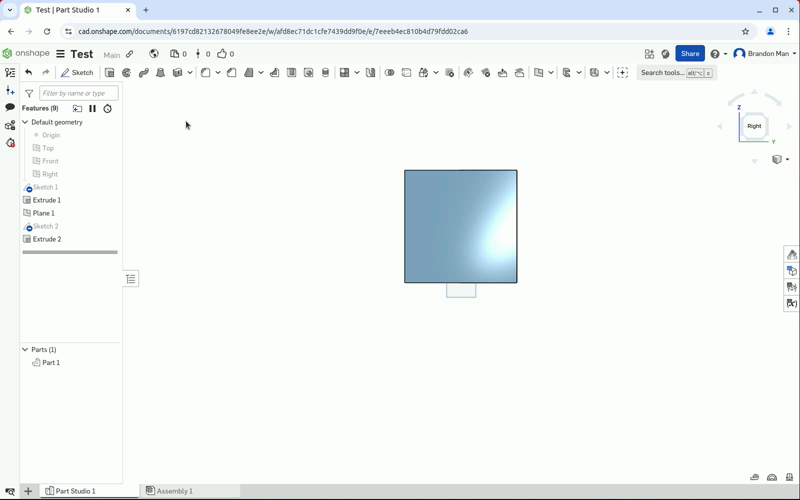
key(shift+h)
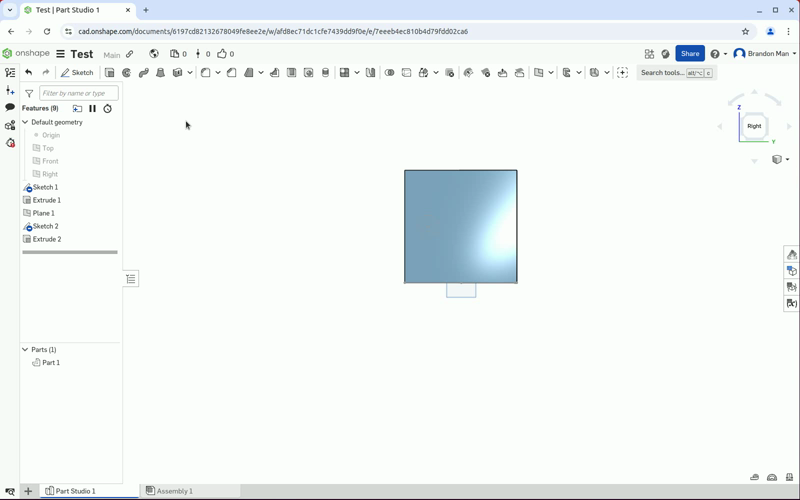
key(shift+7)
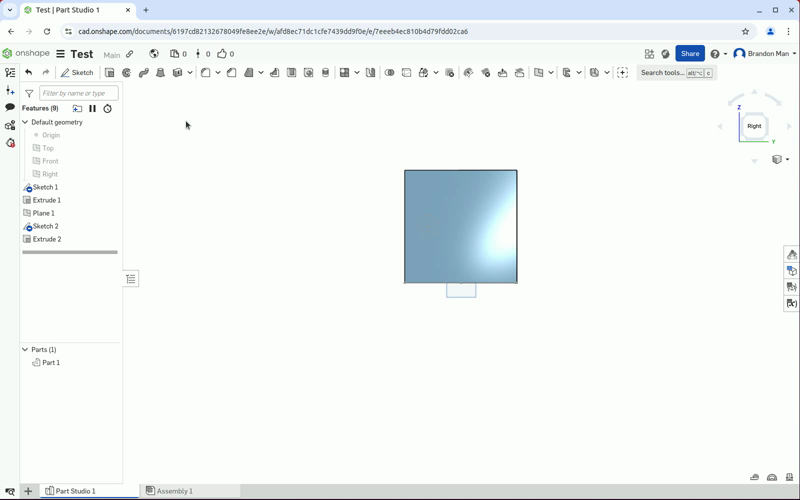
key(right, 2)
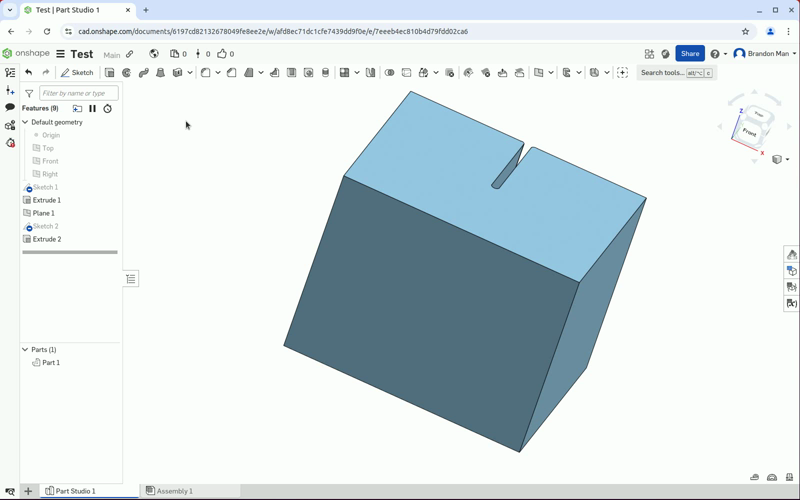
key(down, 2)
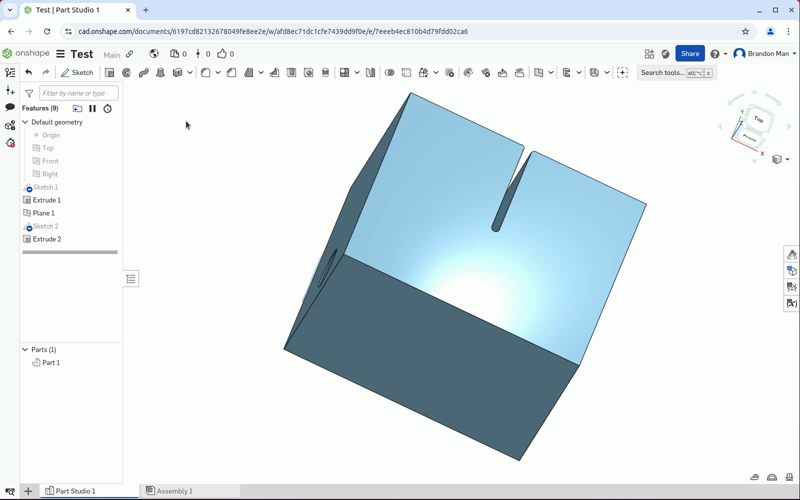
key(up, 2)
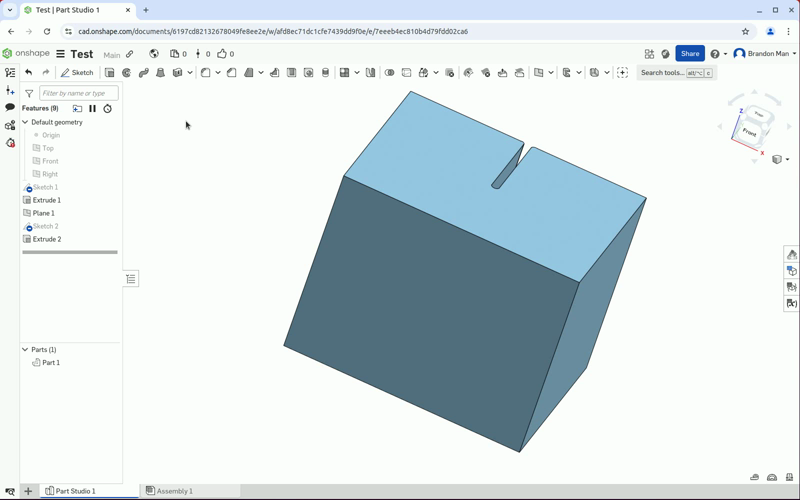
key(left, 2)
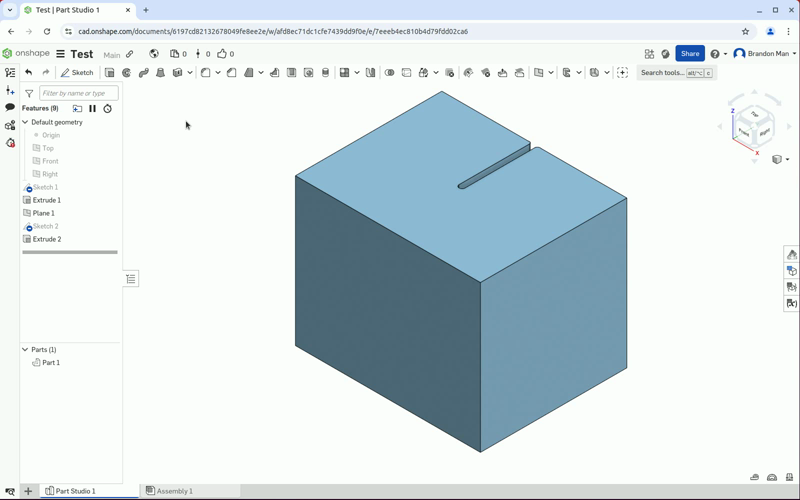
mouse_move(73, 189)
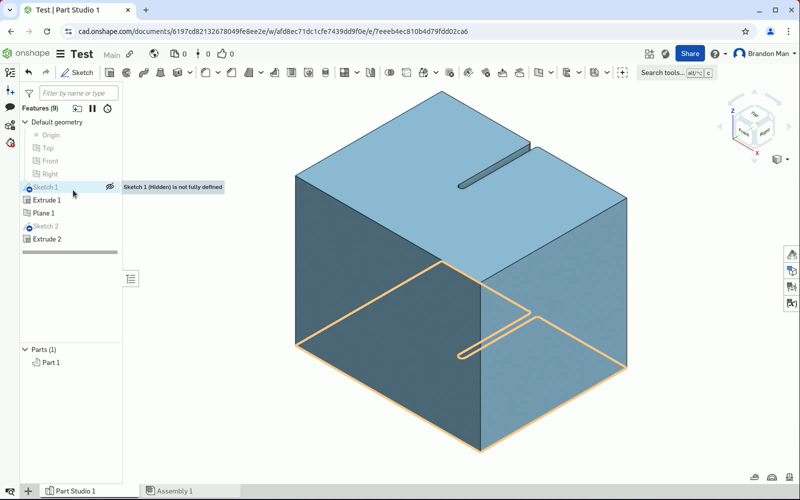
click(73, 189)